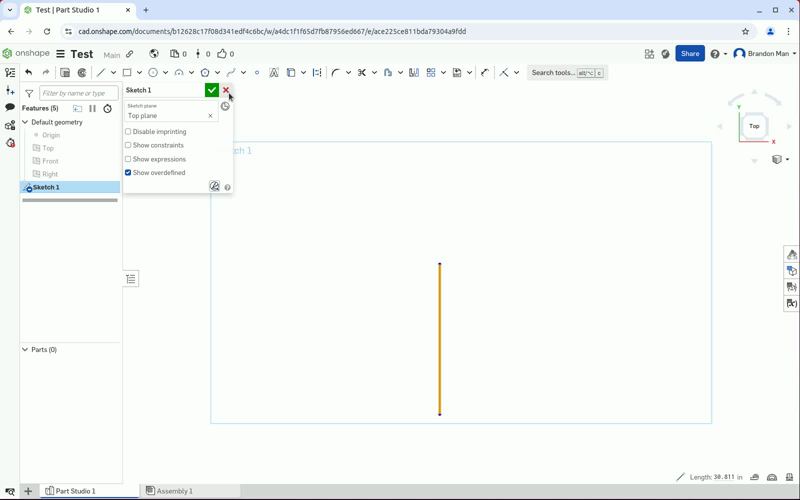
key(shift+h)
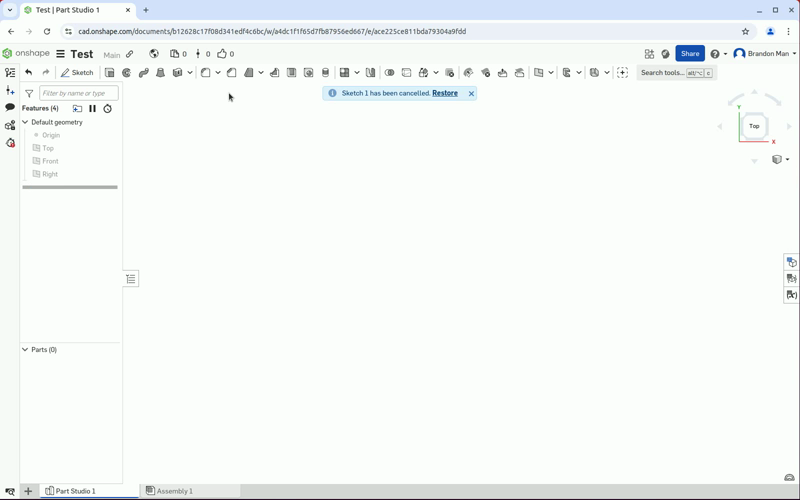
mouse_move(73, 352)
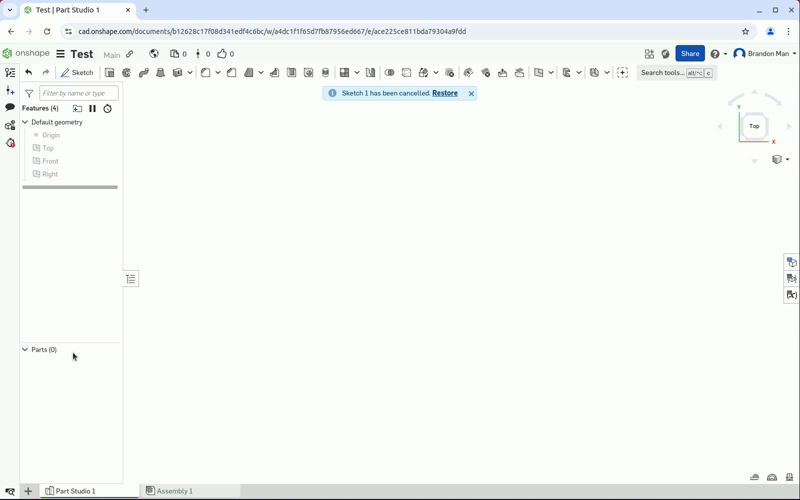
key(y)
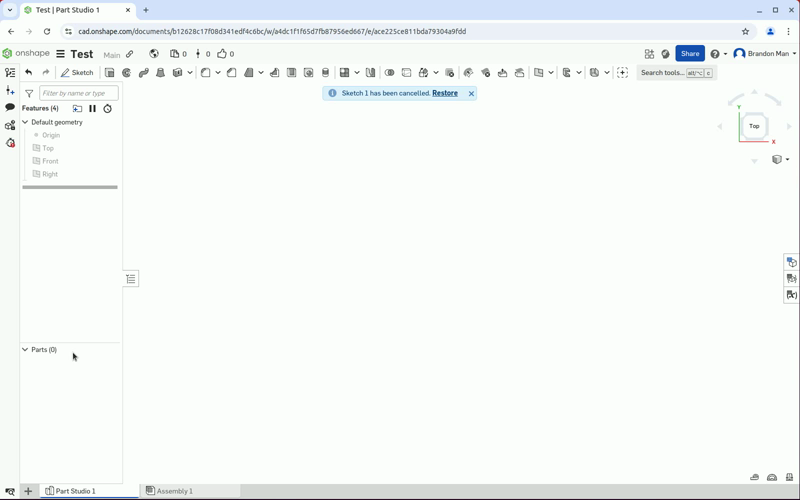
key(shift+p)
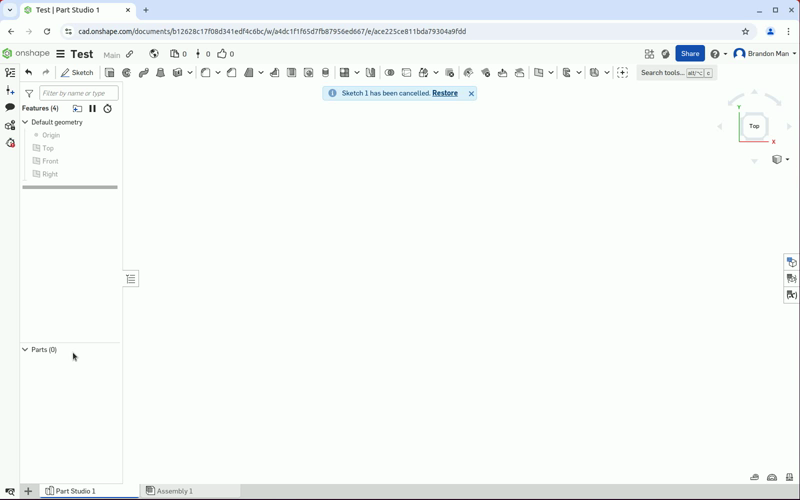
key(space)
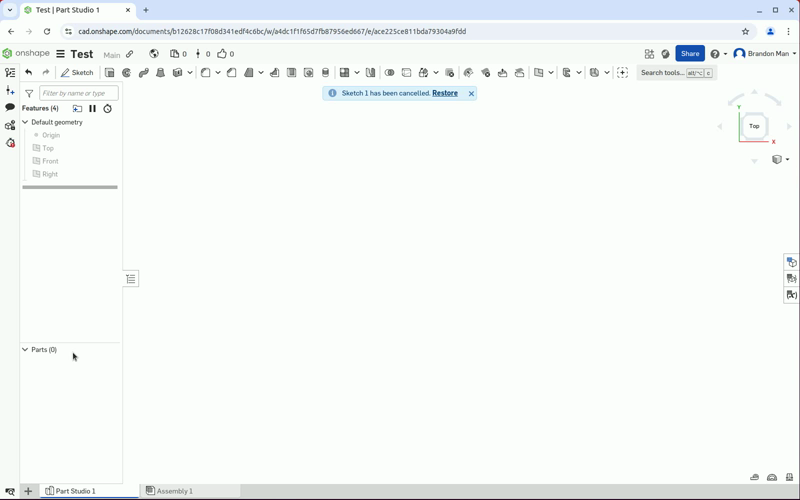
key_down(shift)
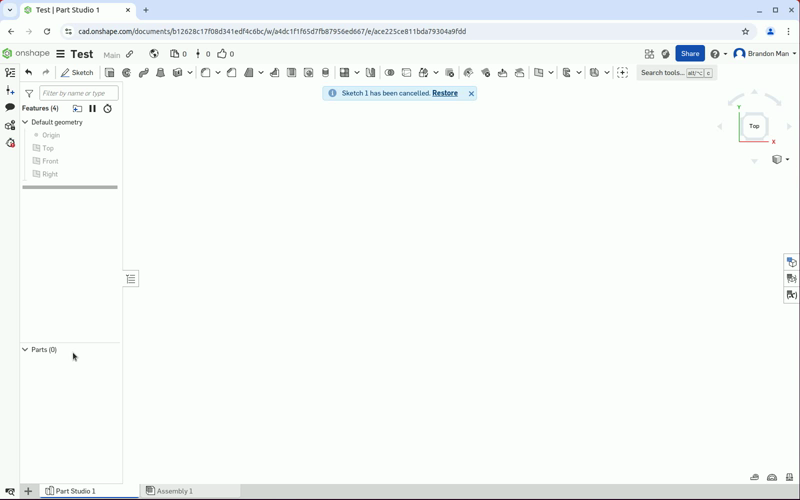
key(up)
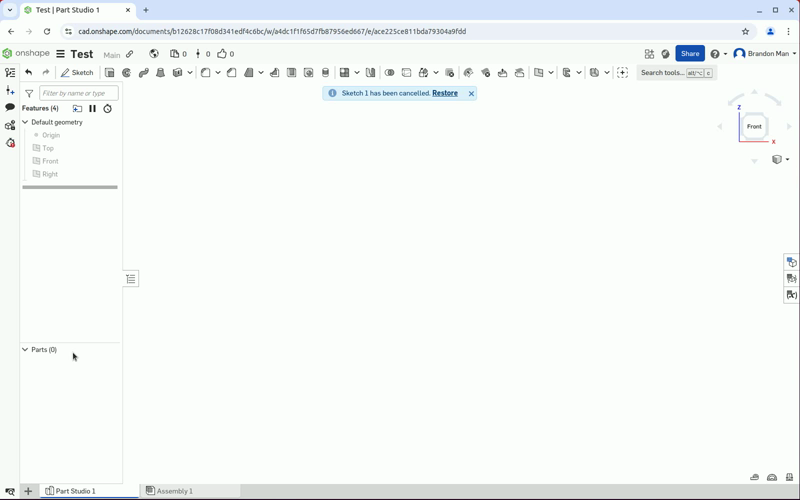
key_up(shift)
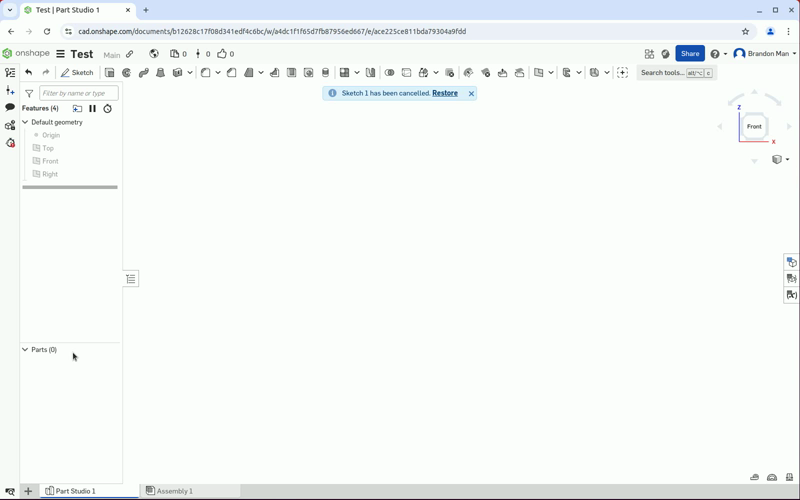
mouse_move(73, 352)
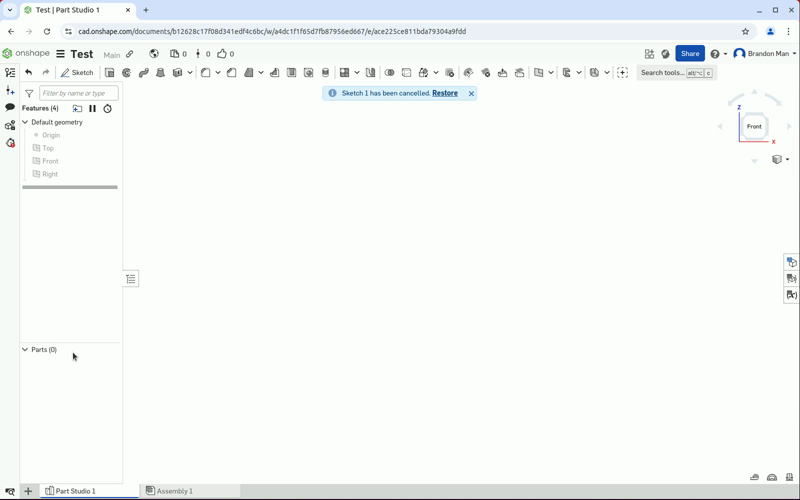
key(shift+y)
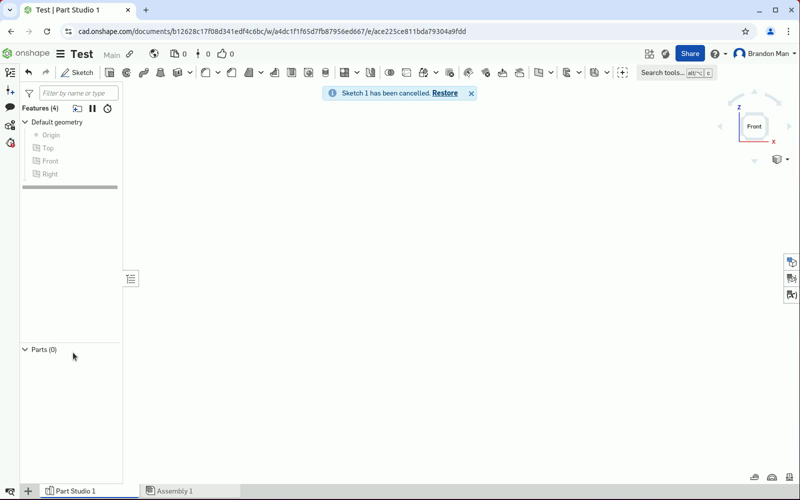
key(shift+s)
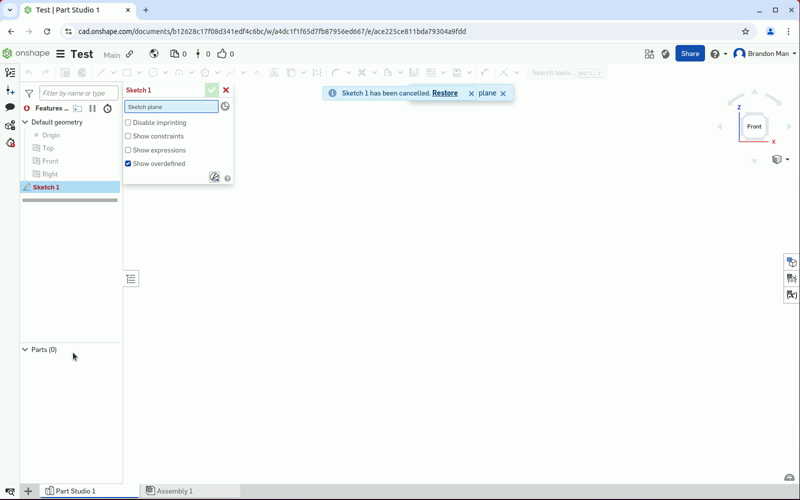
mouse_move(73, 163)
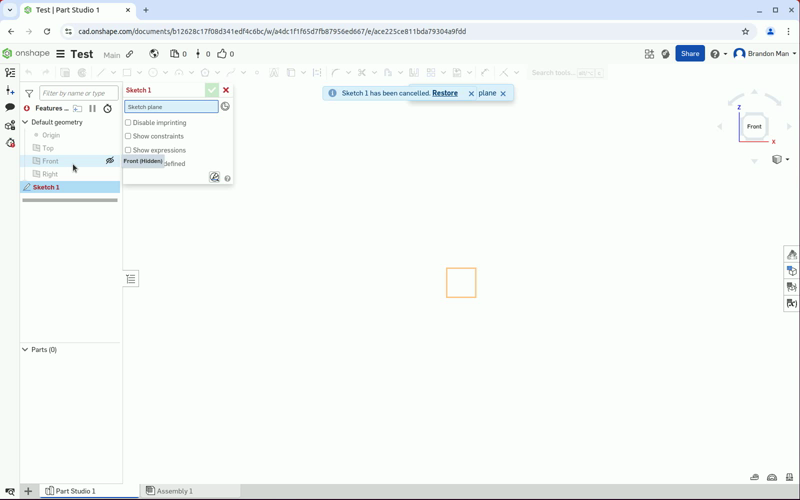
click(73, 163)
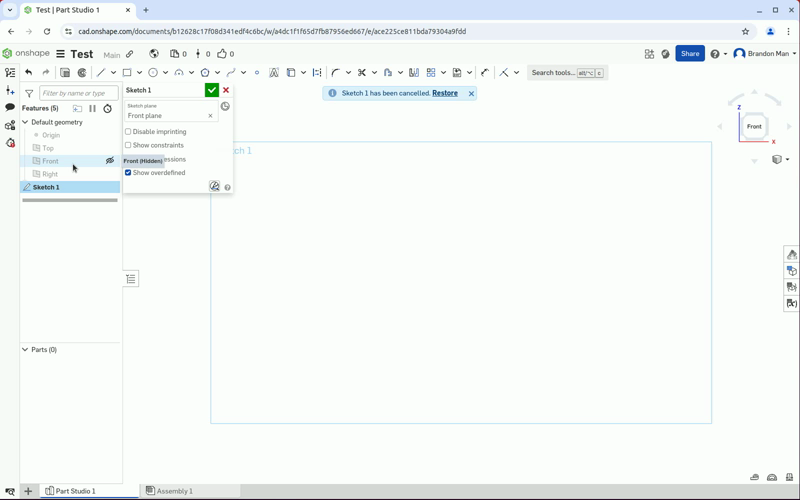
mouse_move(73, 352)
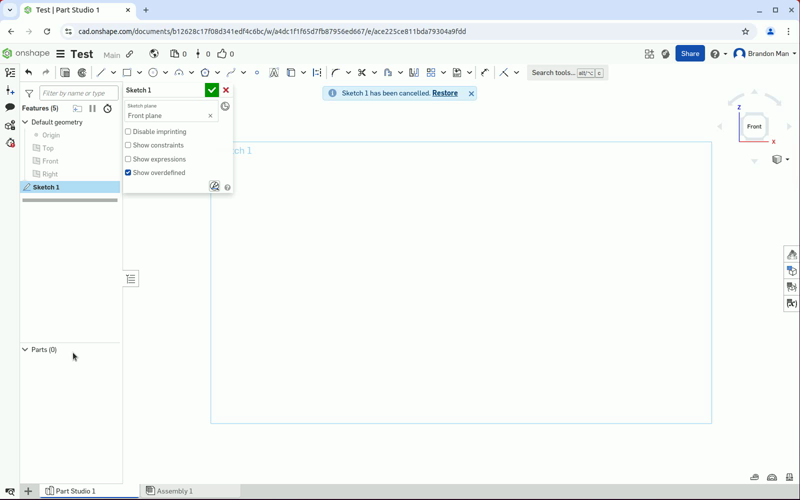
key(y)
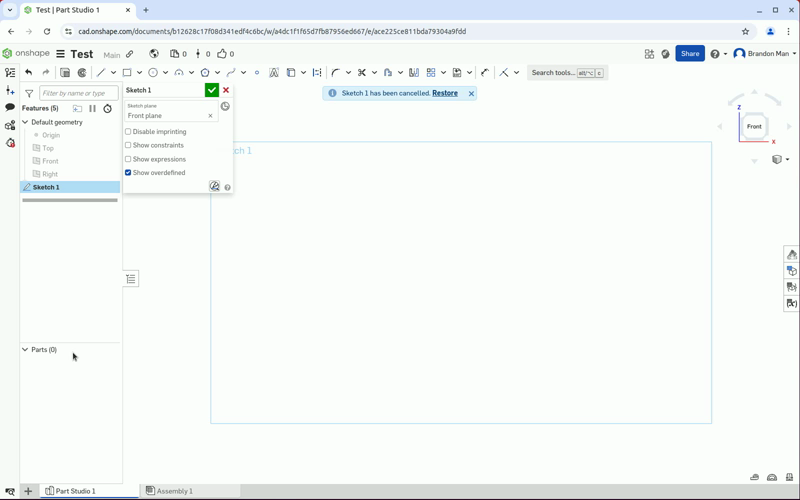
key(l)
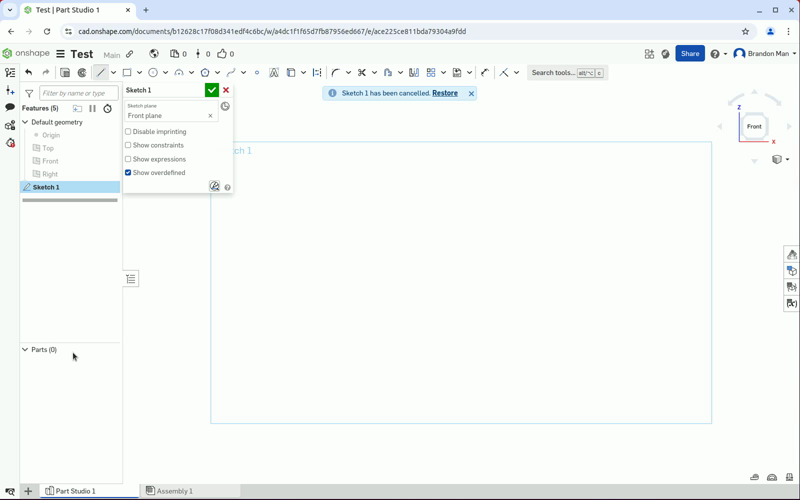
key_down(shift)
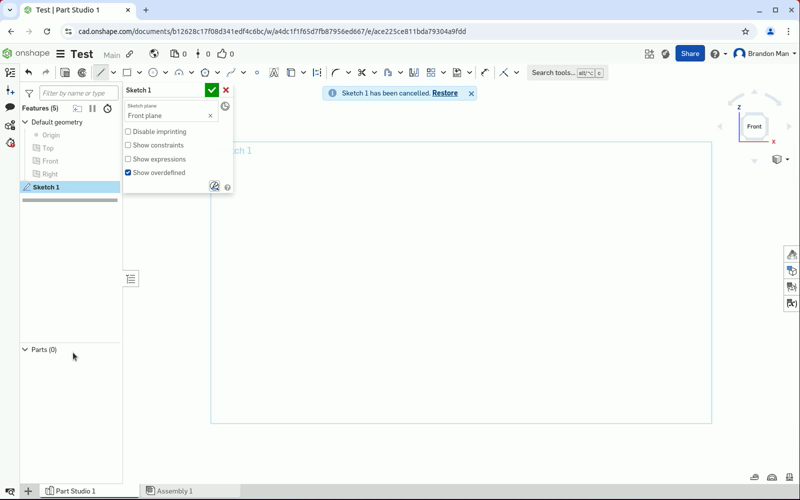
mouse_move(370, 282)
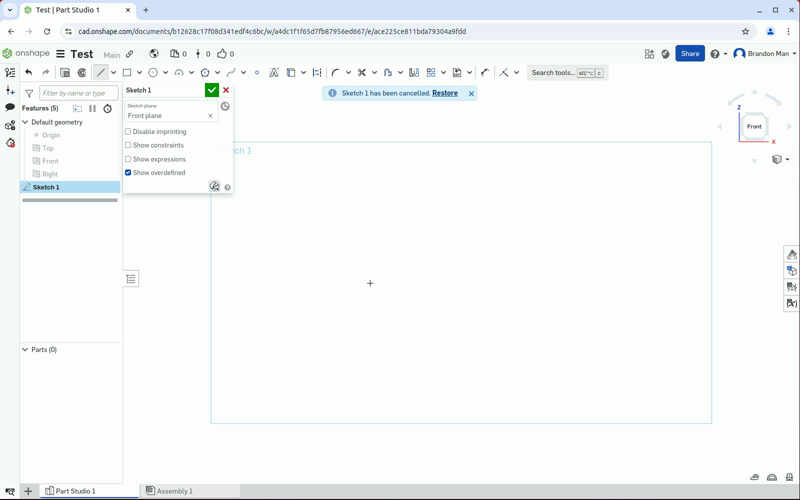
click(370, 282)
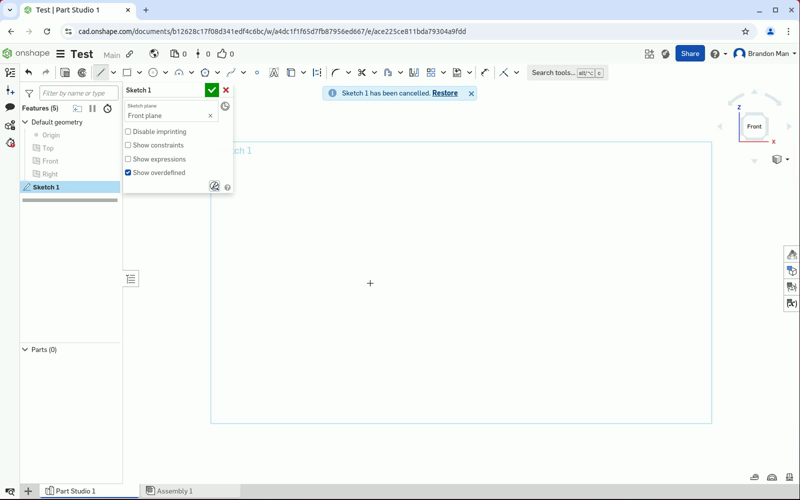
key_up(shift)
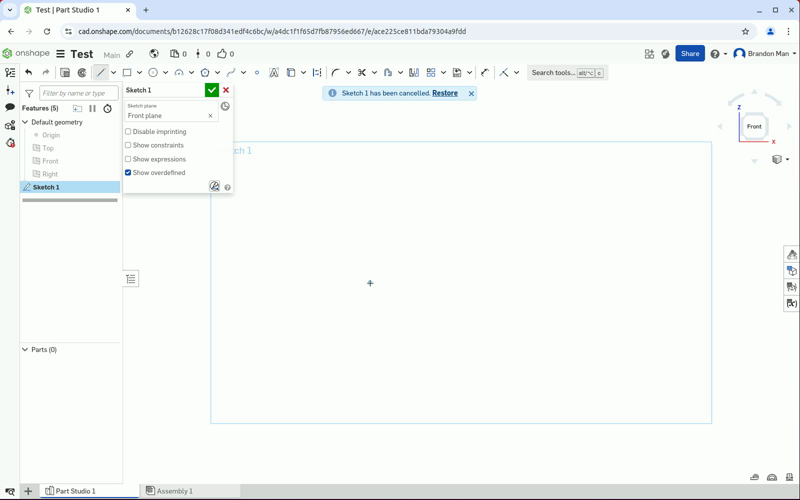
key_down(shift)
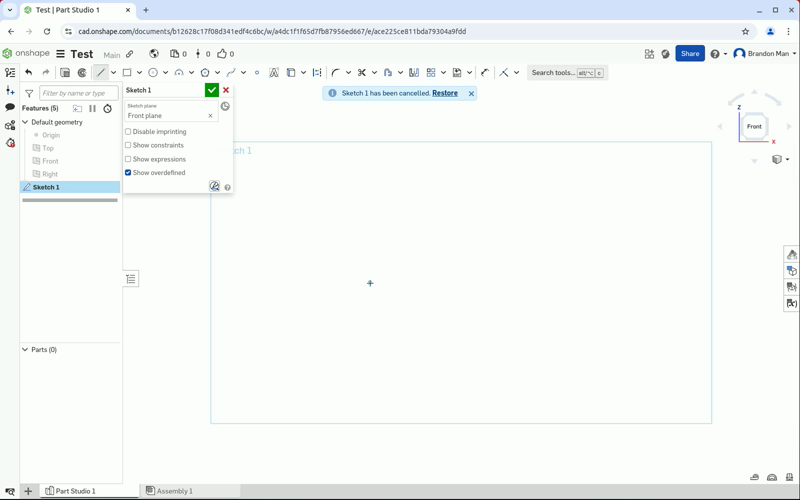
mouse_move(461, 282)
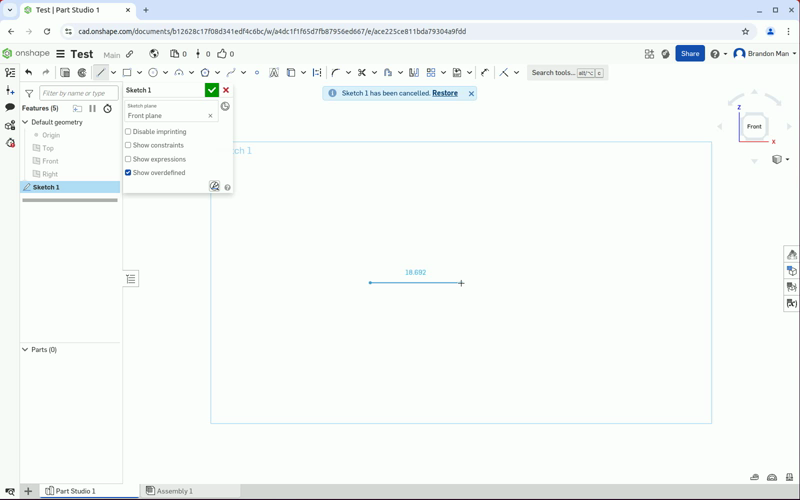
click(461, 282)
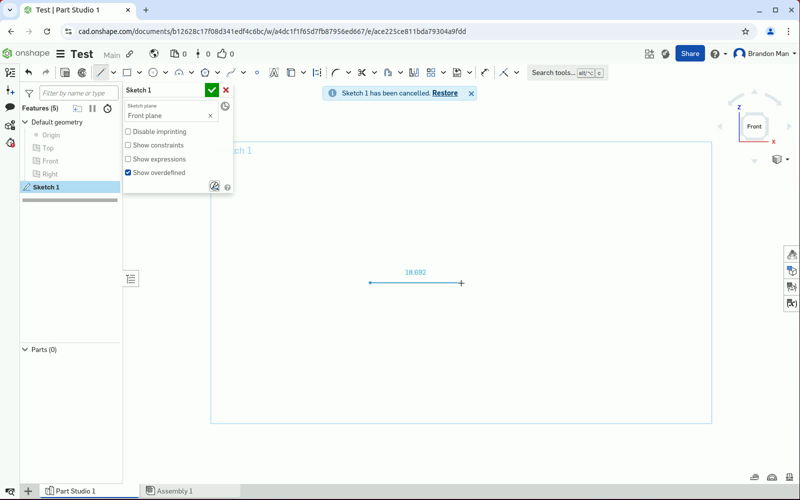
key_up(shift)
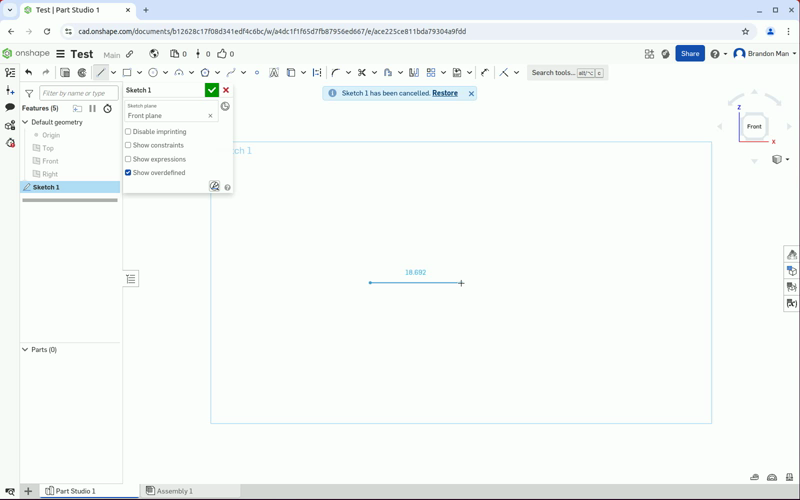
key_down(shift)
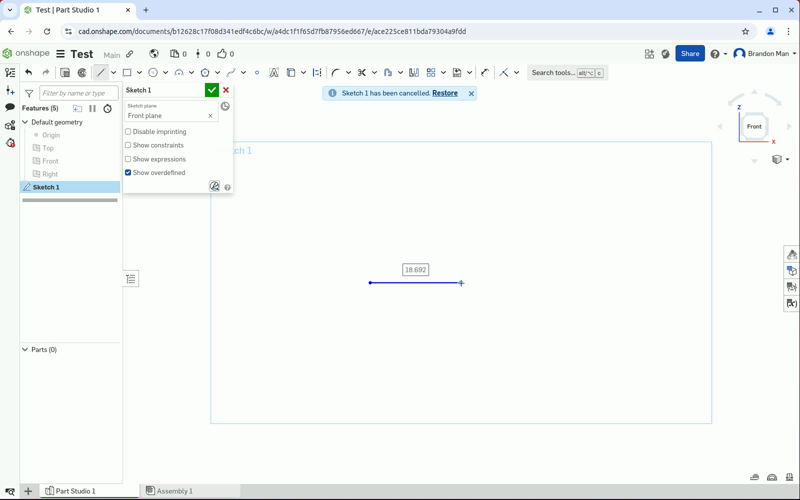
mouse_move(461, 192)
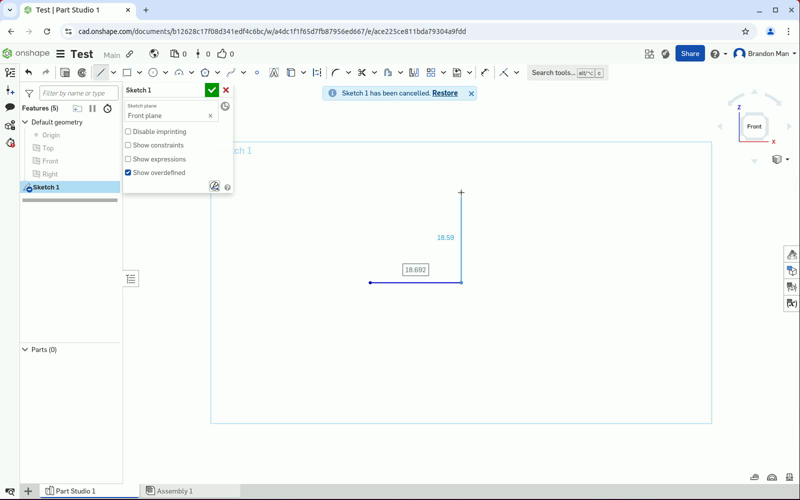
click(461, 192)
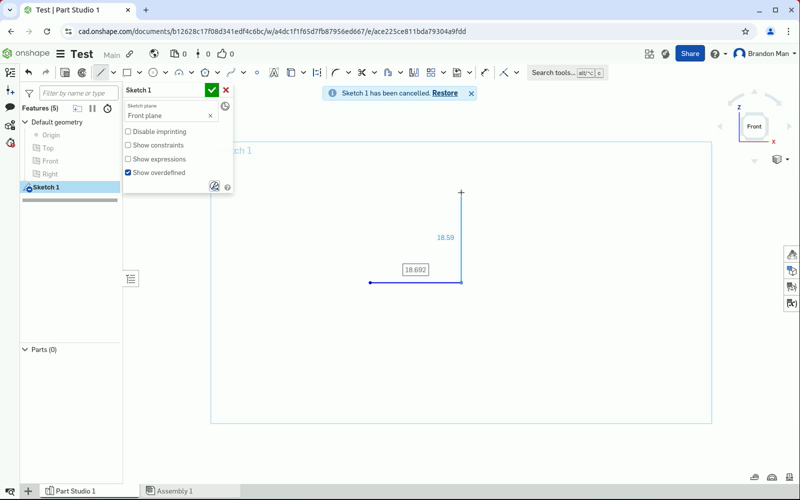
key_up(shift)
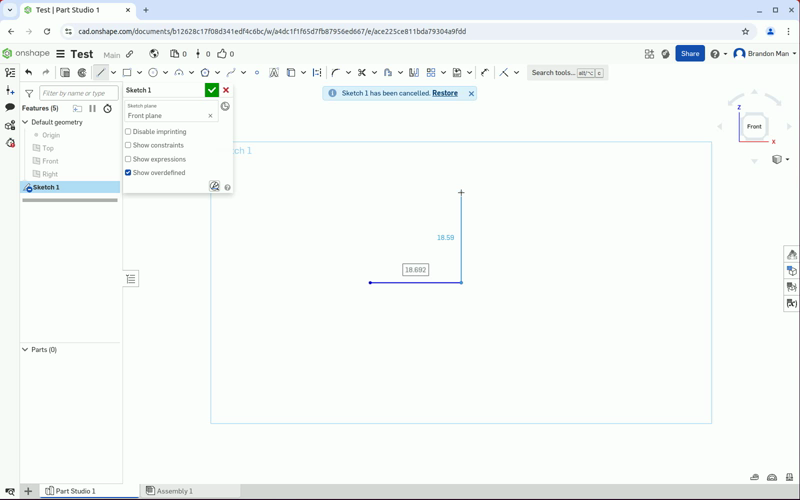
key_down(shift)
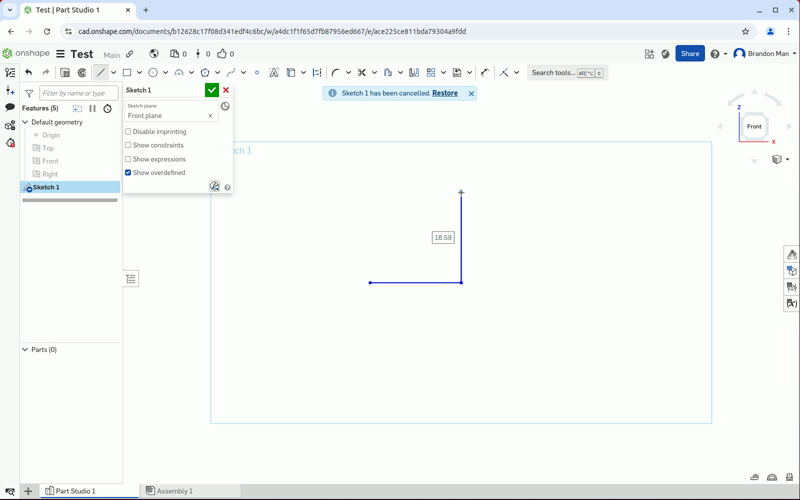
mouse_move(370, 192)
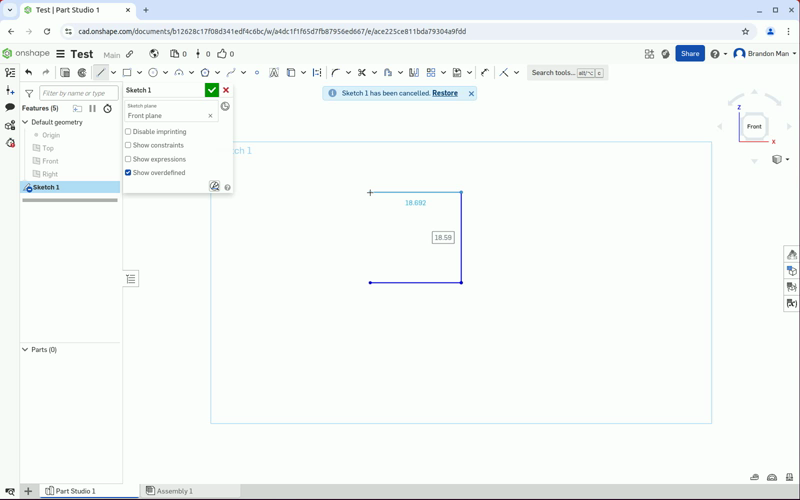
click(370, 192)
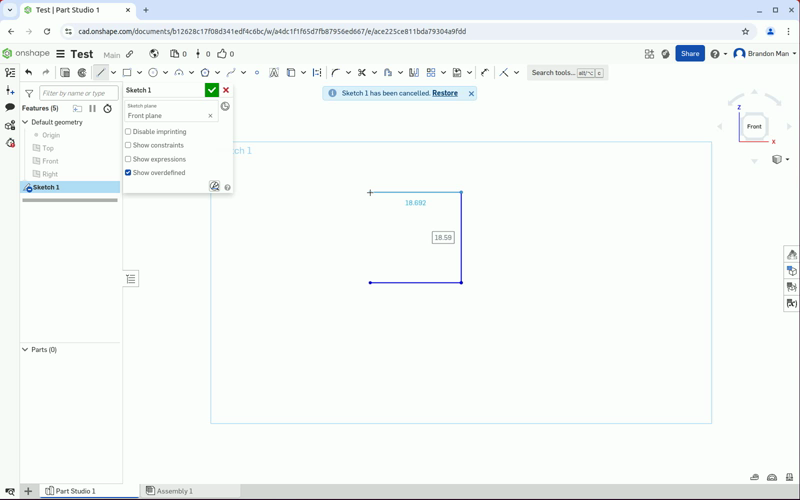
key_up(shift)
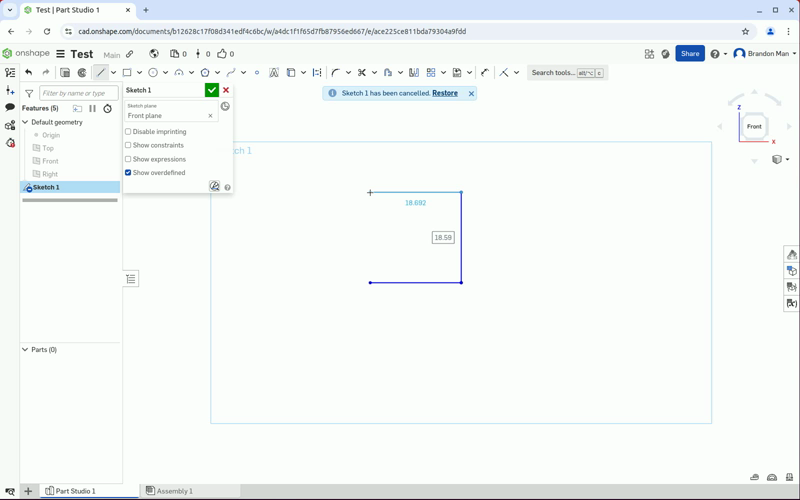
key_down(shift)
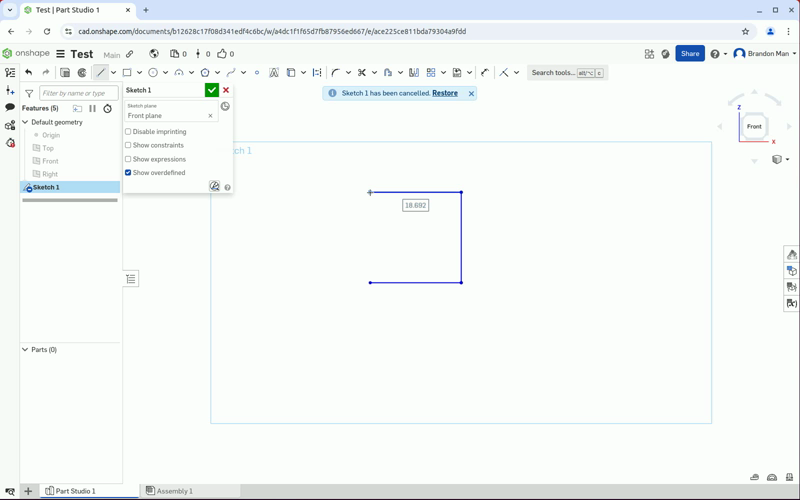
mouse_move(370, 282)
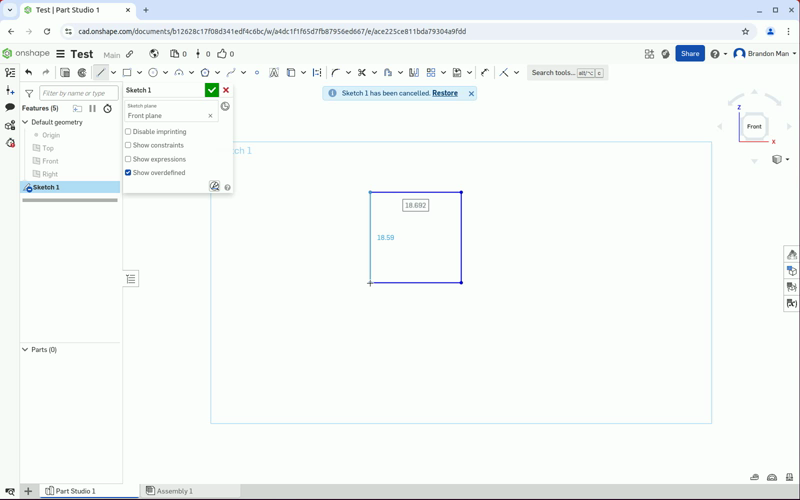
key_up(shift)
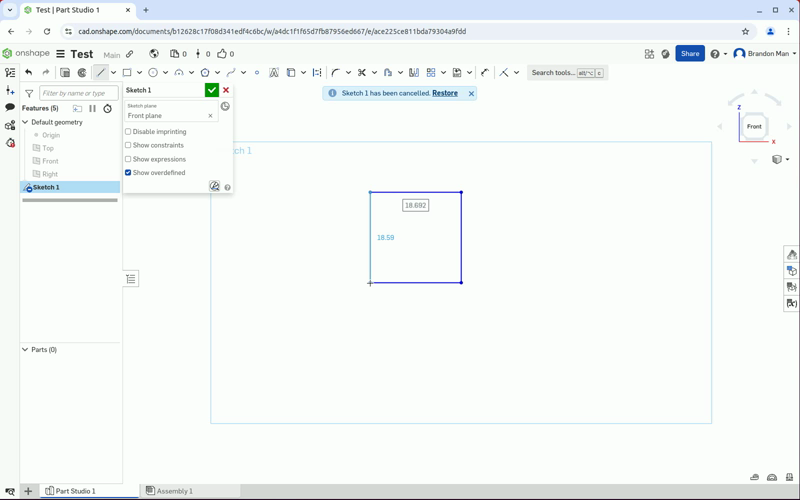
click(370, 282)
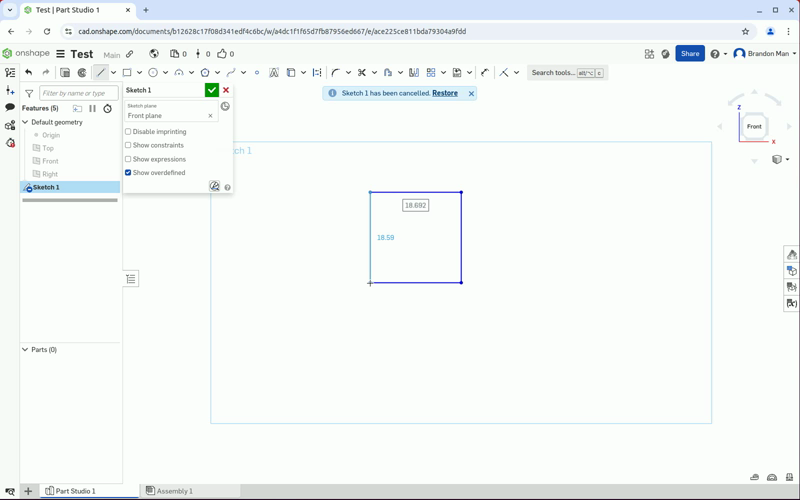
key(esc)
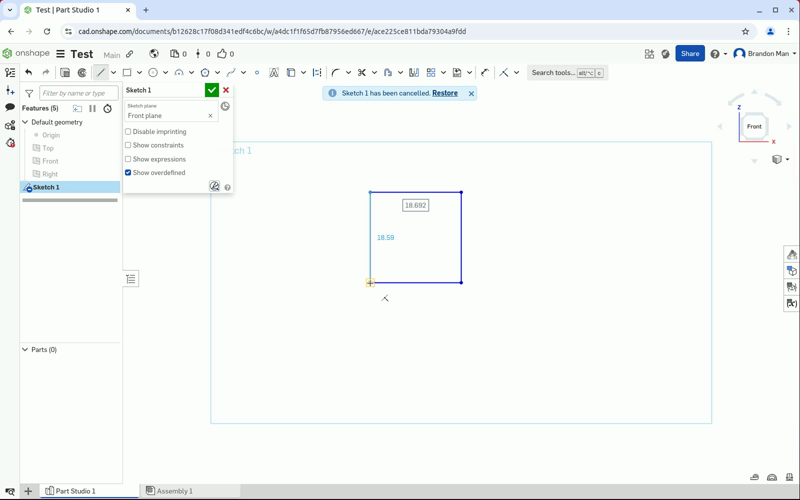
key(c)
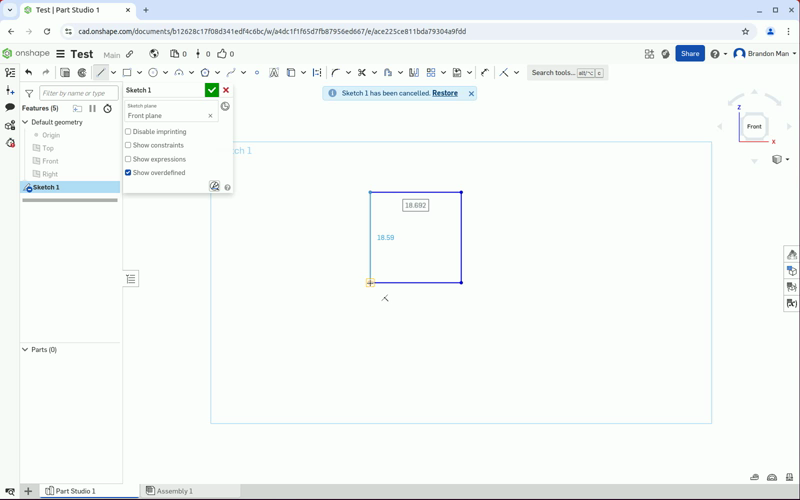
key_down(shift)
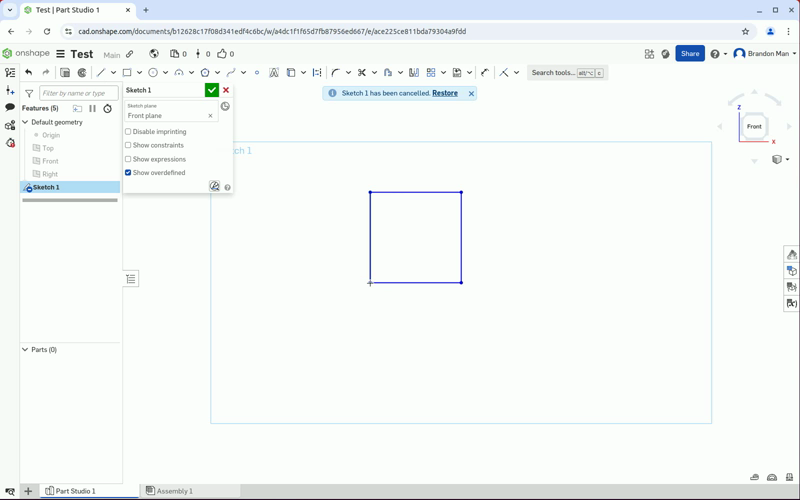
mouse_move(417, 236)
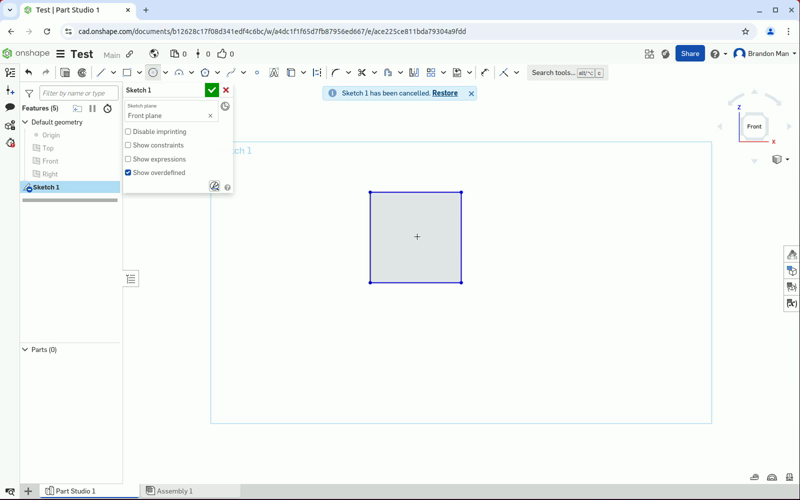
click(417, 236)
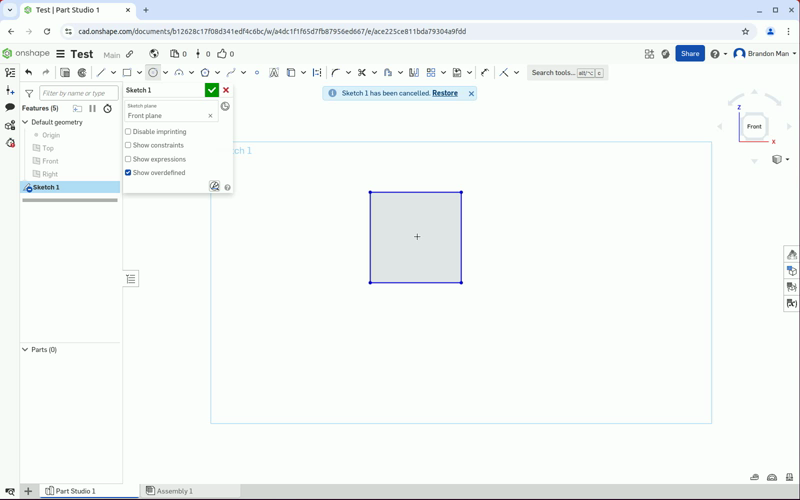
key_up(shift)
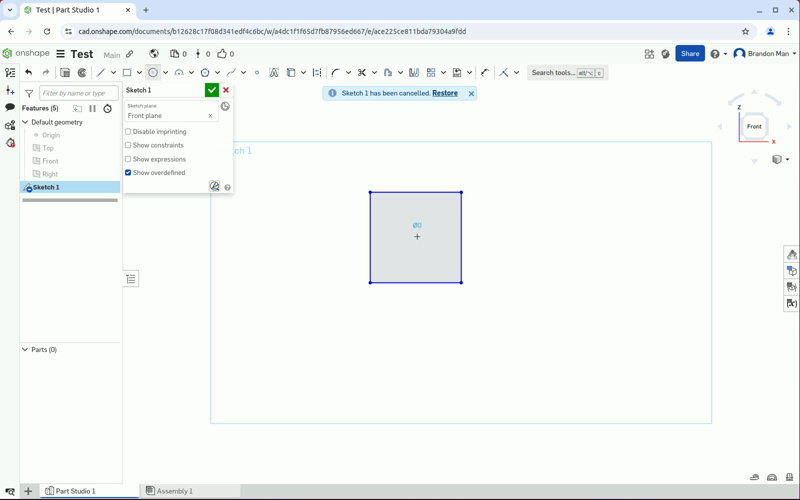
mouse_move(440, 236)
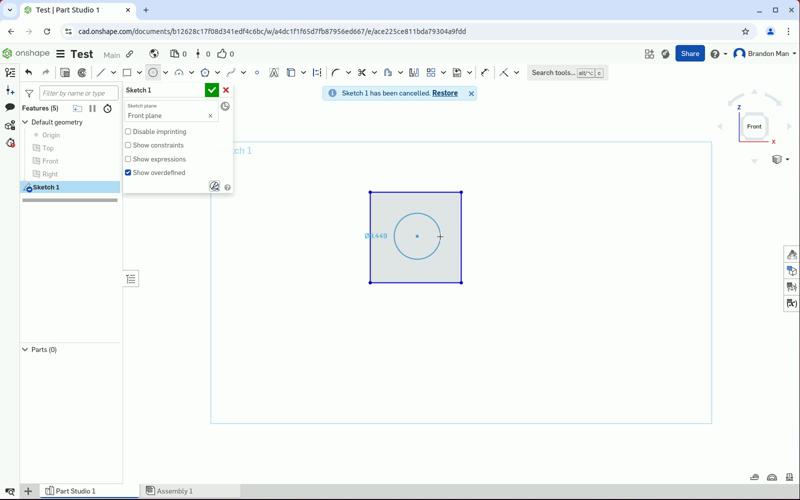
click(440, 236)
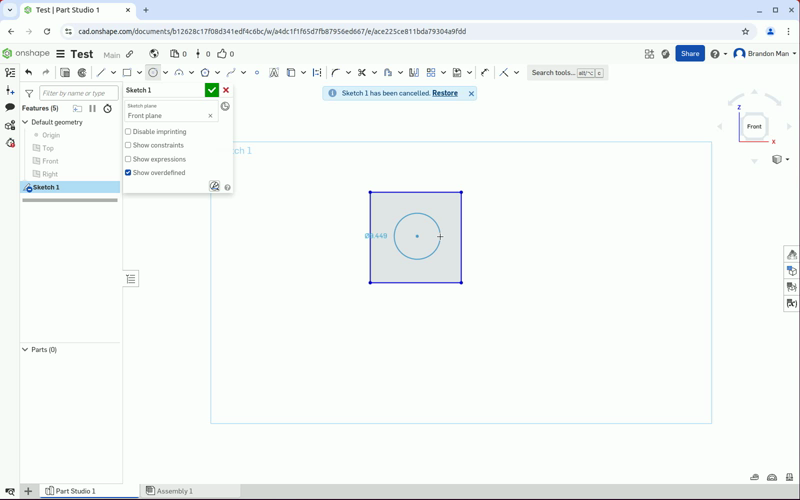
key(esc)
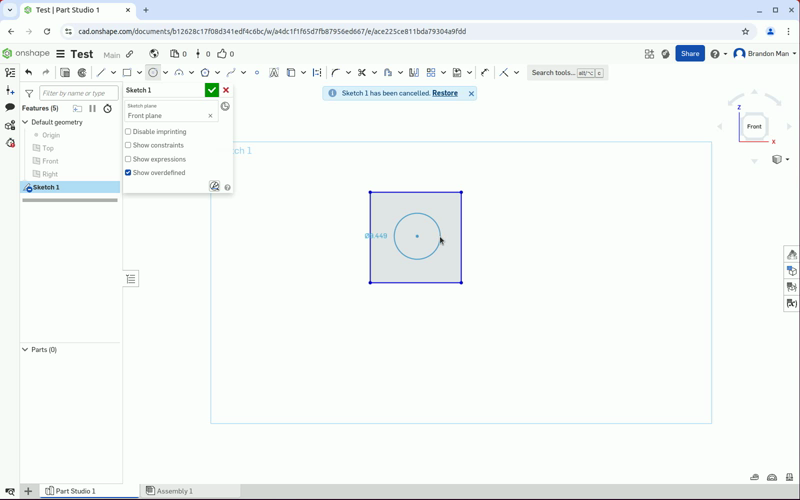
mouse_move(443, 204)
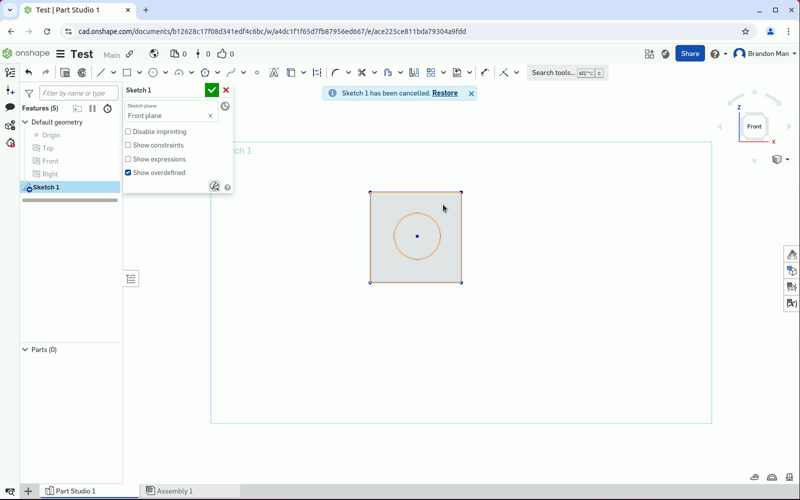
click(443, 204)
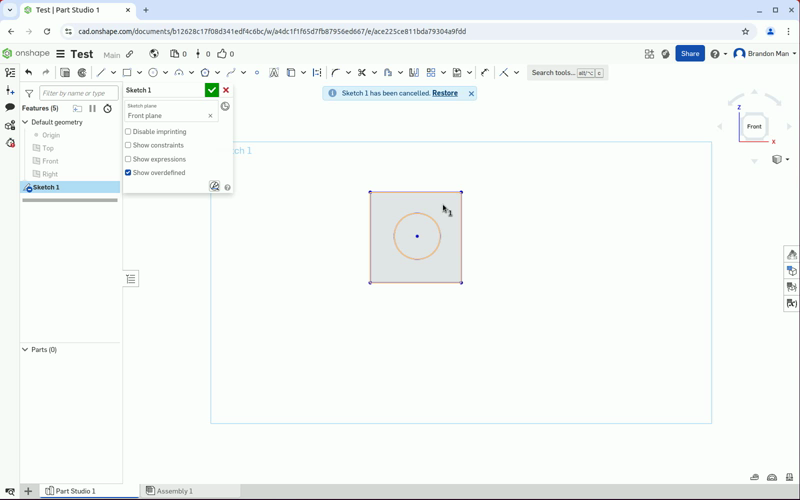
mouse_move(73, 352)
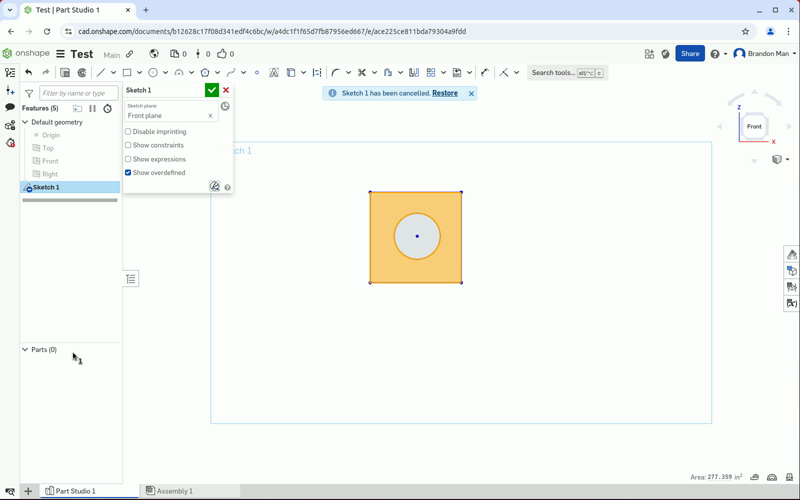
key(shift+y)
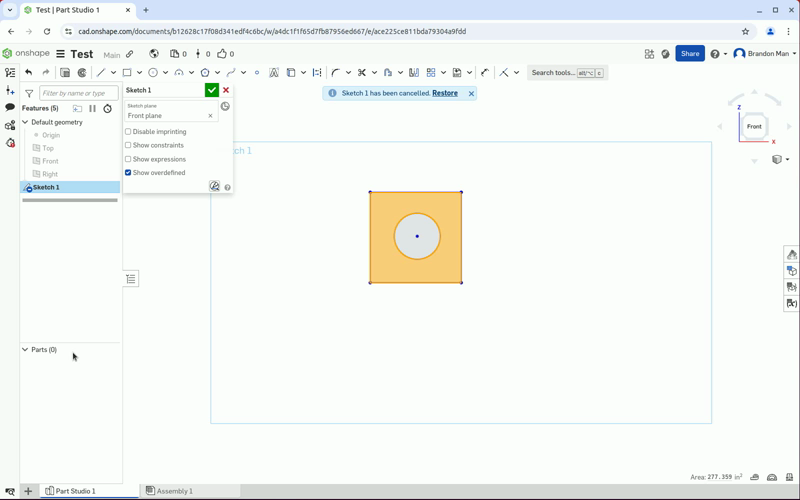
key(shift+e)
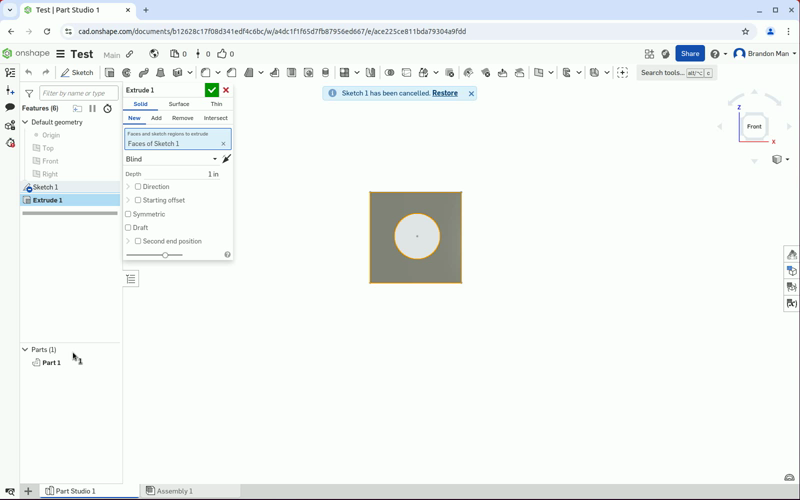
mouse_move(143, 106)
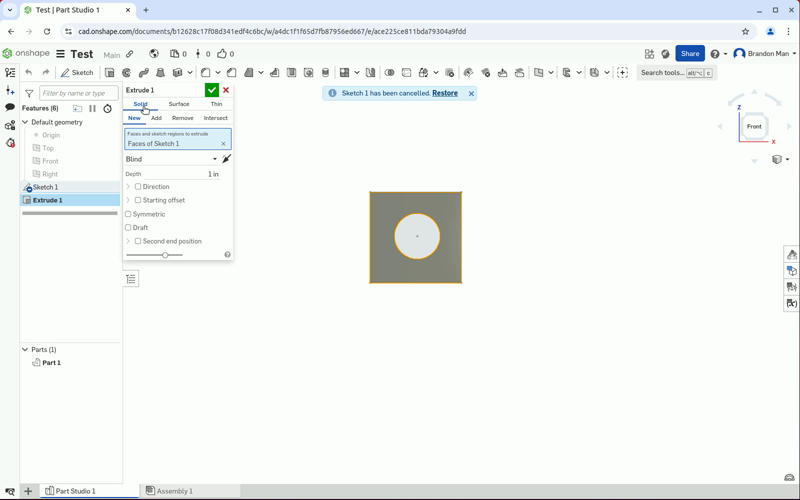
click(143, 106)
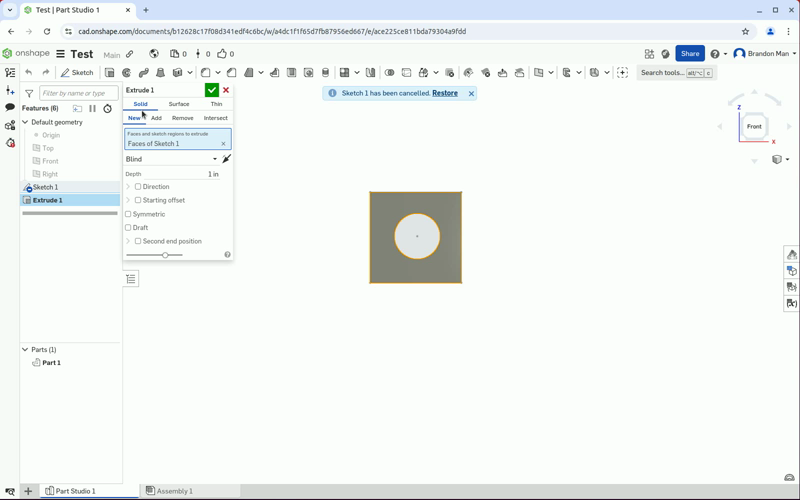
mouse_move(137, 120)
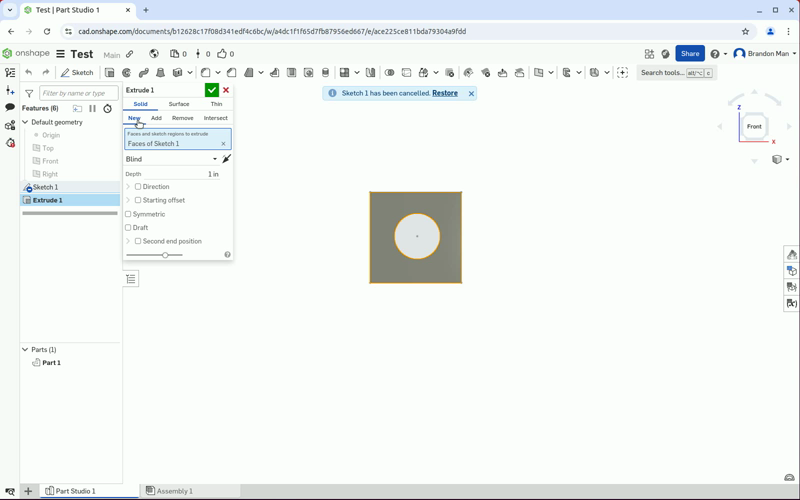
click(137, 120)
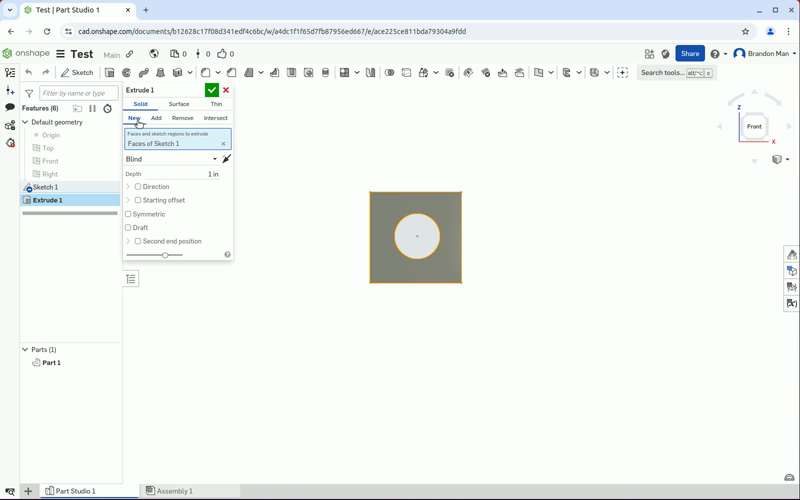
key(tab, 4)
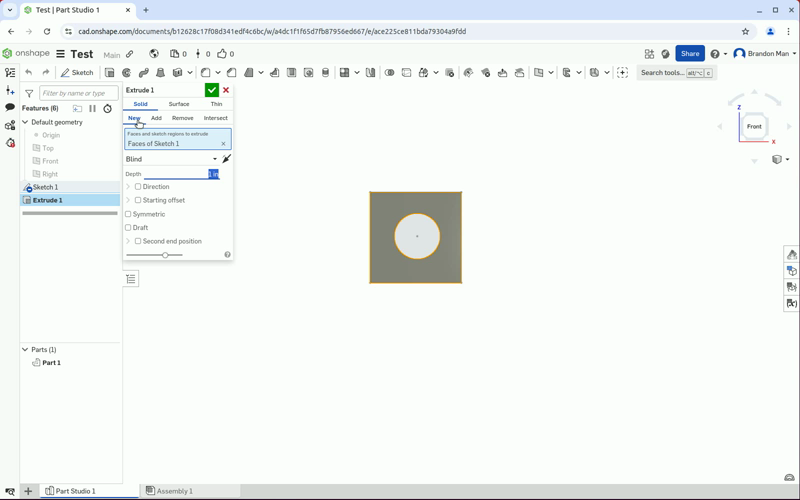
text(18.535)
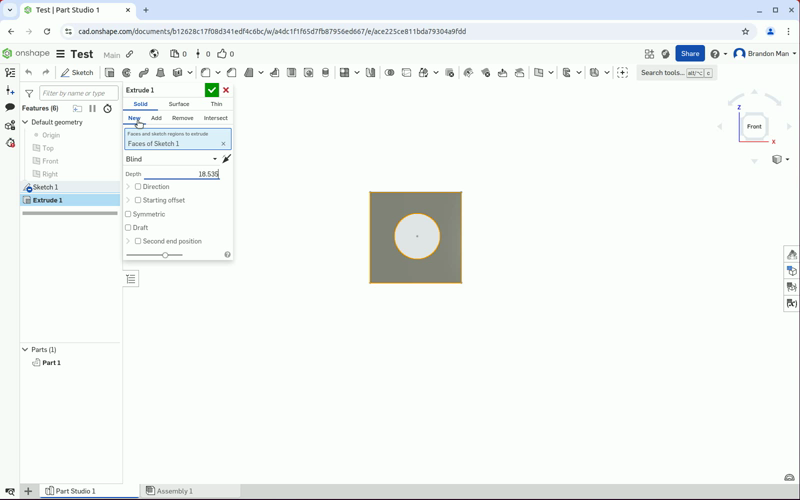
key(enter)
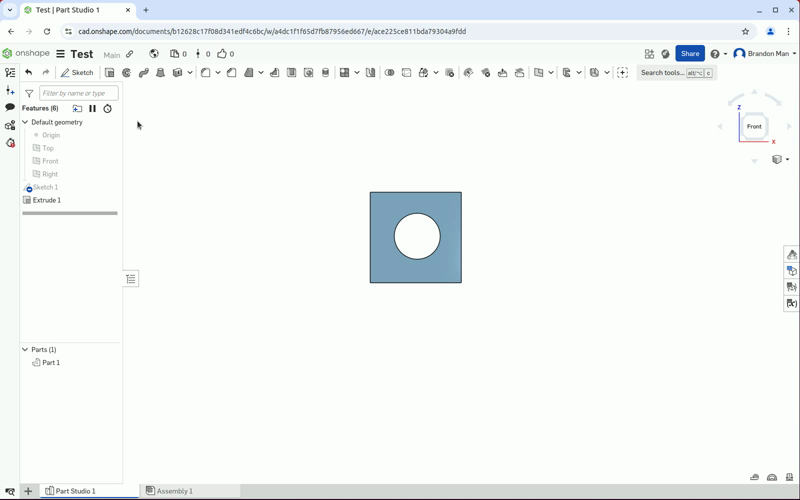
key(shift+h)
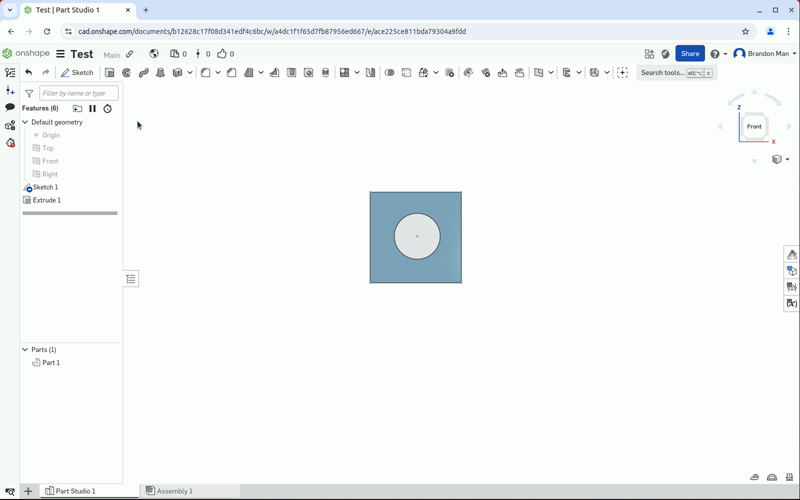
key(shift+h)
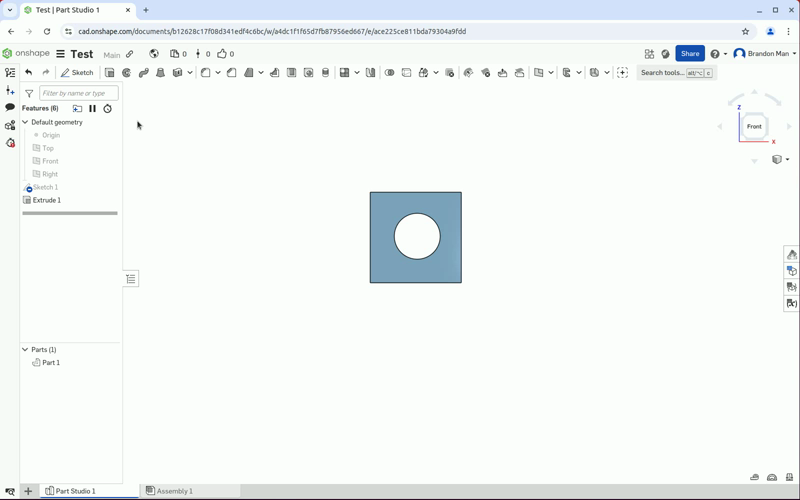
mouse_move(73, 189)
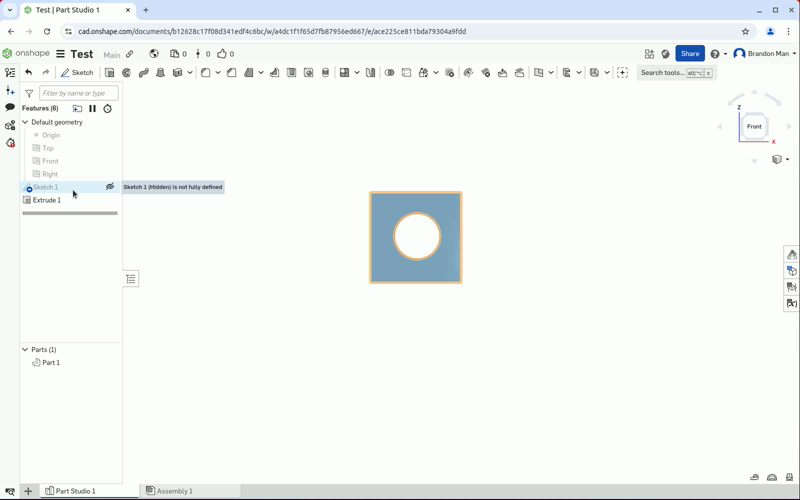
click(73, 189)
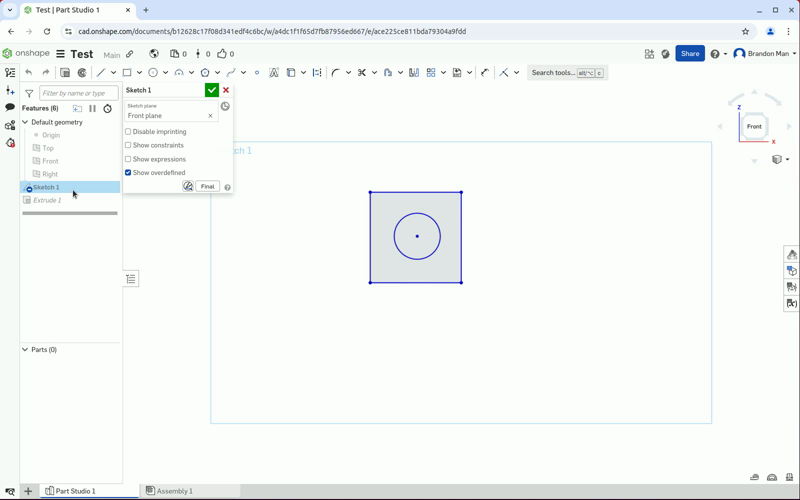
mouse_move(229, 92)
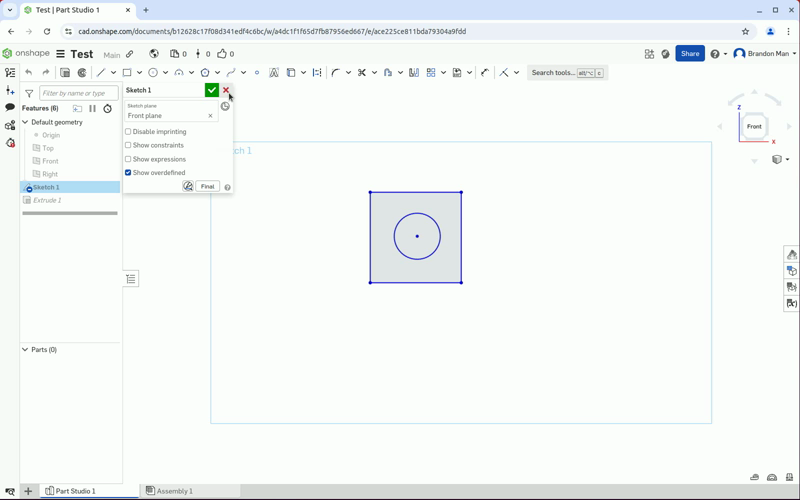
click(229, 92)
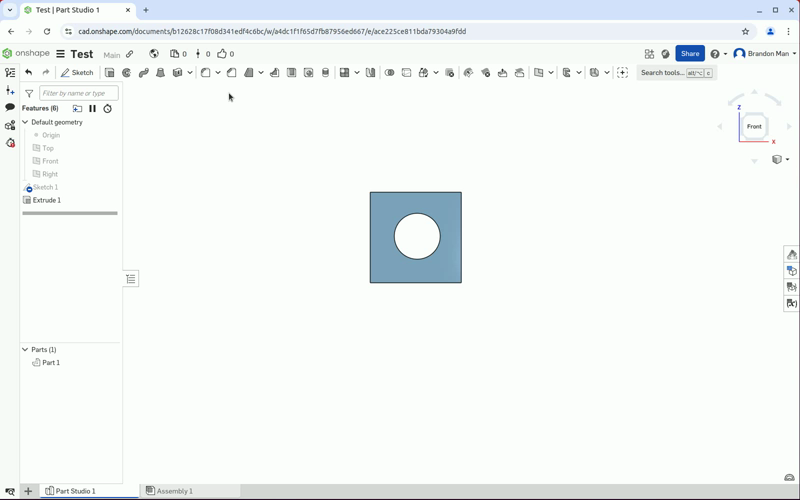
mouse_move(73, 352)
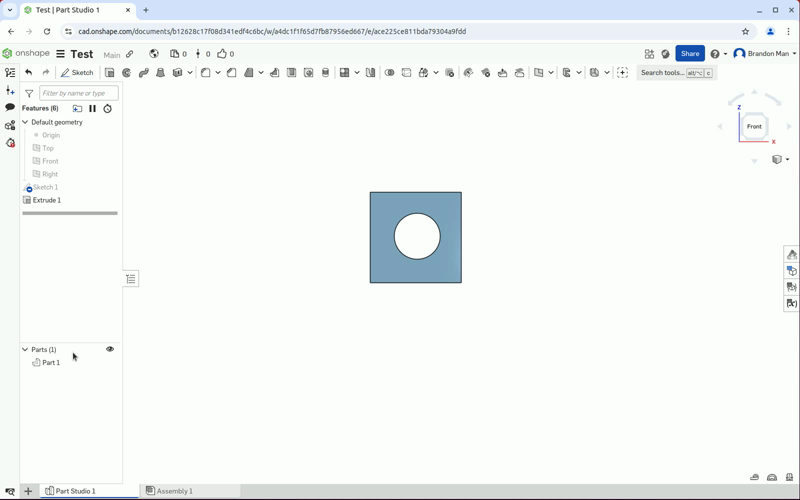
key(y)
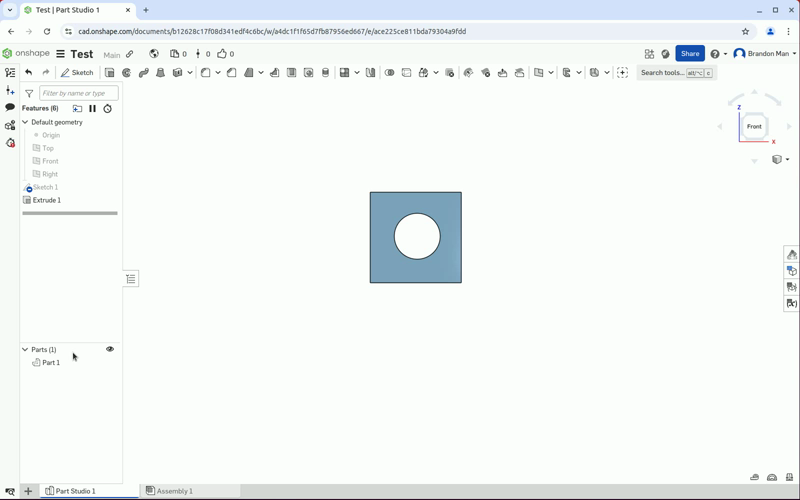
key(shift+p)
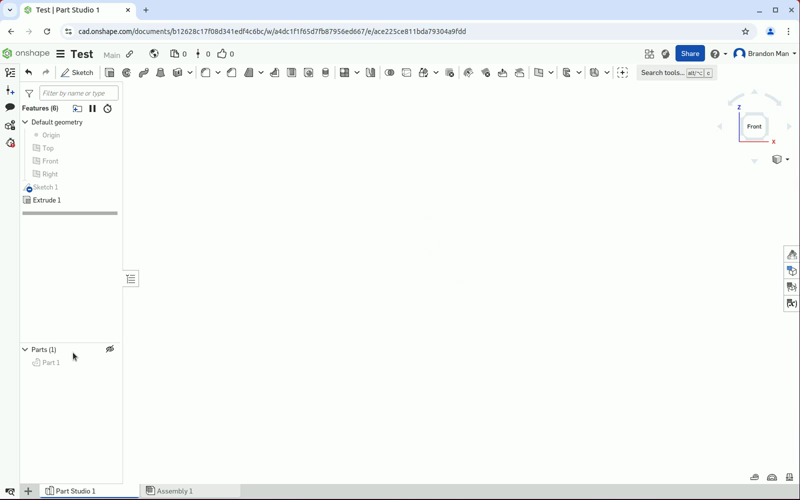
key(space)
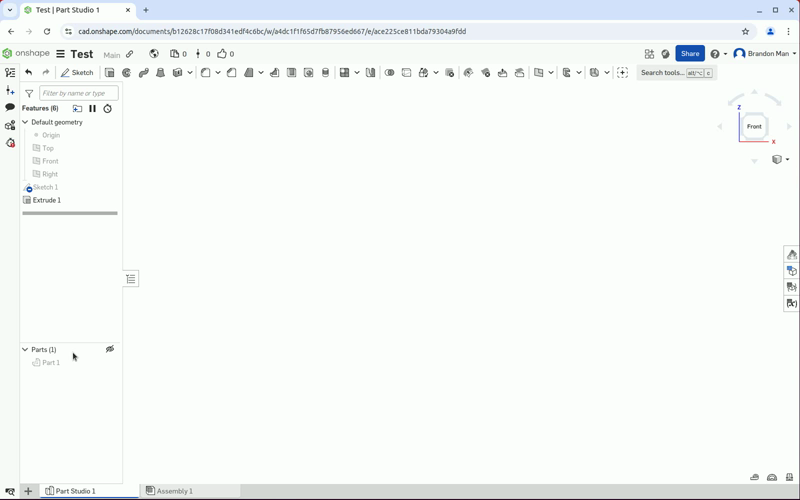
key_down(shift)
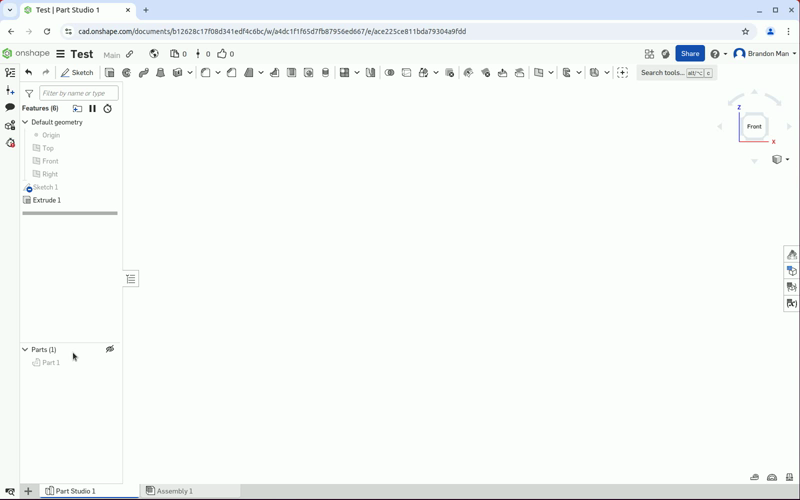
key(left)
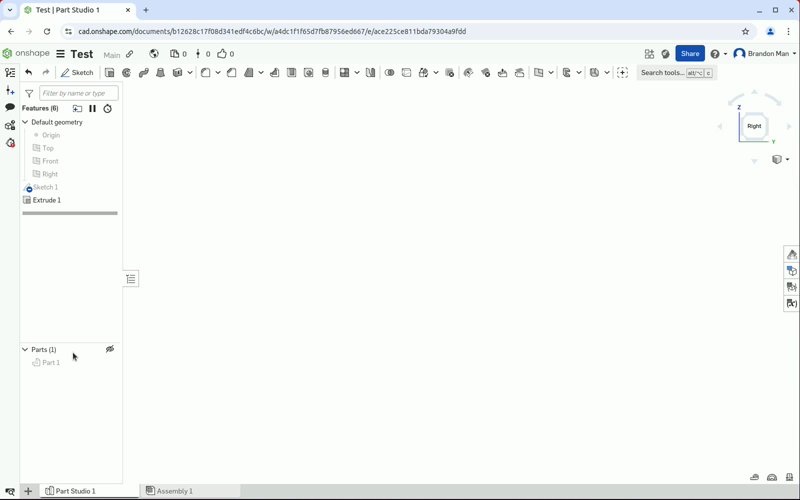
key_up(shift)
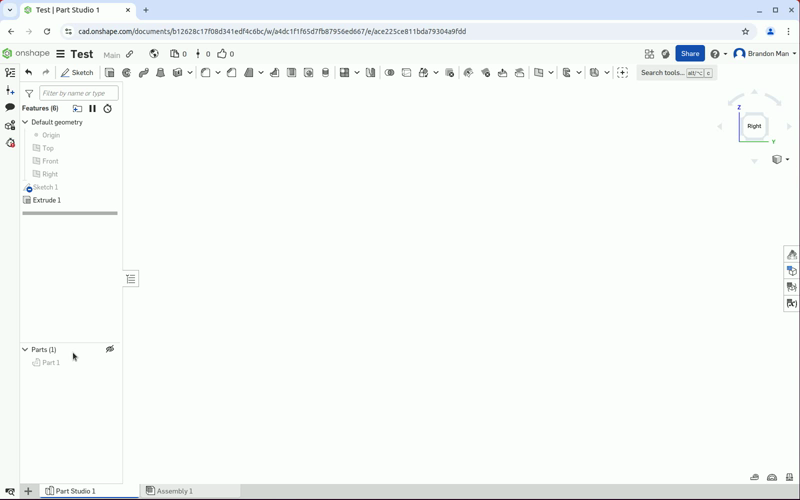
mouse_move(73, 352)
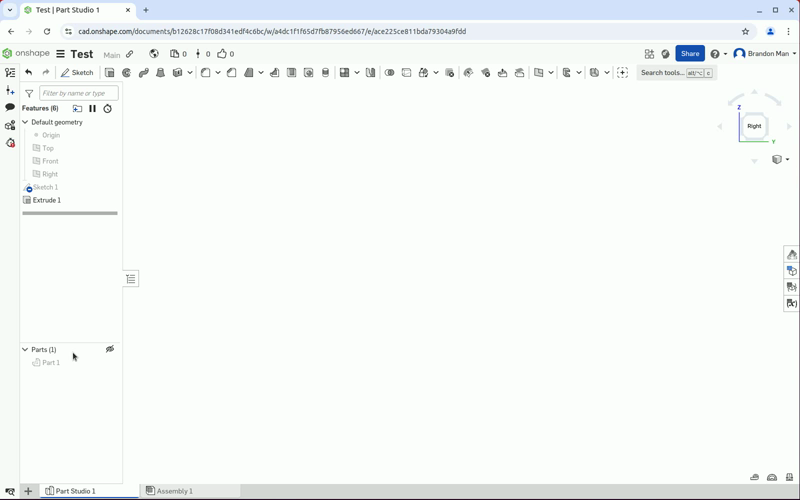
key(shift+y)
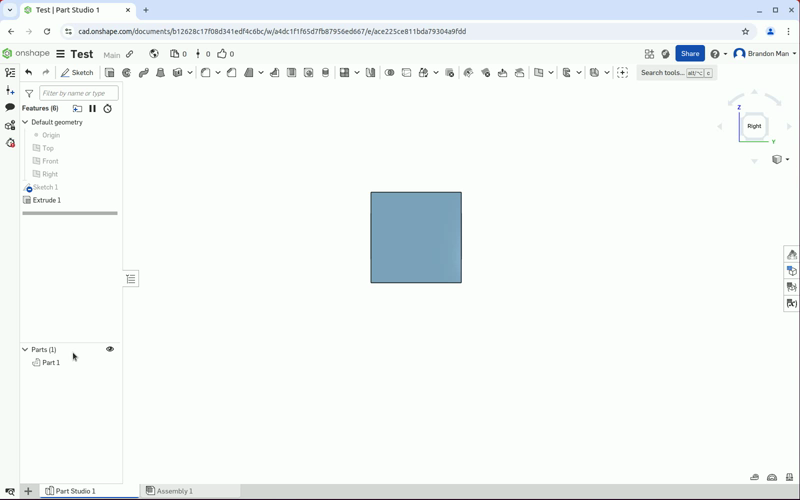
mouse_move(541, 75)
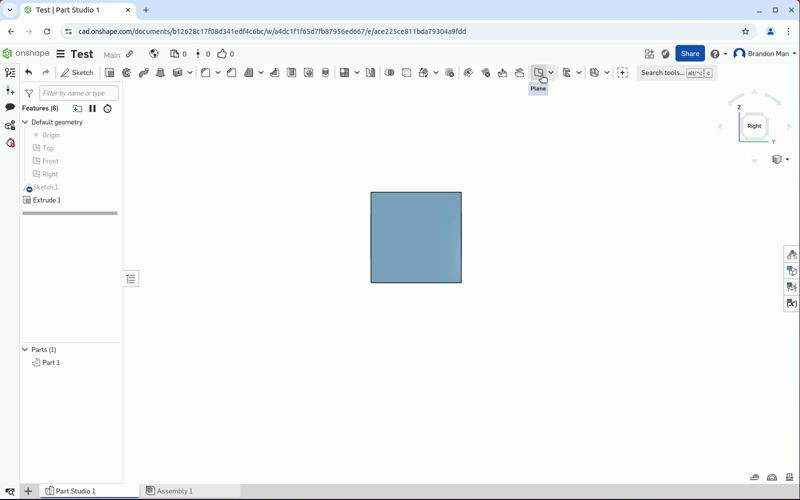
click(541, 75)
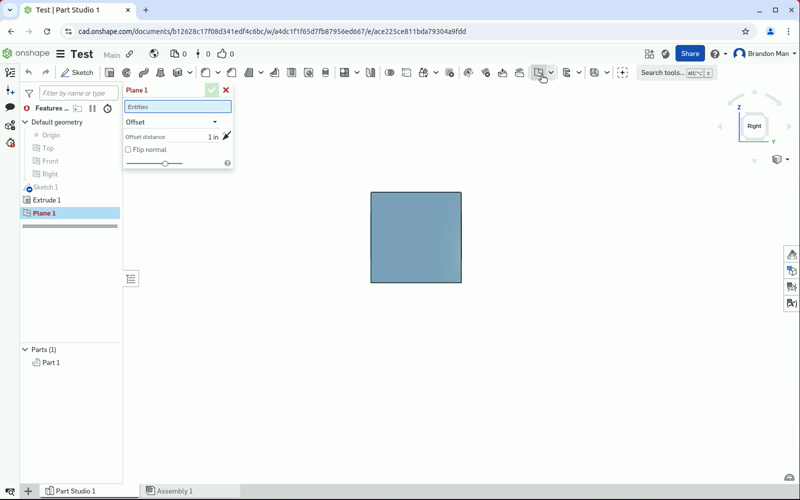
mouse_move(73, 176)
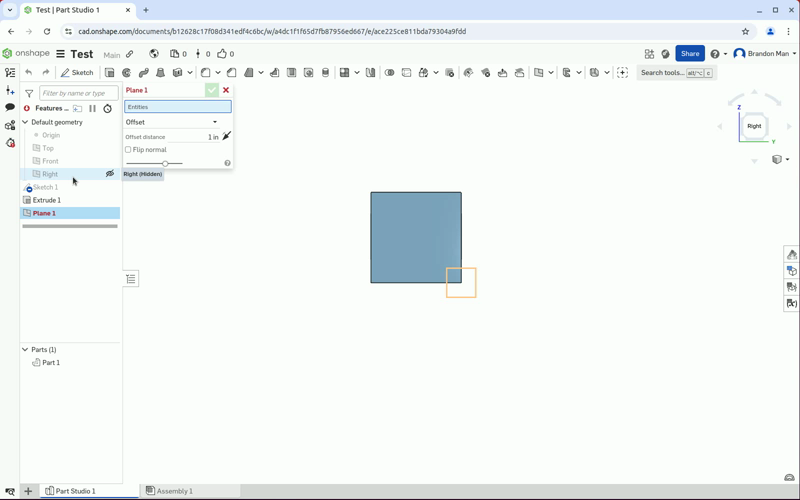
click(73, 176)
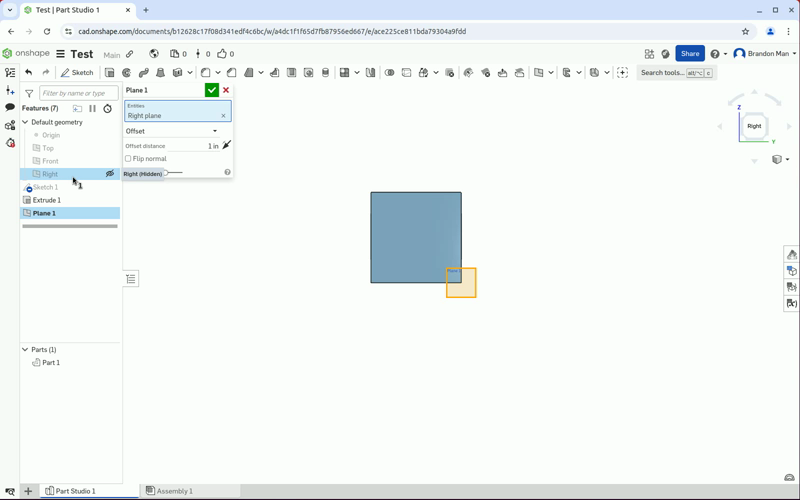
key(tab, 2)
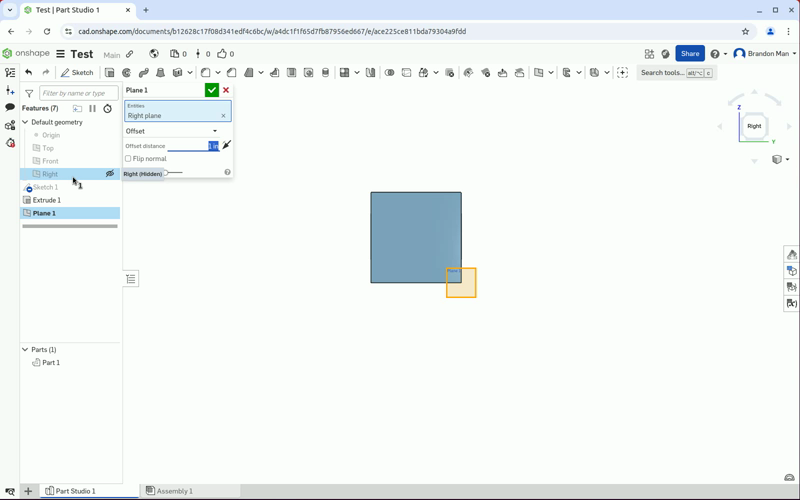
text(18.548)
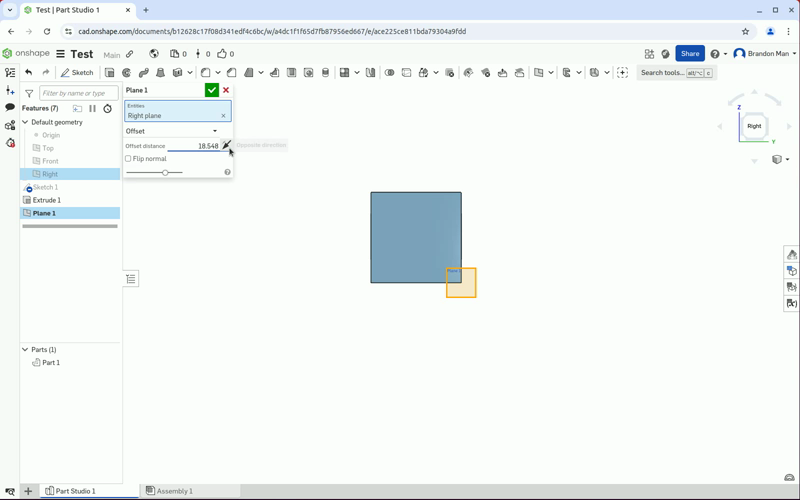
mouse_move(229, 147)
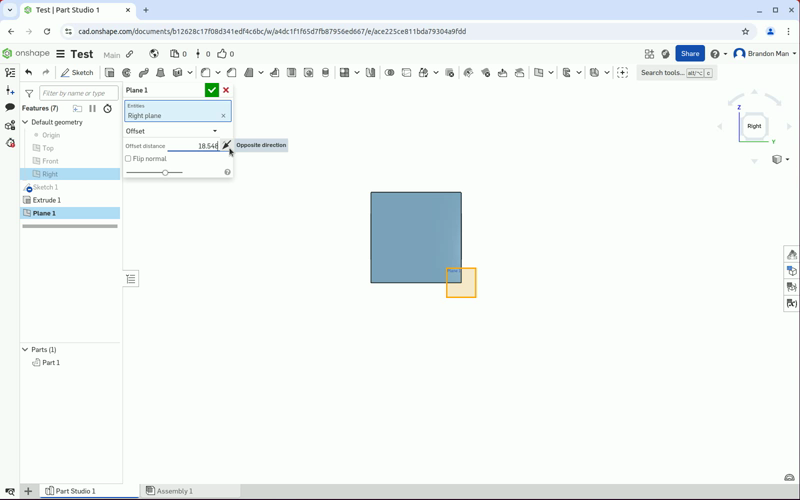
click(229, 147)
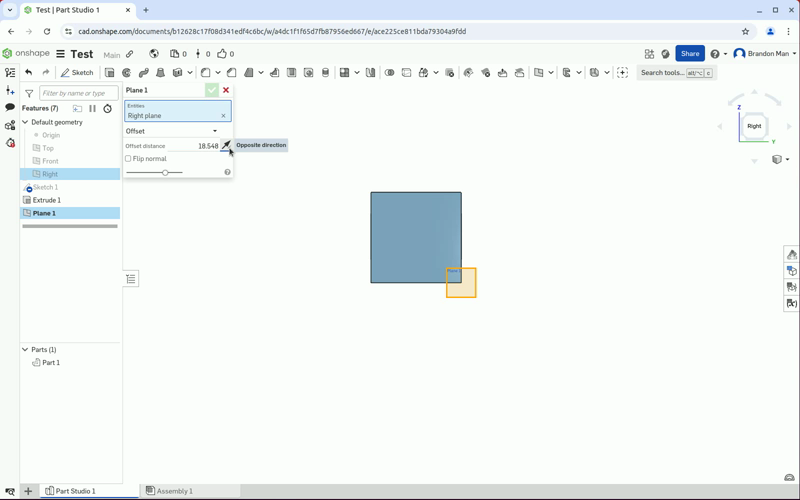
key(enter, 2)
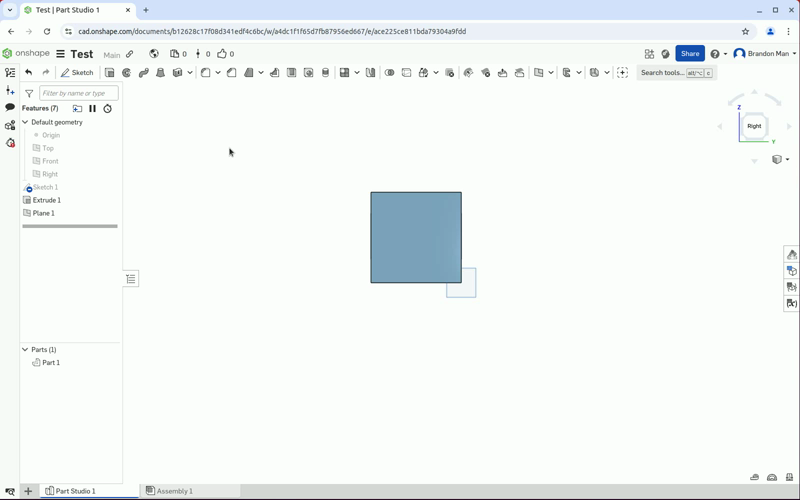
key(shift+s)
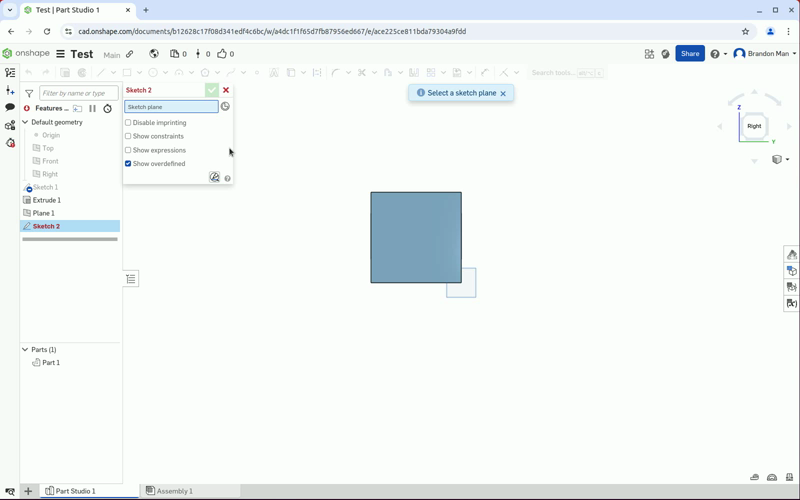
mouse_move(73, 215)
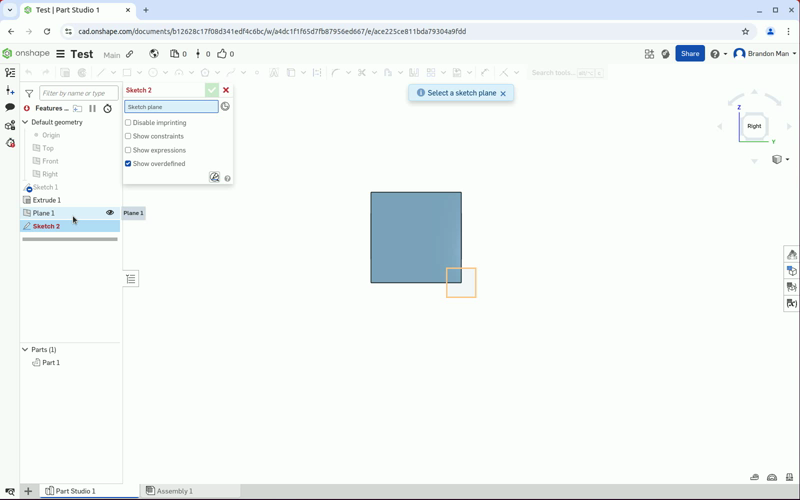
click(73, 215)
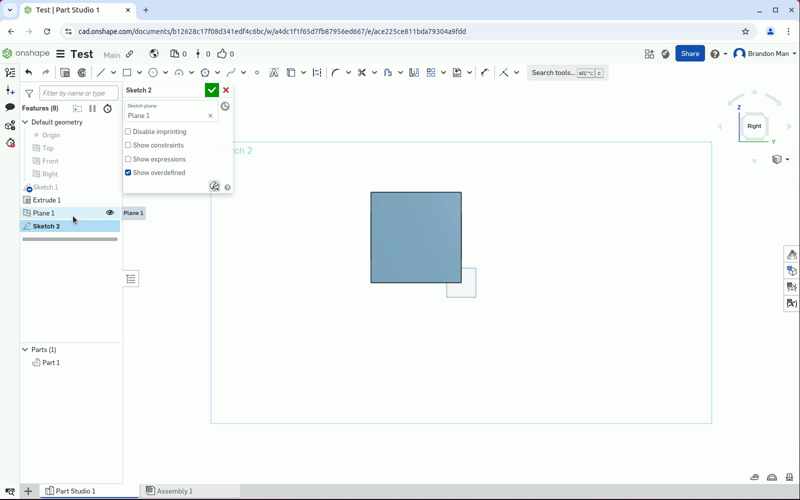
mouse_move(73, 352)
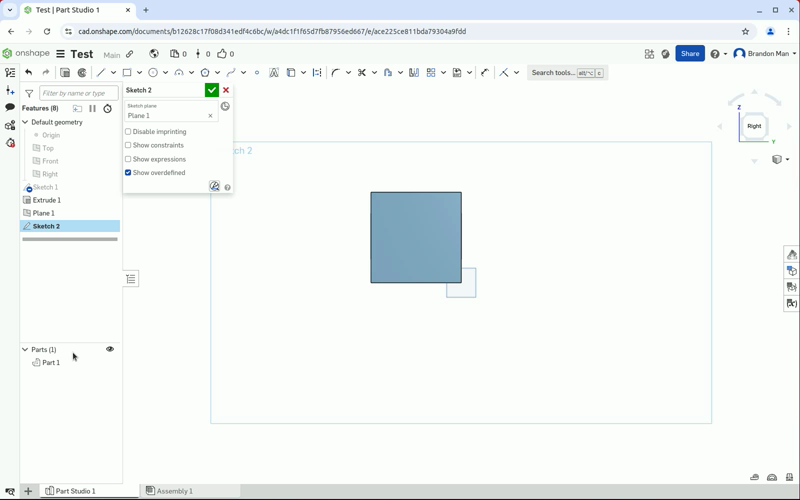
key(y)
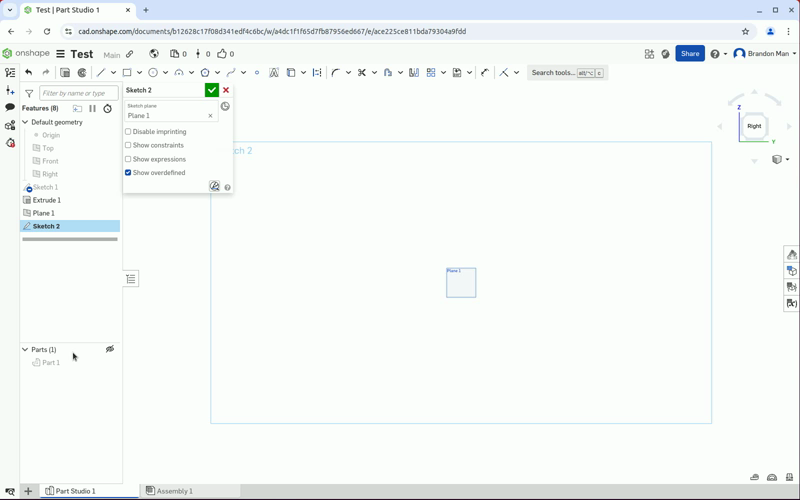
key(c)
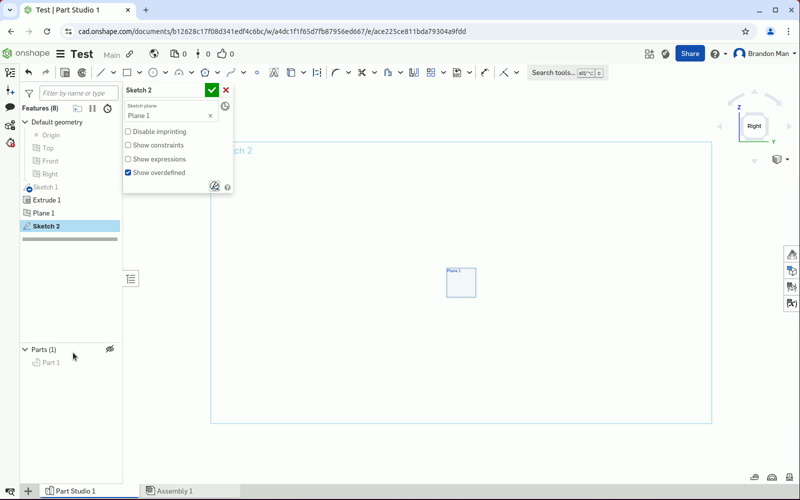
key_down(shift)
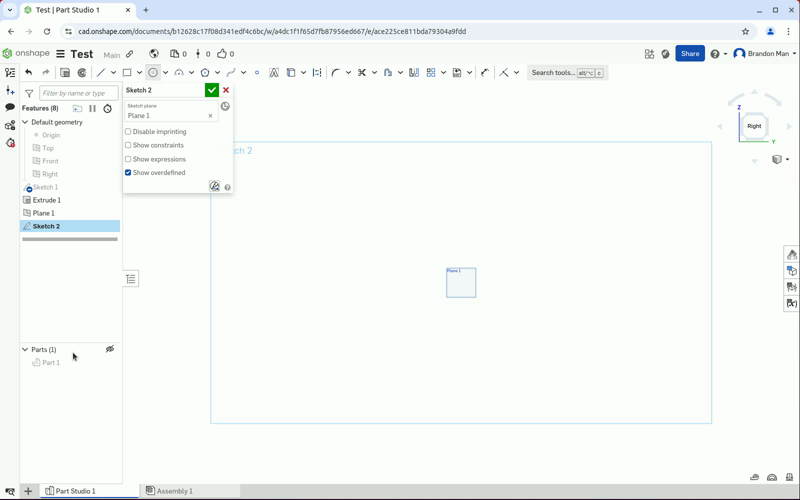
mouse_move(417, 238)
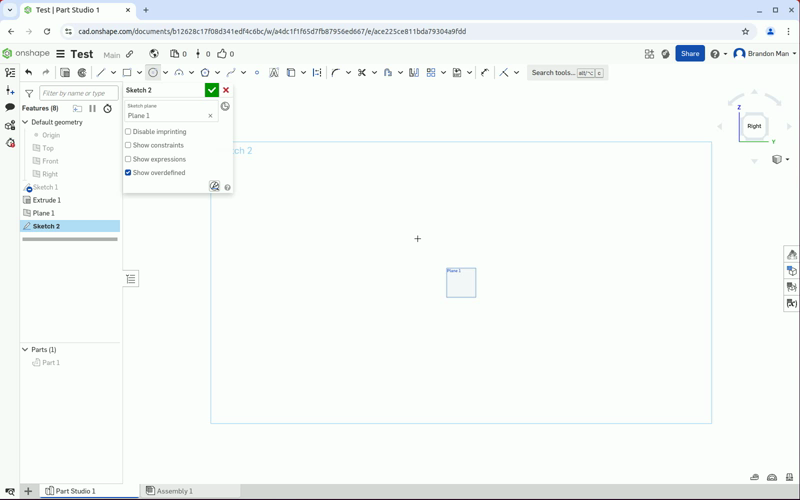
click(417, 238)
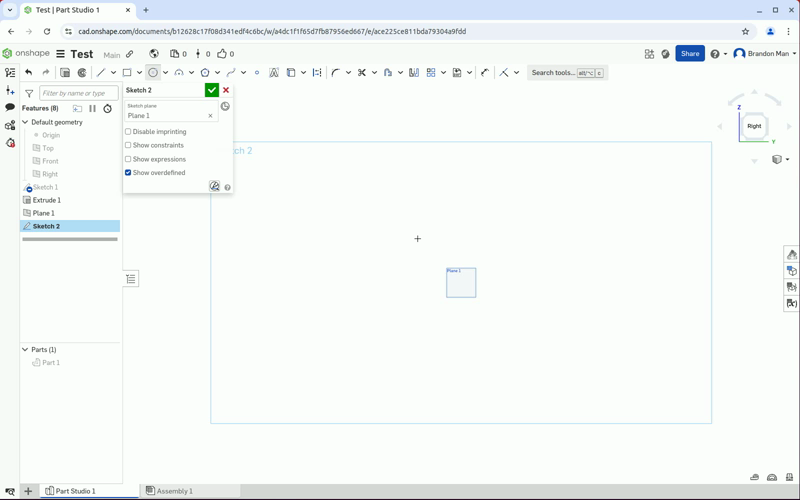
key_up(shift)
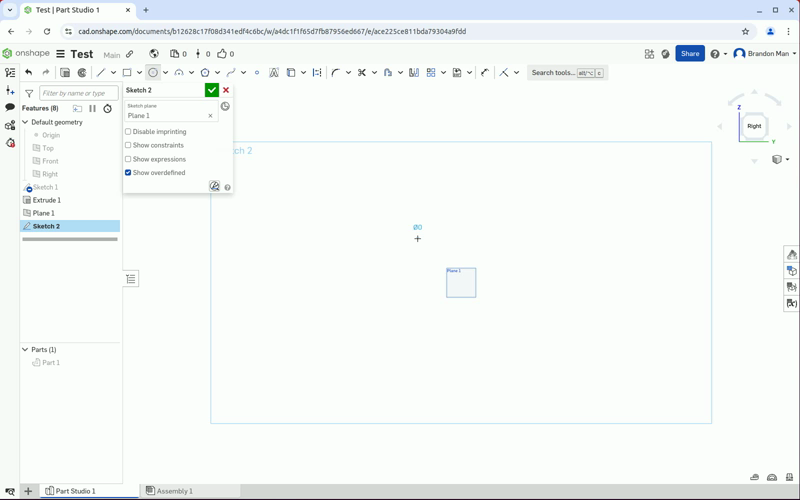
mouse_move(440, 238)
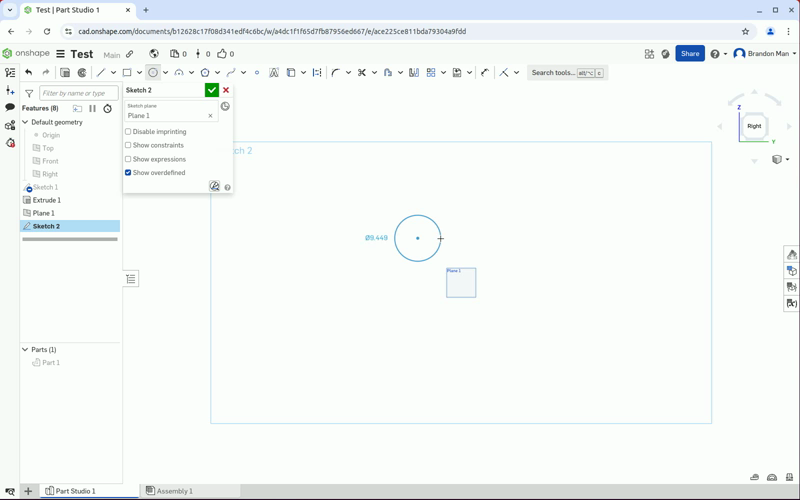
click(440, 238)
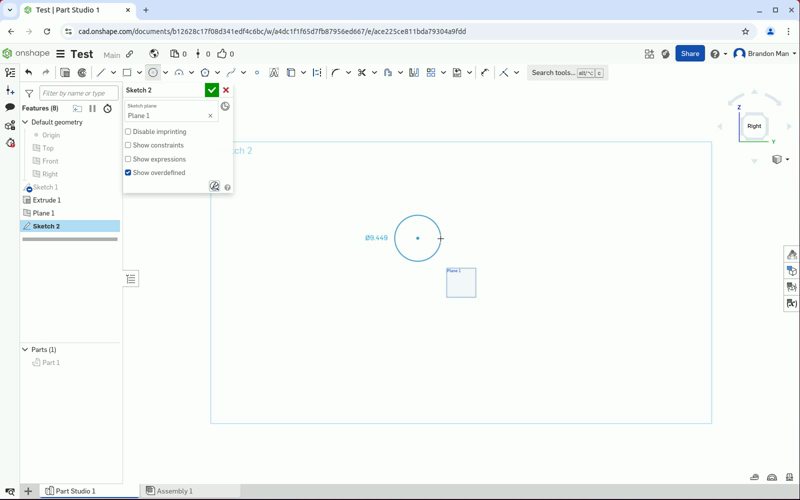
key(esc)
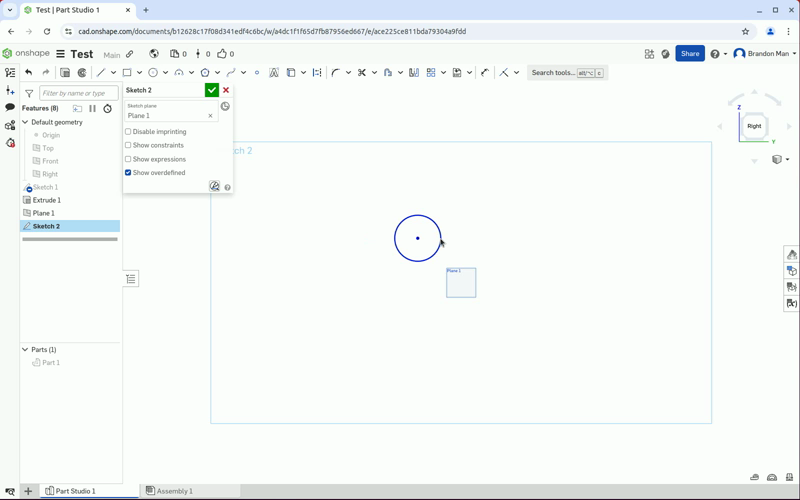
mouse_move(435, 235)
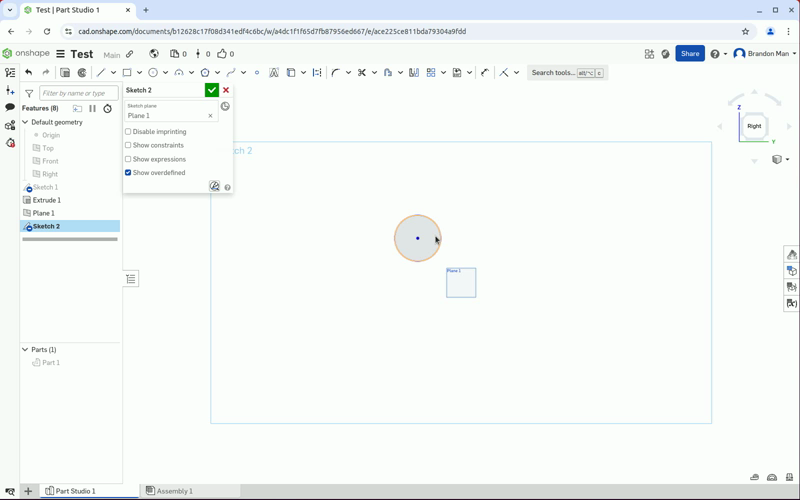
scroll(6)
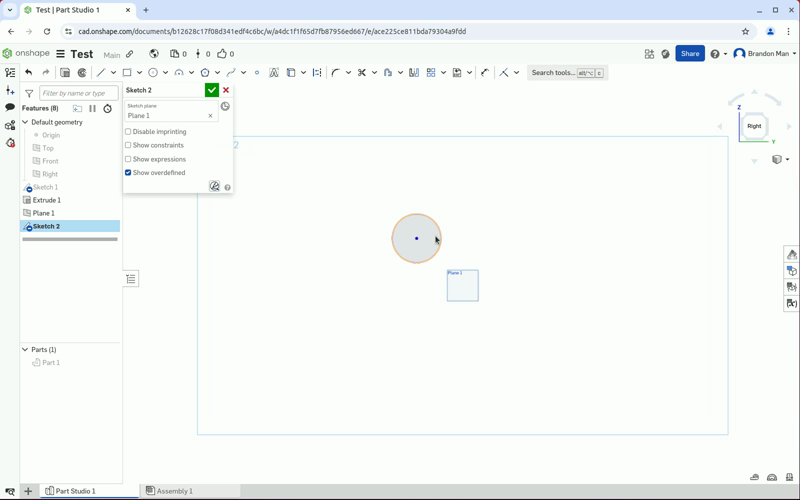
scroll(6)
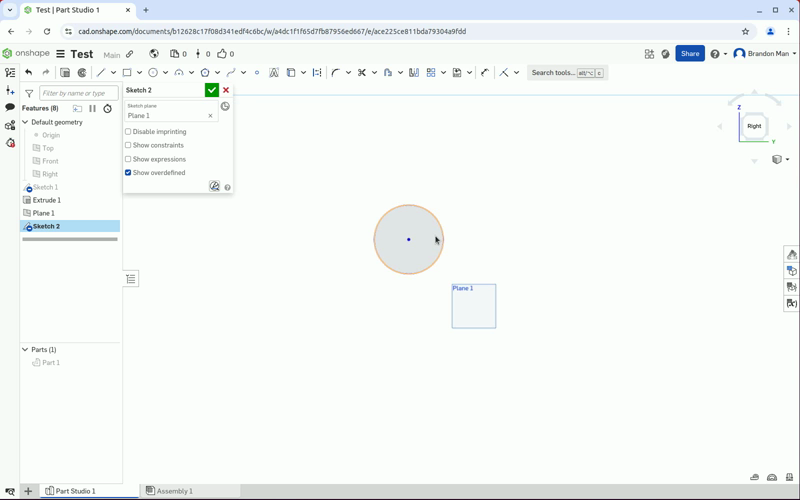
scroll(6)
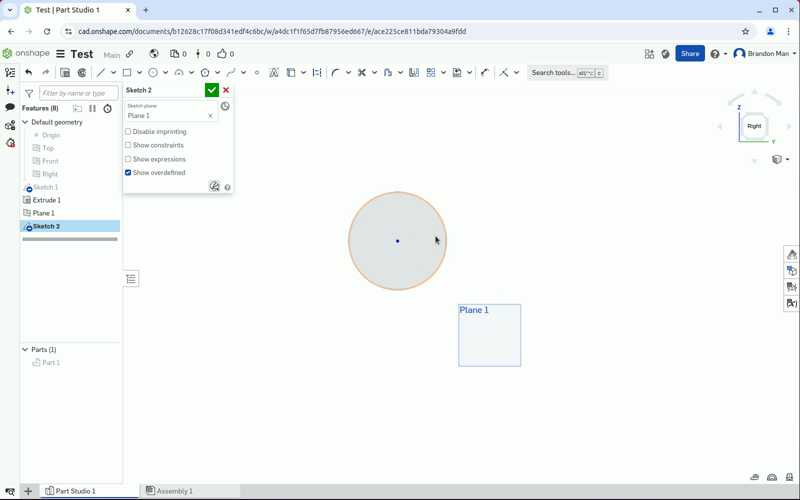
scroll(6)
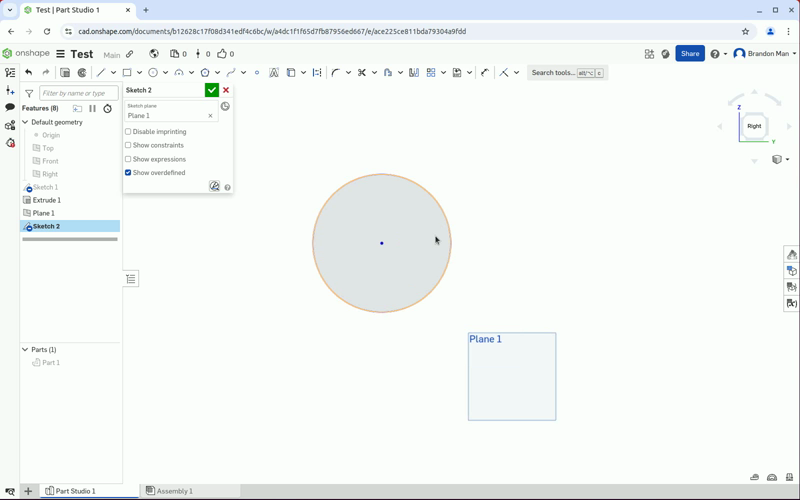
scroll(6)
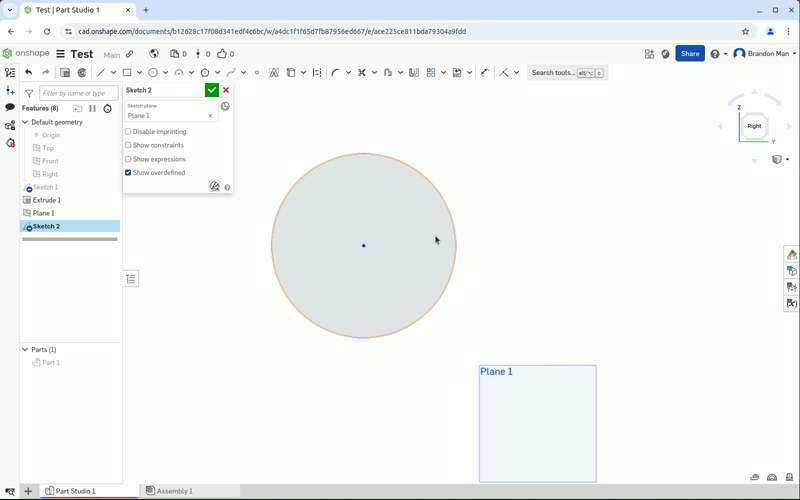
scroll(6)
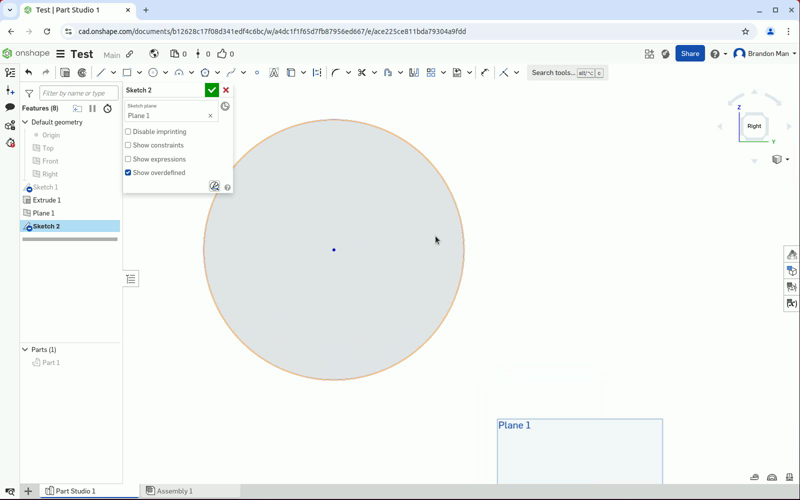
scroll(6)
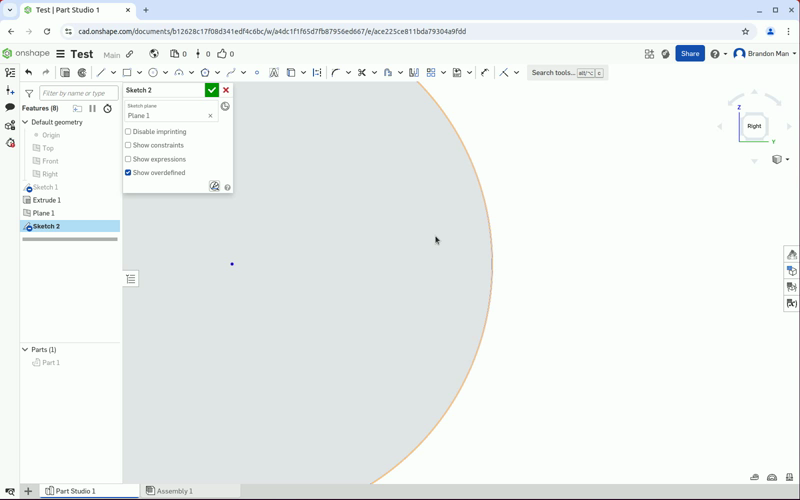
click(435, 235)
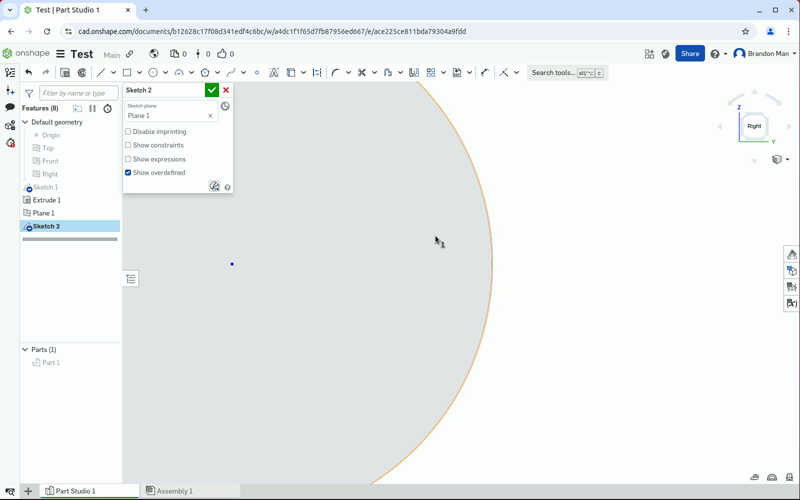
scroll(-6)
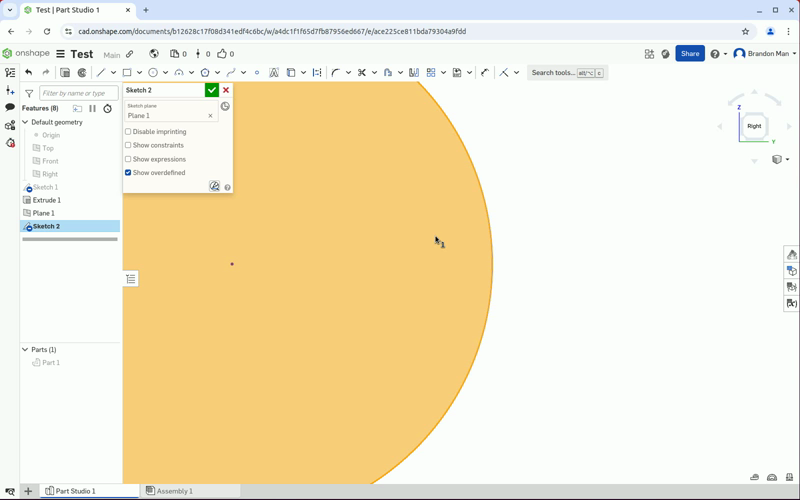
scroll(-6)
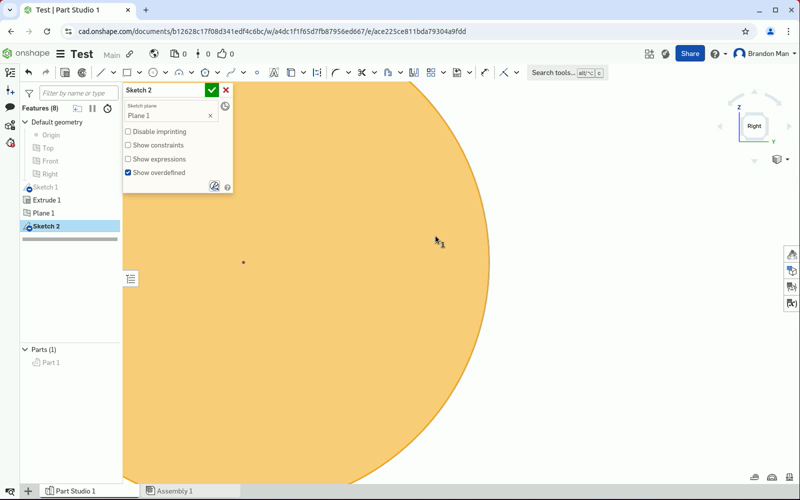
scroll(-6)
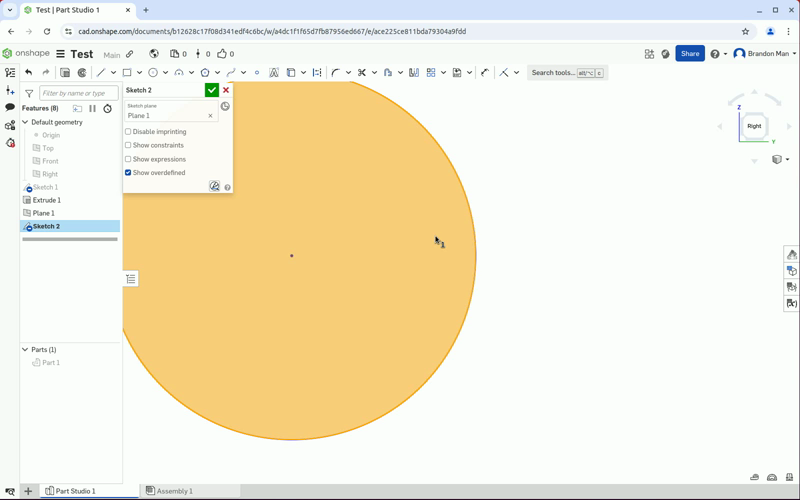
scroll(-6)
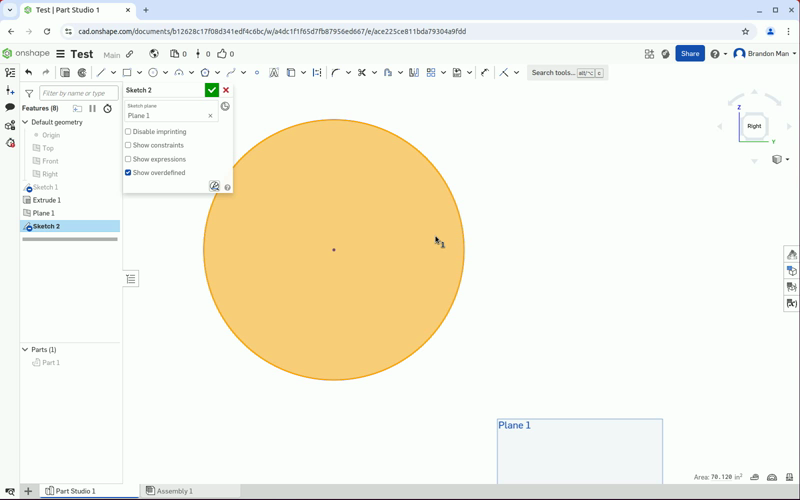
scroll(-6)
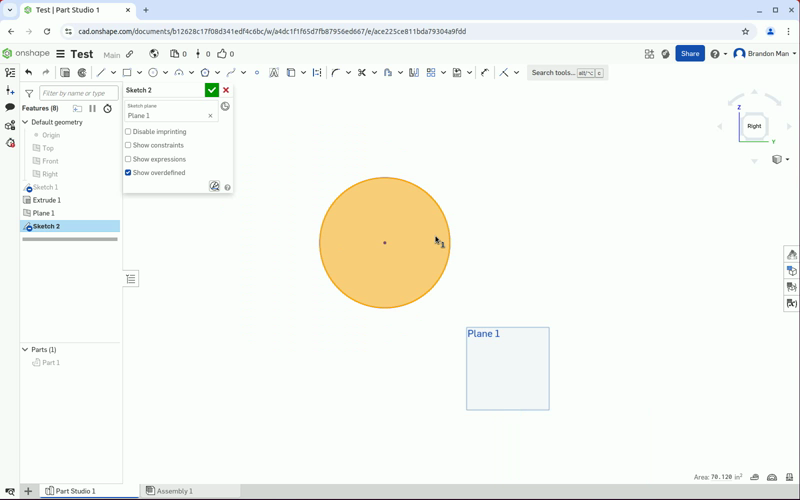
scroll(-6)
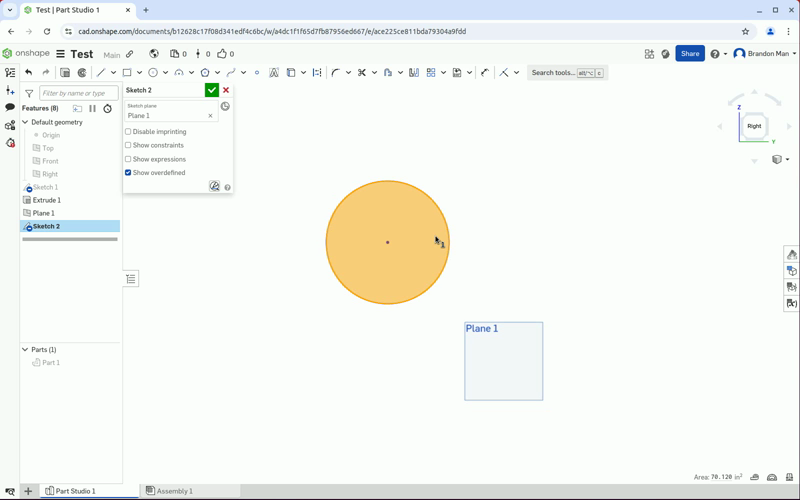
scroll(-6)
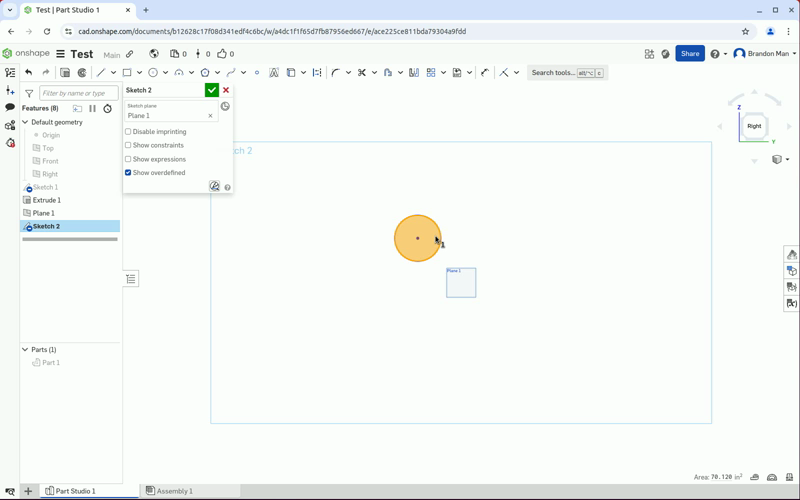
mouse_move(73, 352)
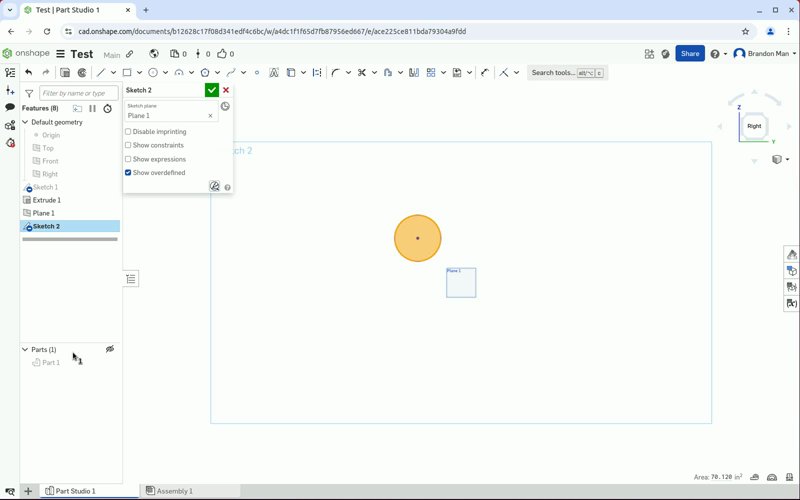
key(shift+y)
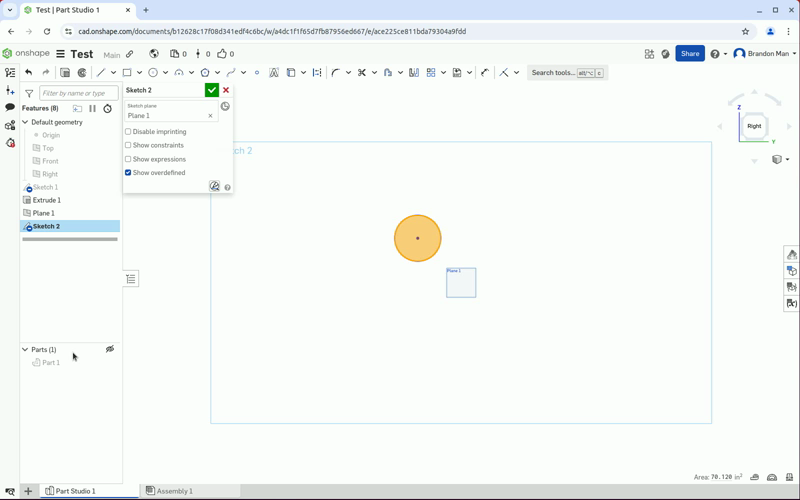
key(shift+e)
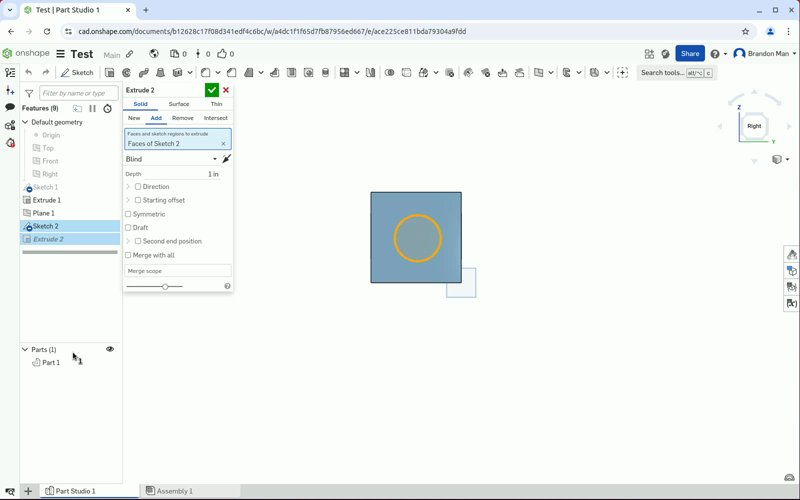
mouse_move(143, 106)
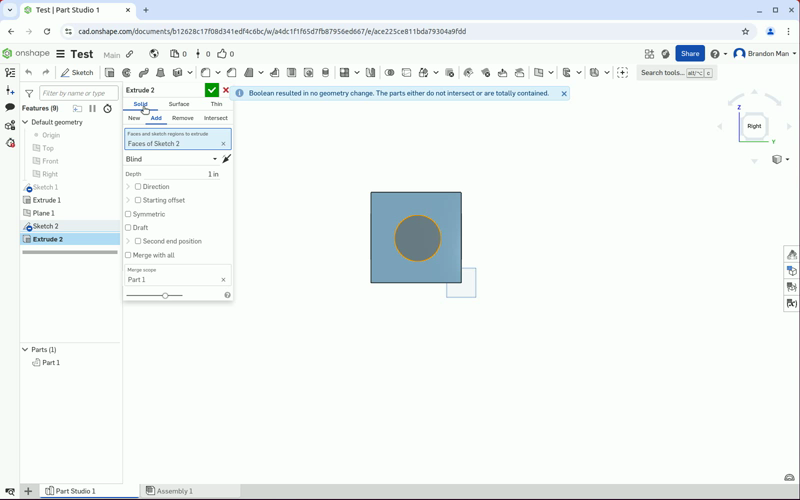
click(143, 106)
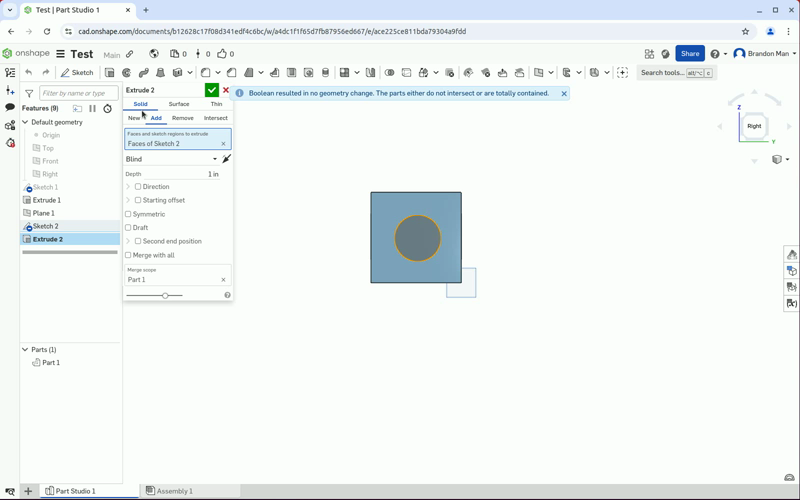
mouse_move(137, 120)
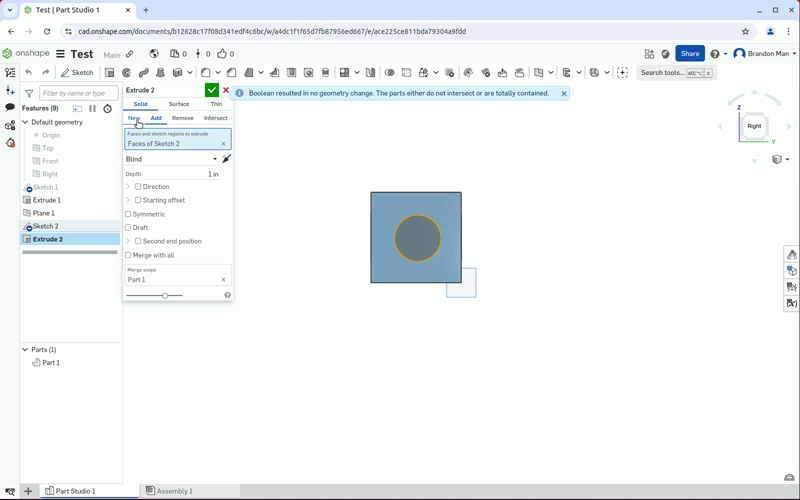
click(137, 120)
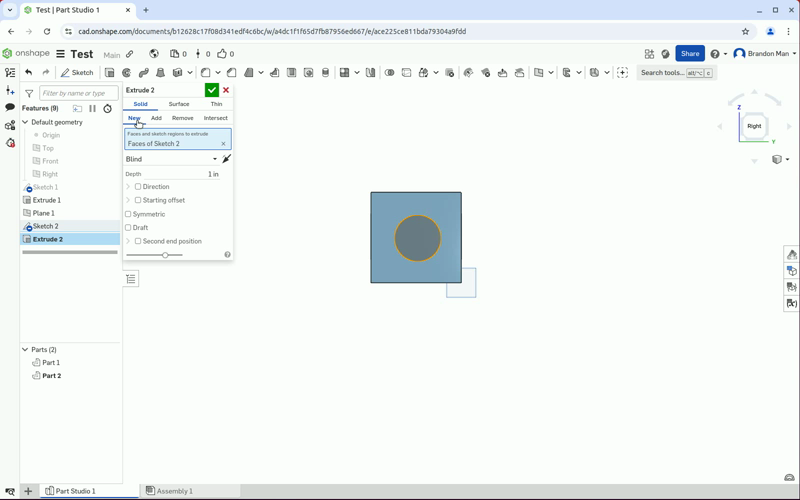
key(tab, 4)
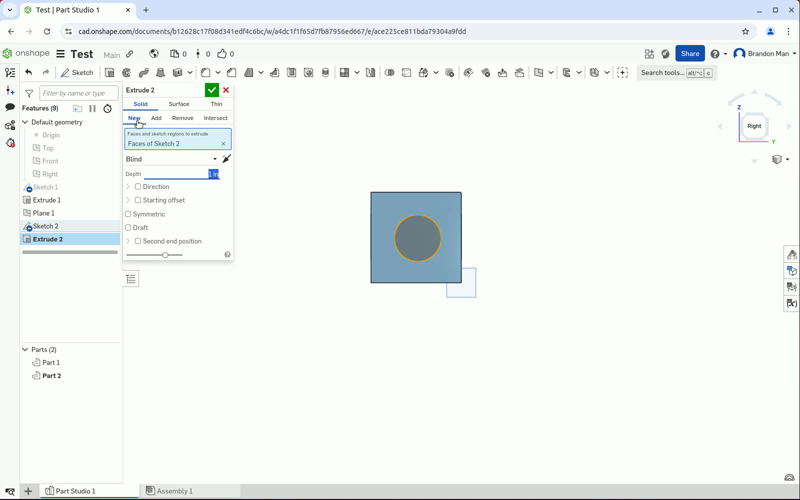
text(4.574)
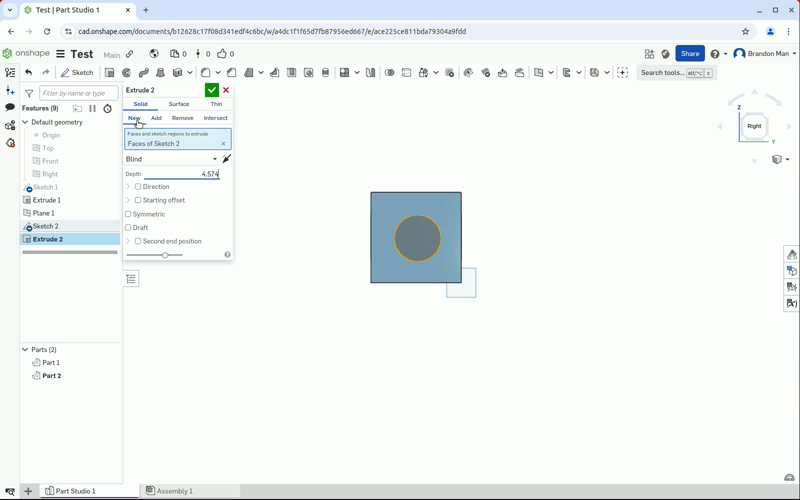
key(enter)
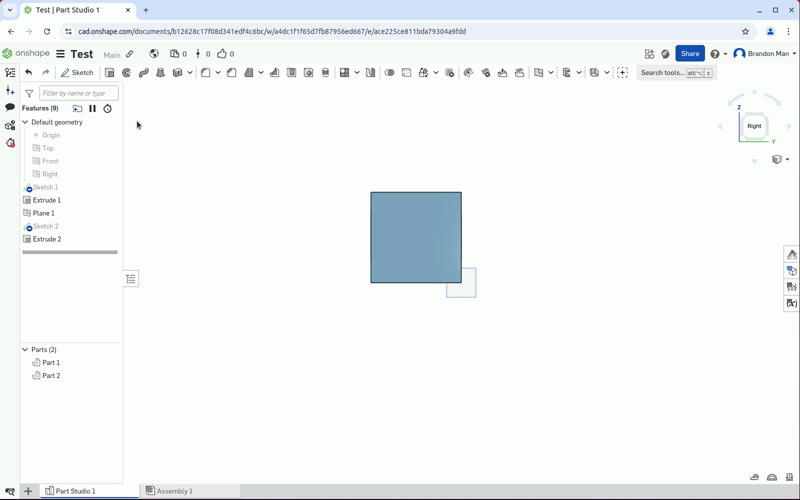
key(shift+h)
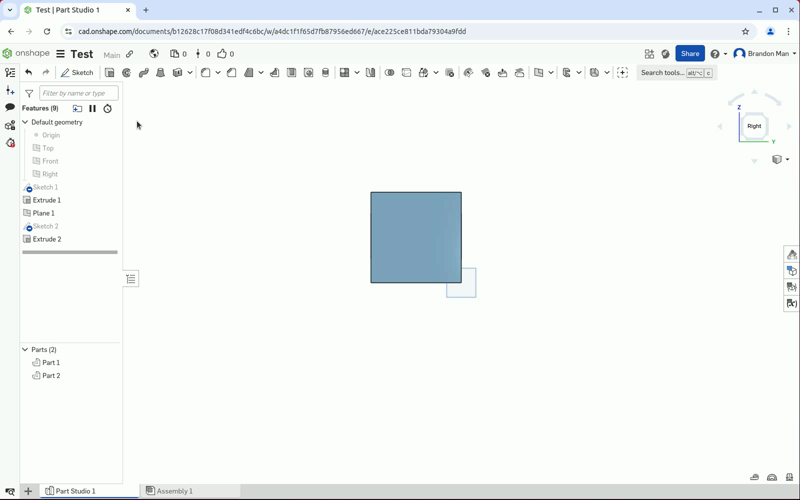
key(shift+h)
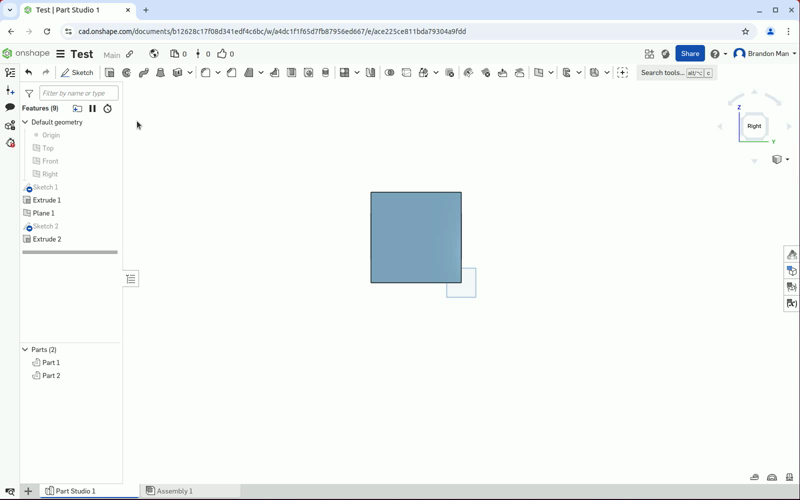
mouse_move(73, 189)
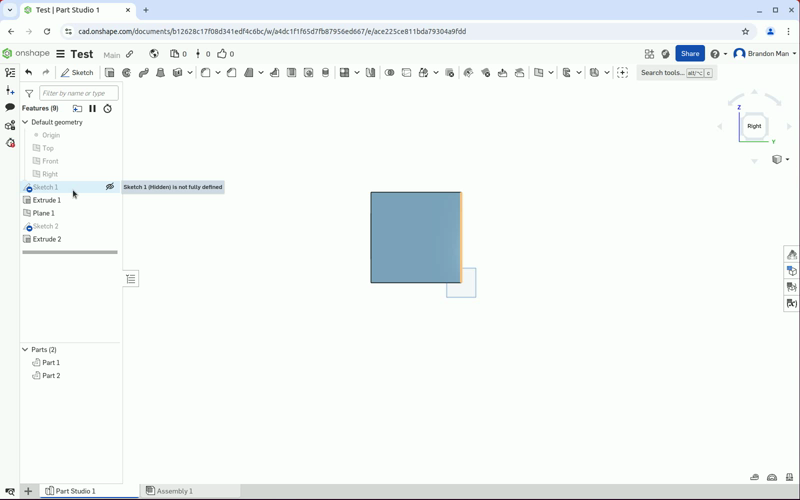
click(73, 189)
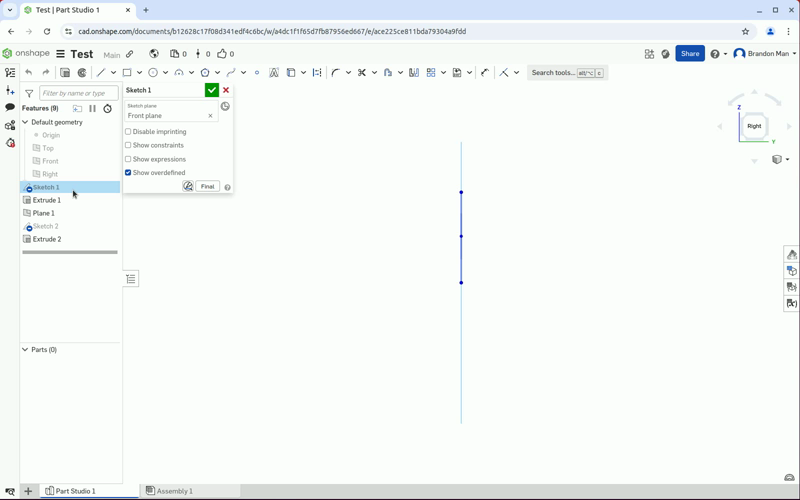
mouse_move(229, 92)
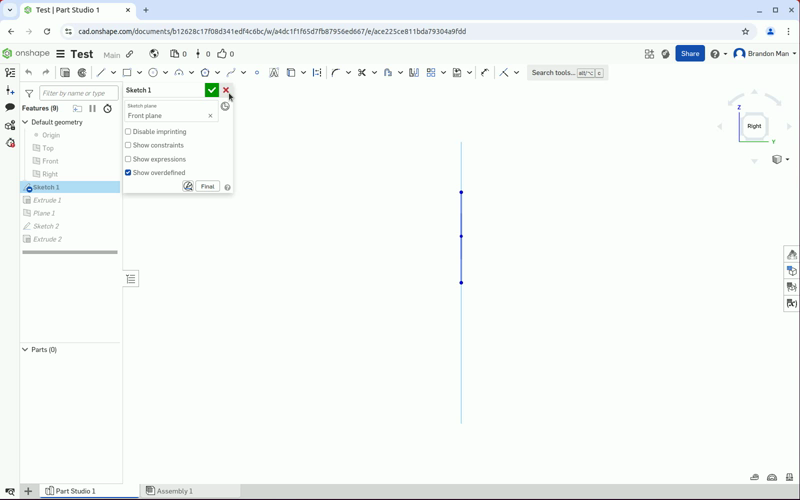
click(229, 92)
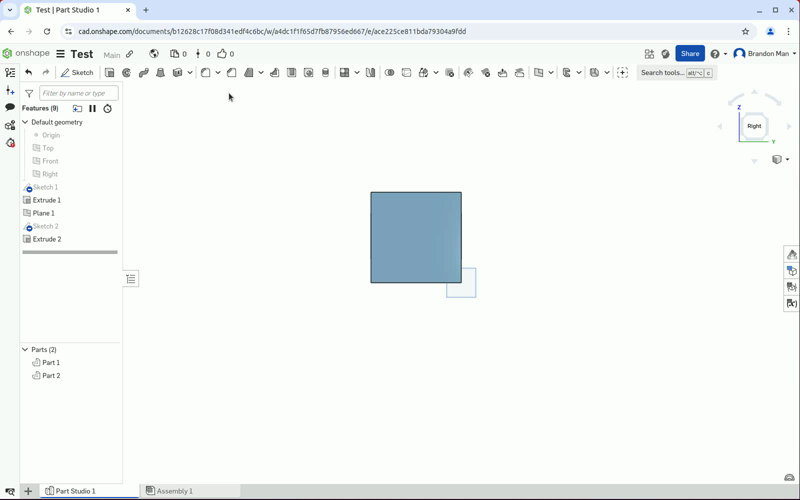
mouse_move(73, 352)
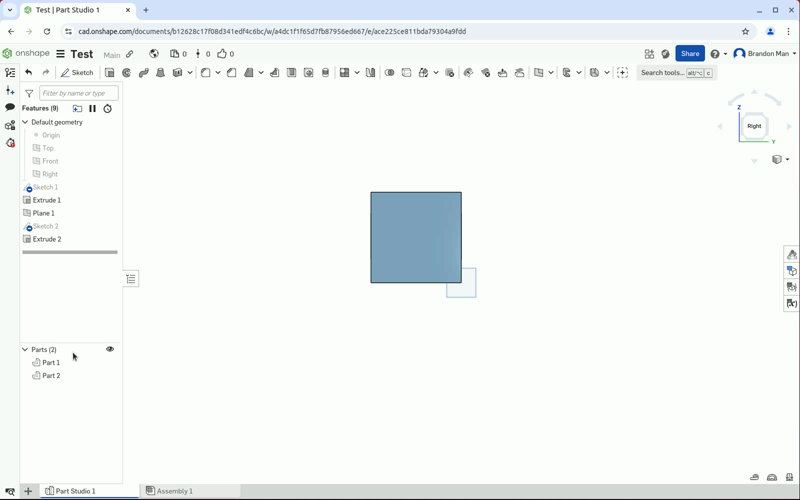
key(y)
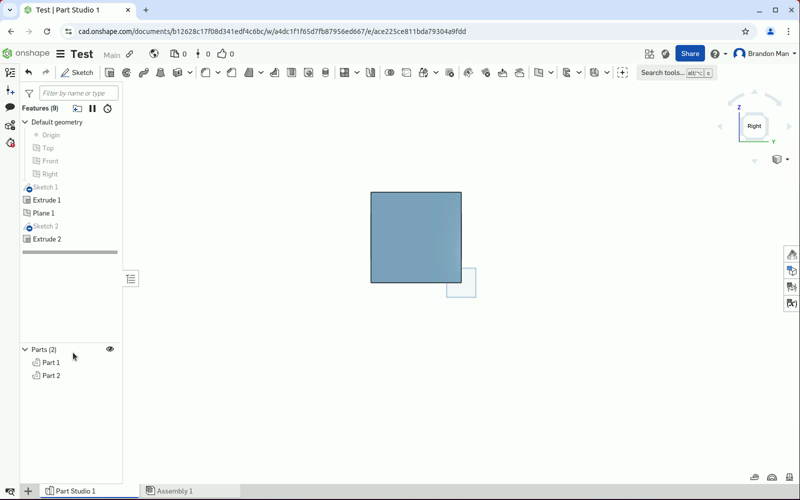
key(shift+p)
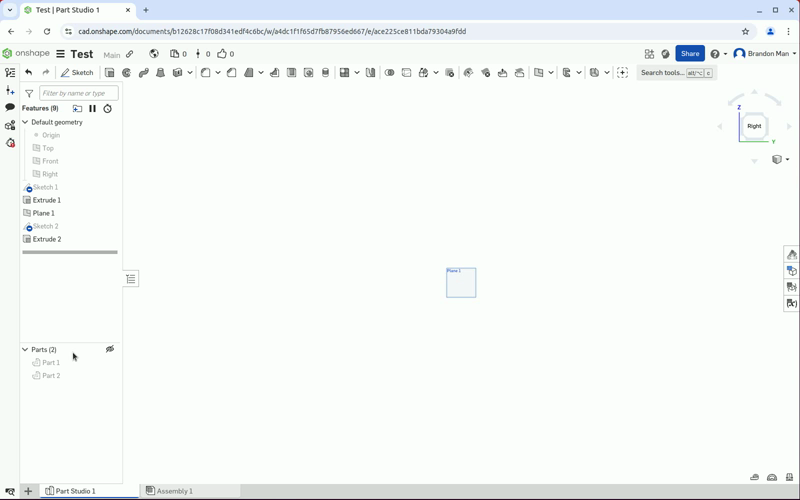
key(space)
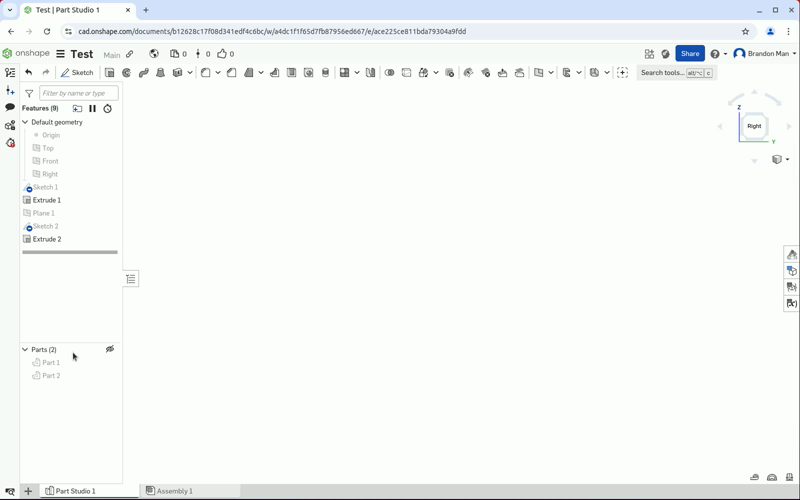
key_down(shift)
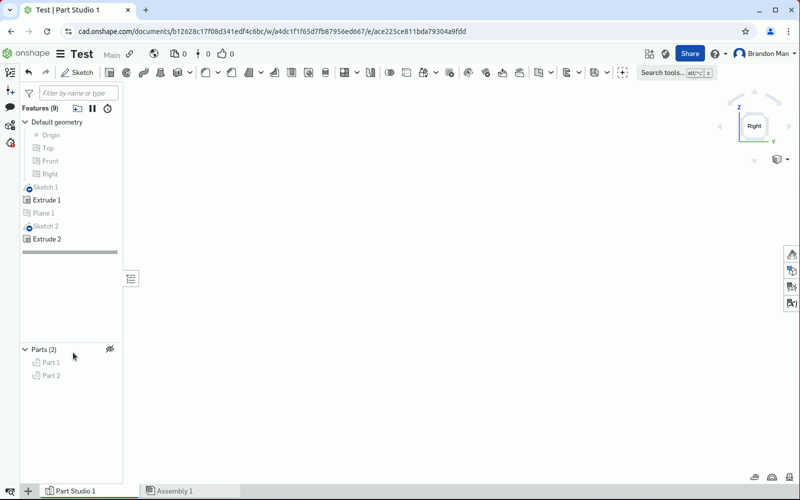
key(right)
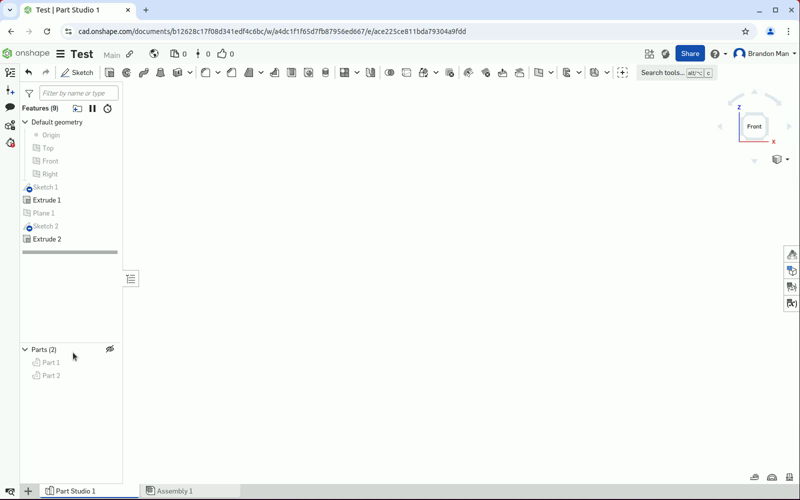
key_up(shift)
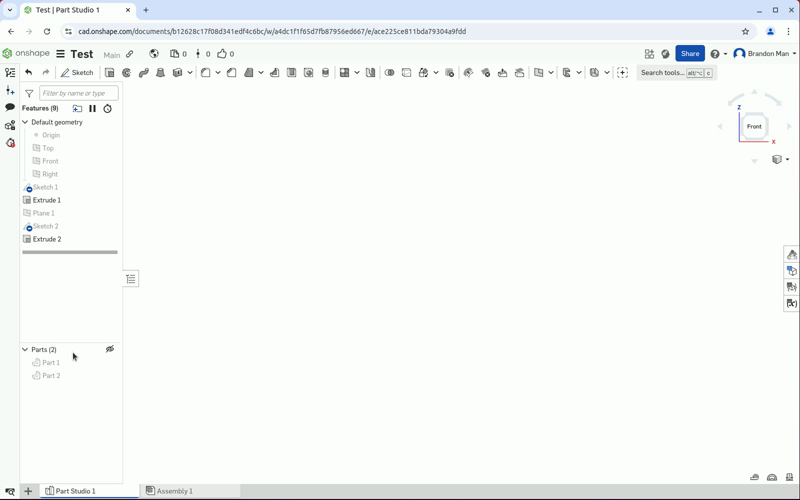
key(space)
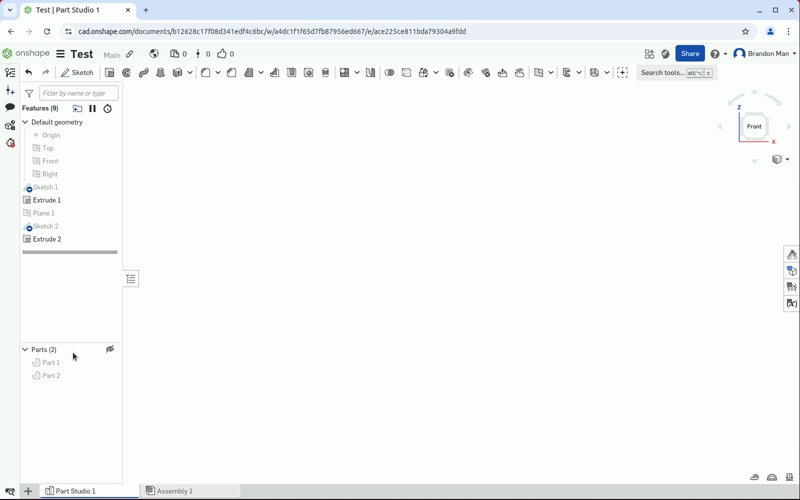
key_down(shift)
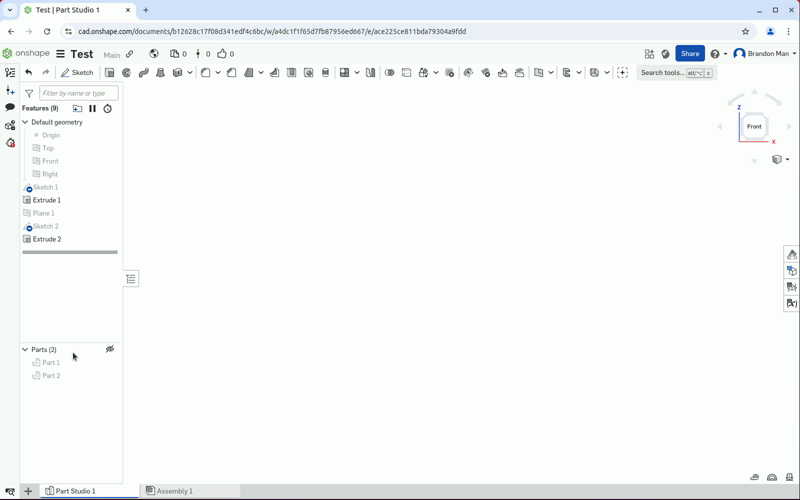
key(down)
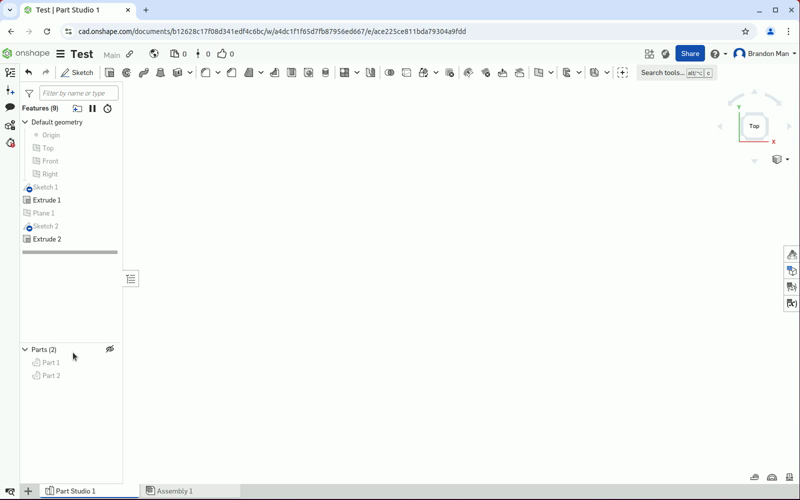
key_up(shift)
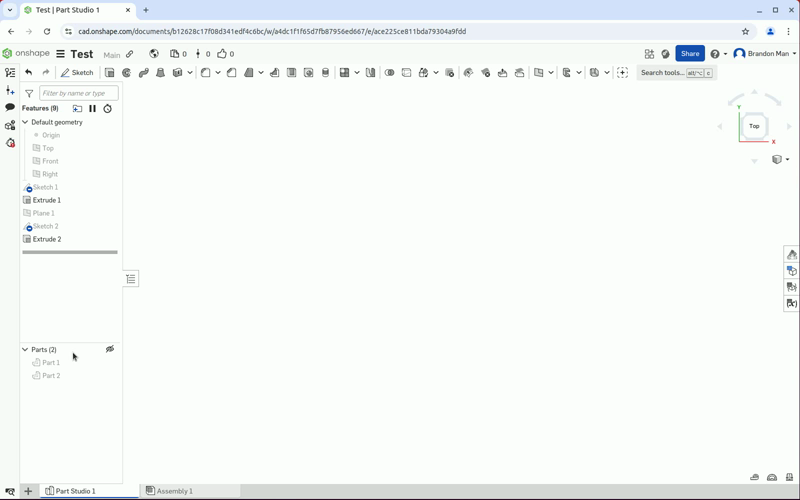
mouse_move(73, 352)
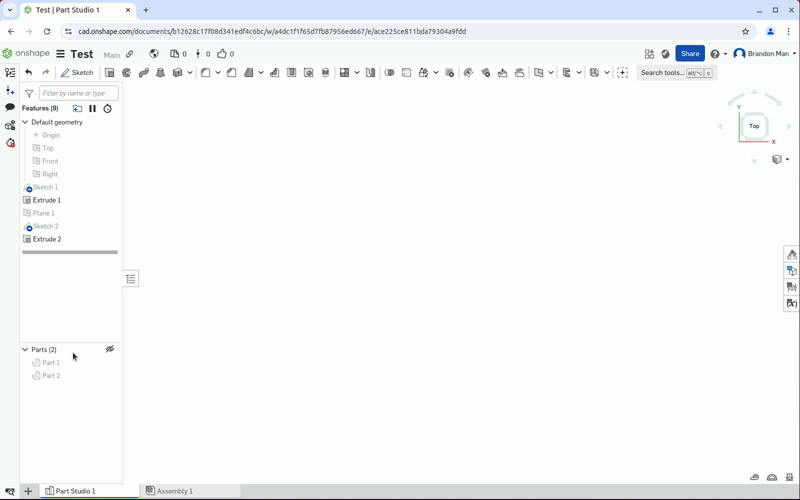
key(shift+y)
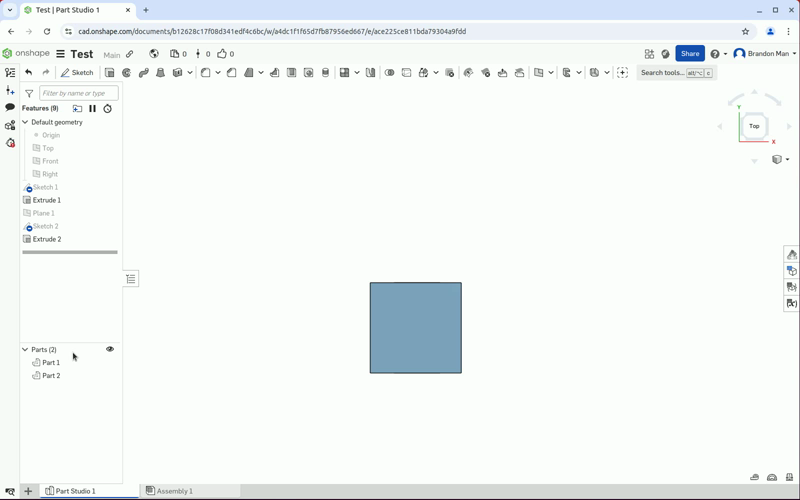
mouse_move(541, 75)
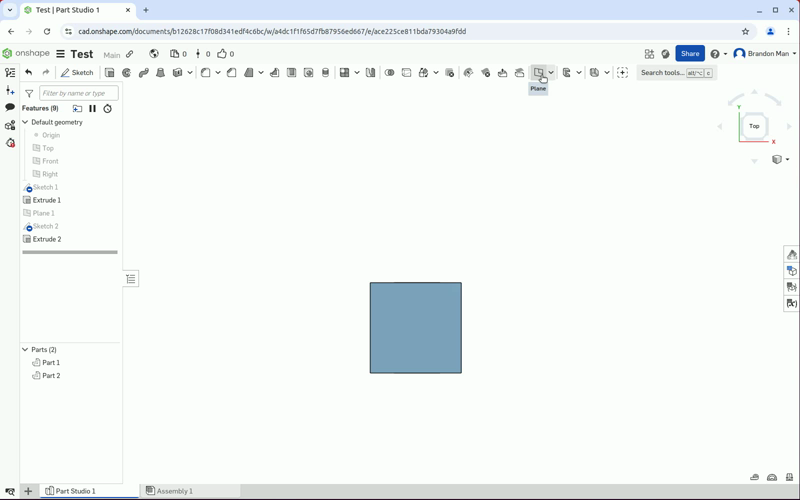
click(541, 75)
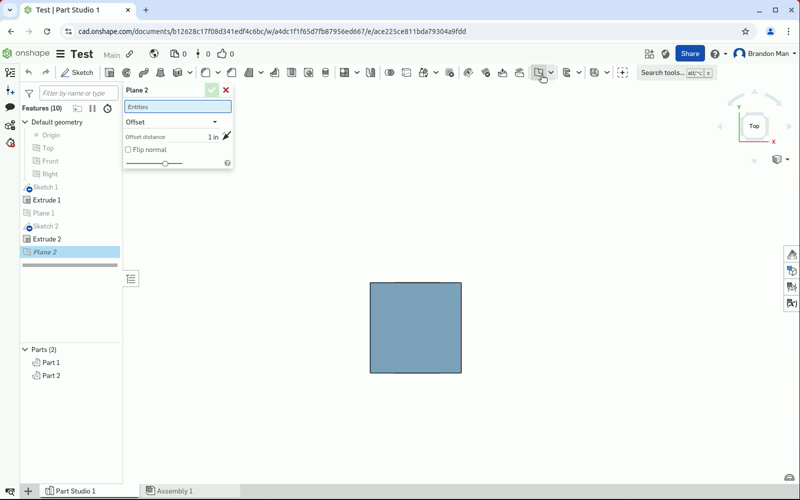
mouse_move(73, 150)
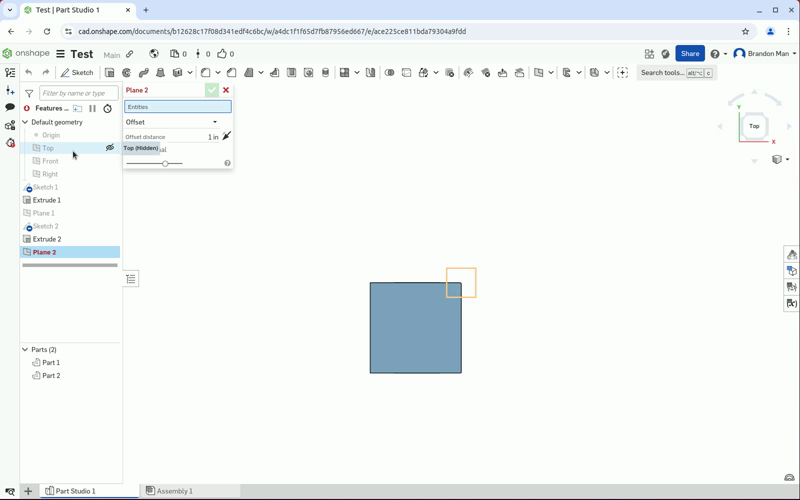
click(73, 150)
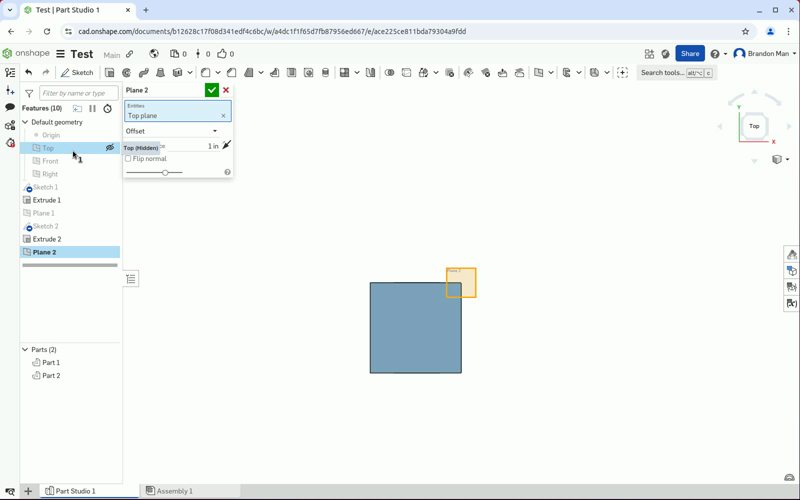
key(tab, 2)
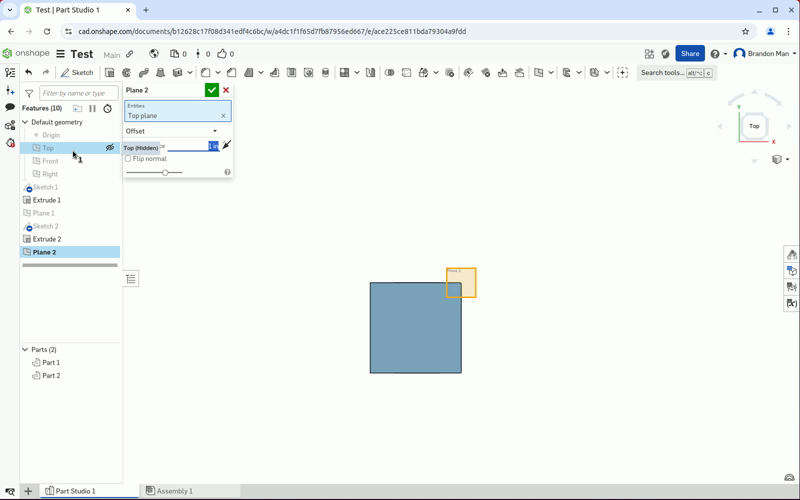
text(18.548)
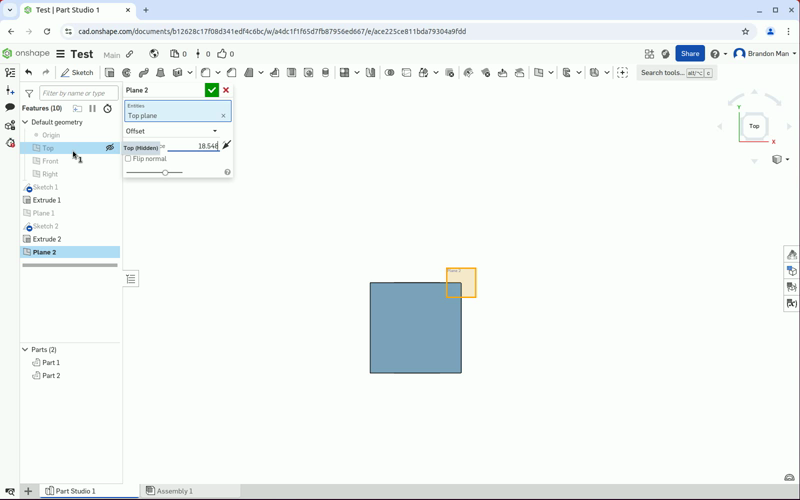
key(enter, 2)
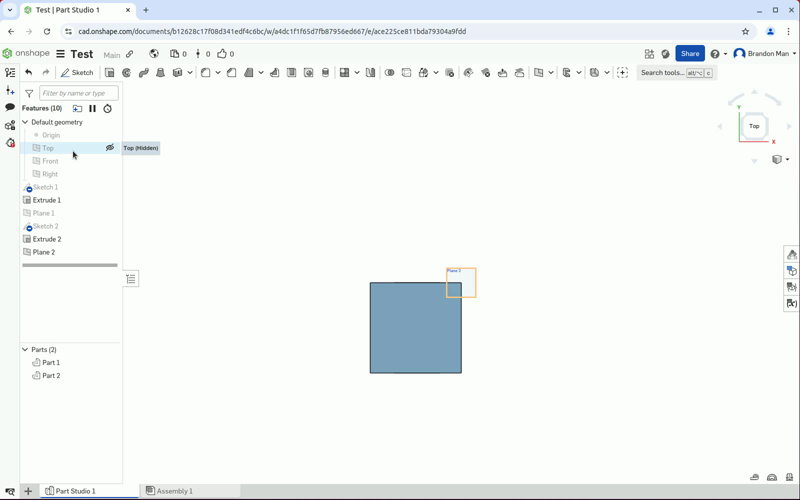
key(shift+s)
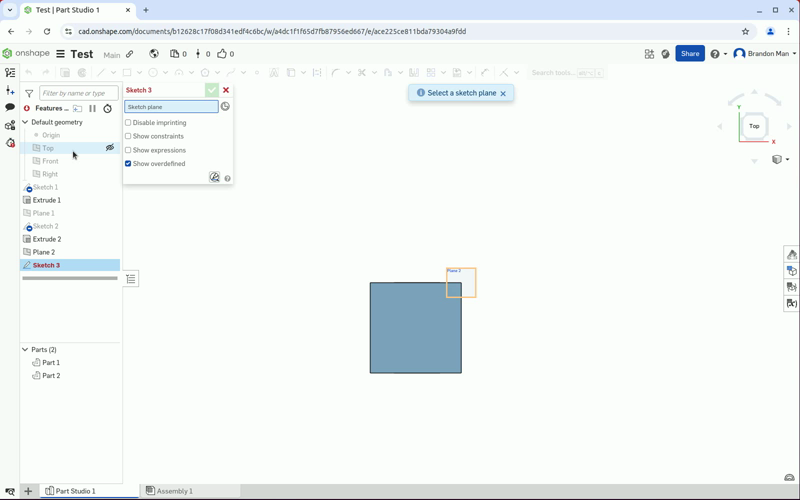
mouse_move(73, 254)
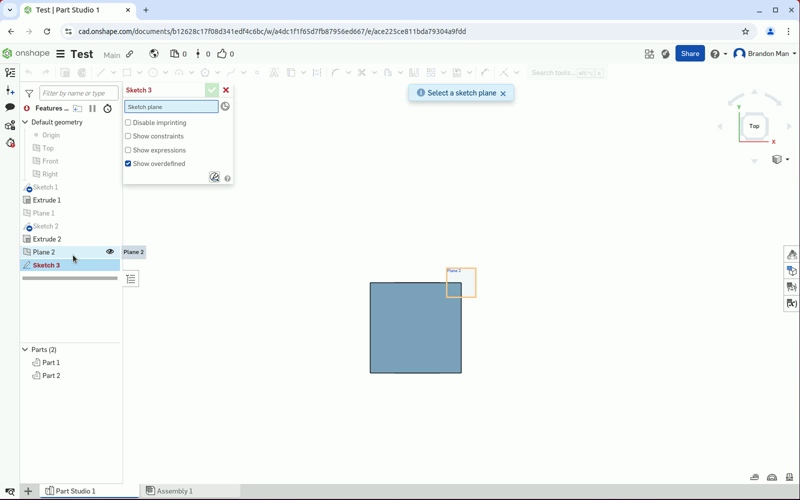
click(73, 254)
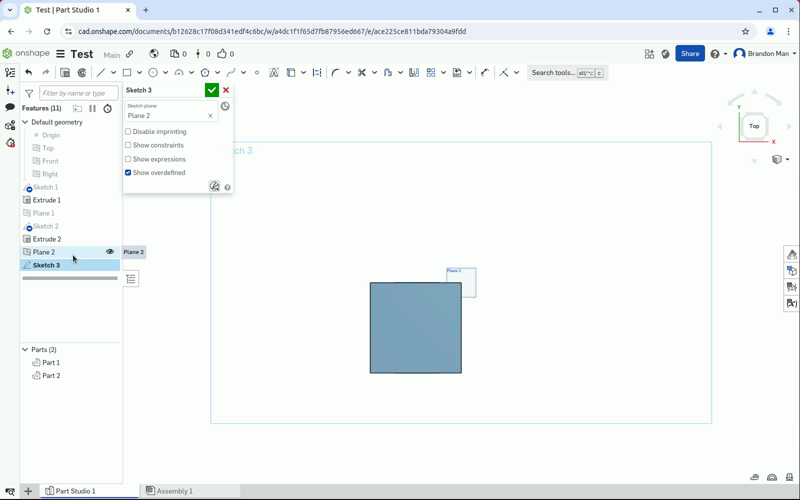
mouse_move(73, 352)
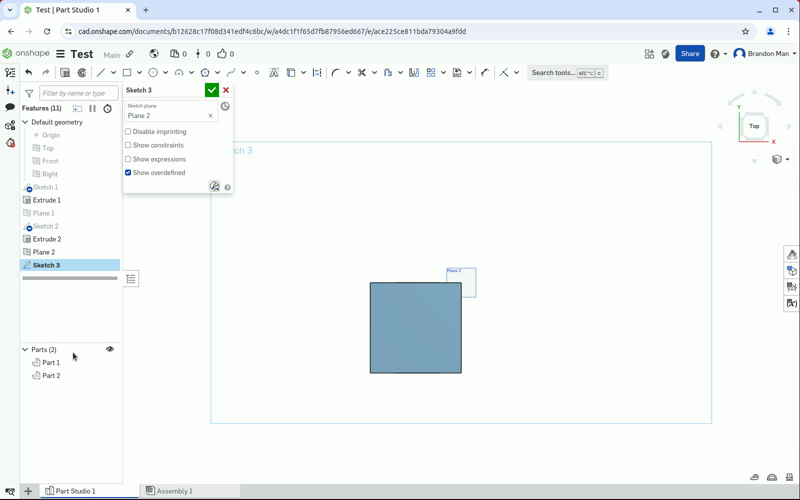
key(y)
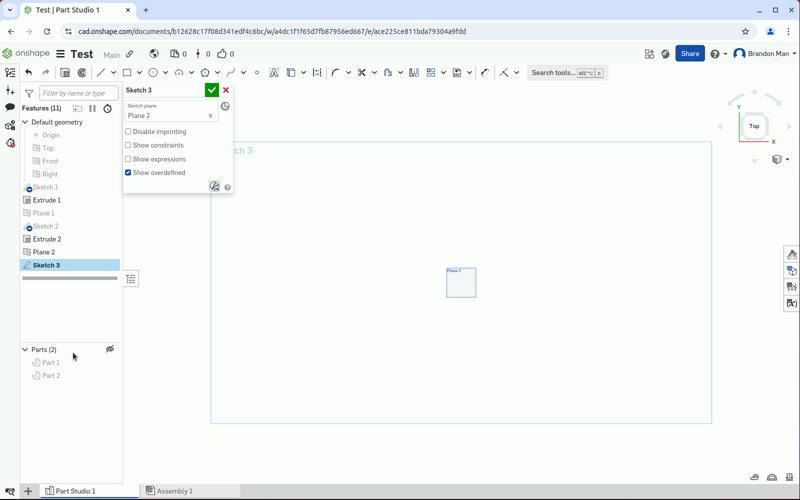
key(l)
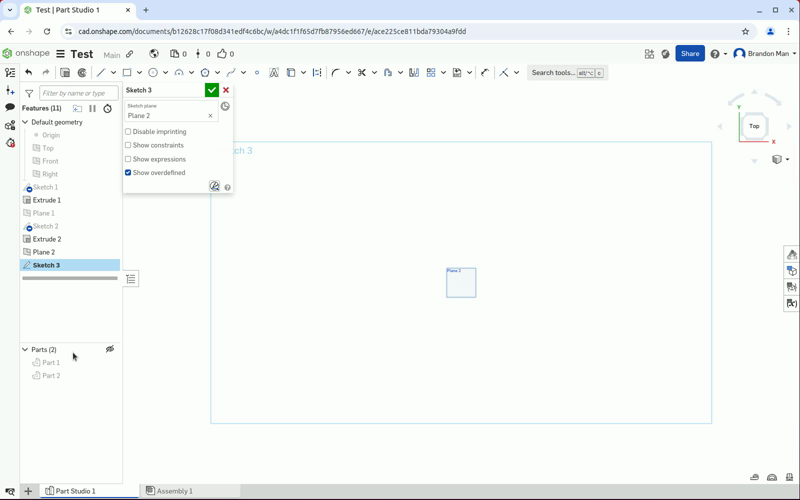
key_down(shift)
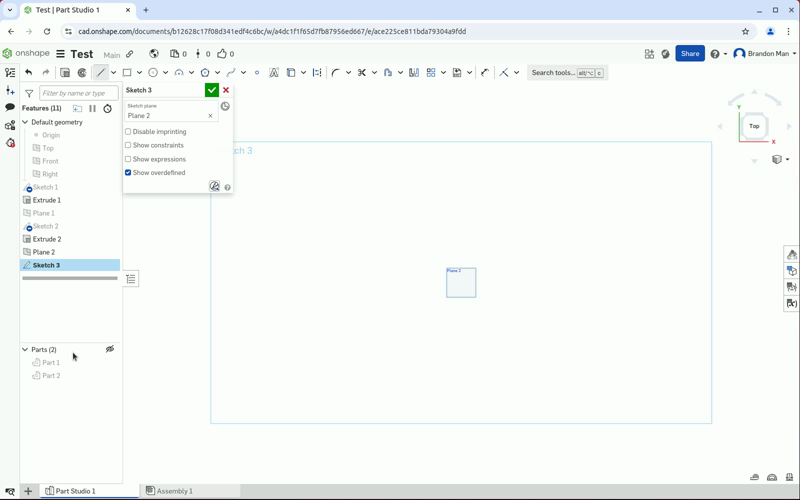
mouse_move(391, 351)
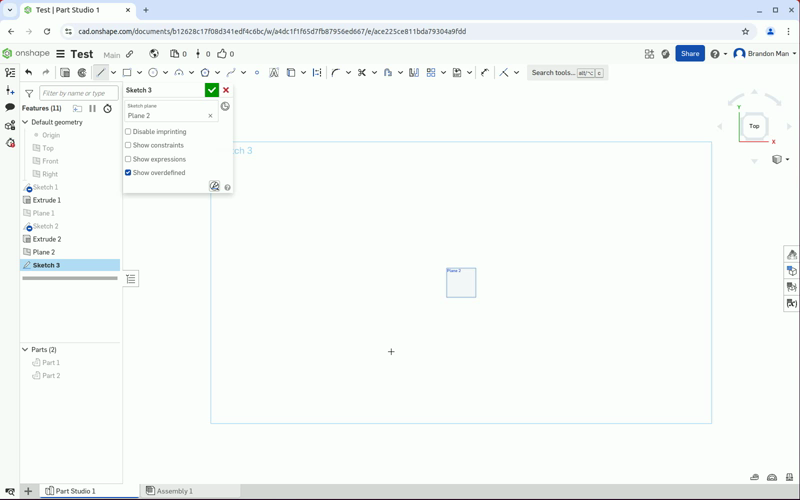
click(391, 351)
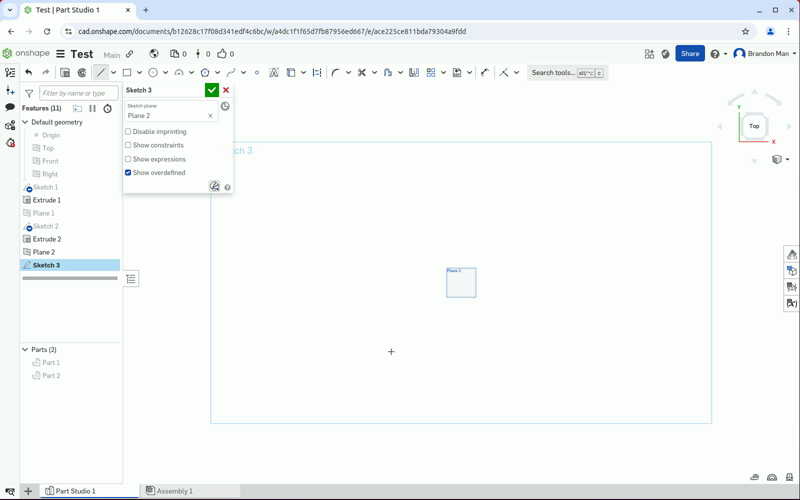
key_up(shift)
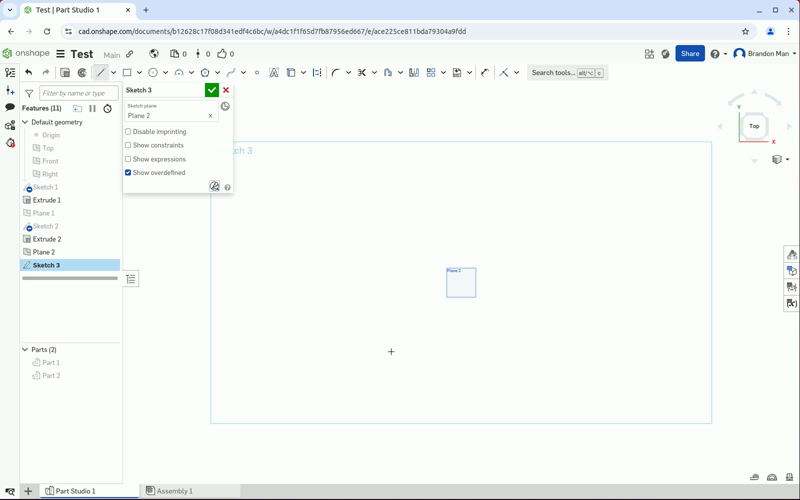
key_down(shift)
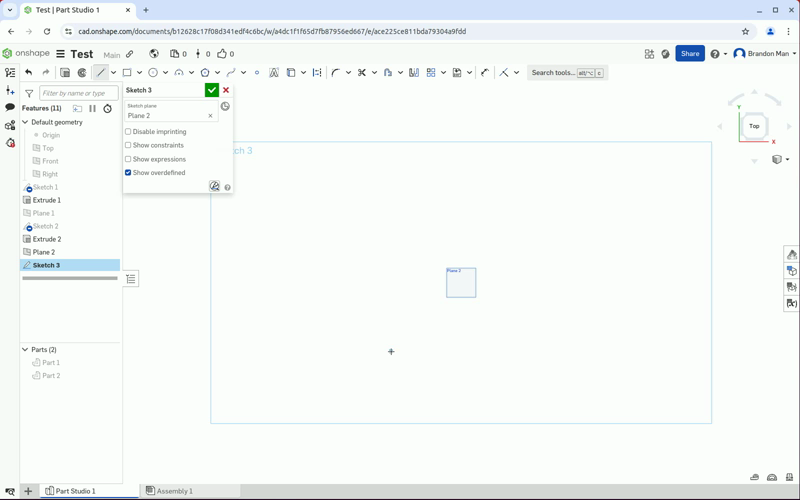
mouse_move(421, 351)
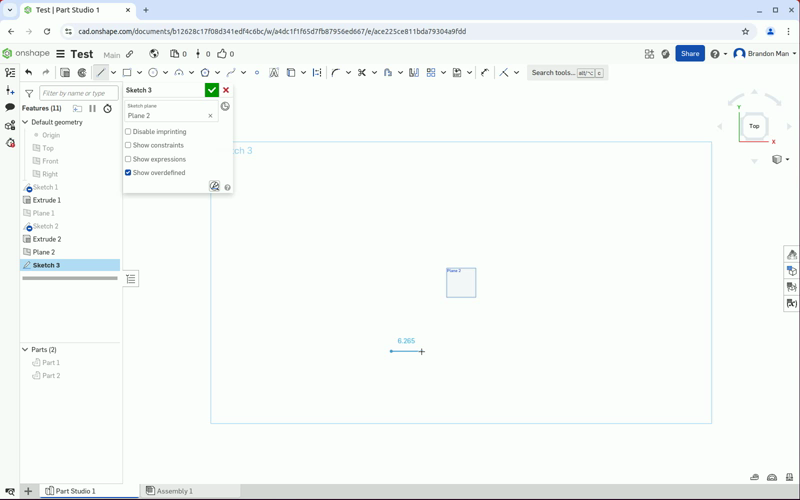
mouse_move(436, 351)
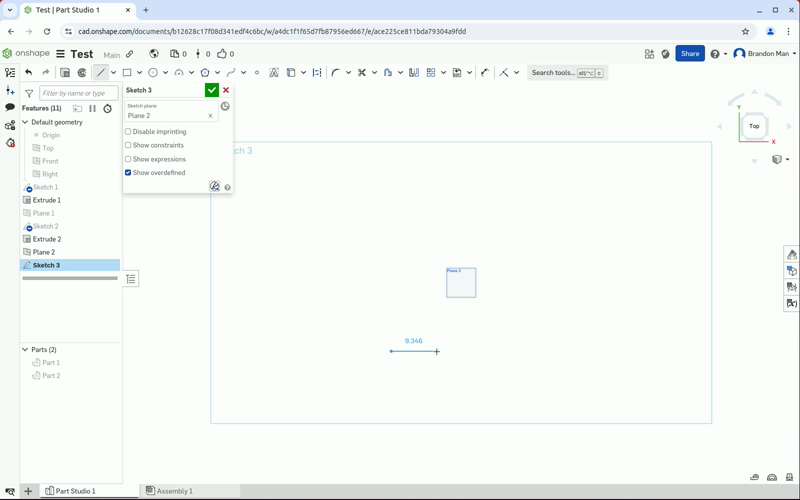
click(436, 351)
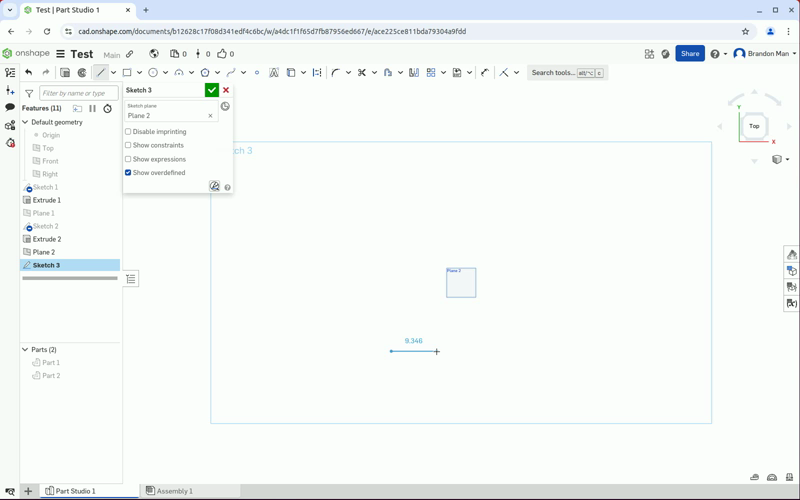
key_up(shift)
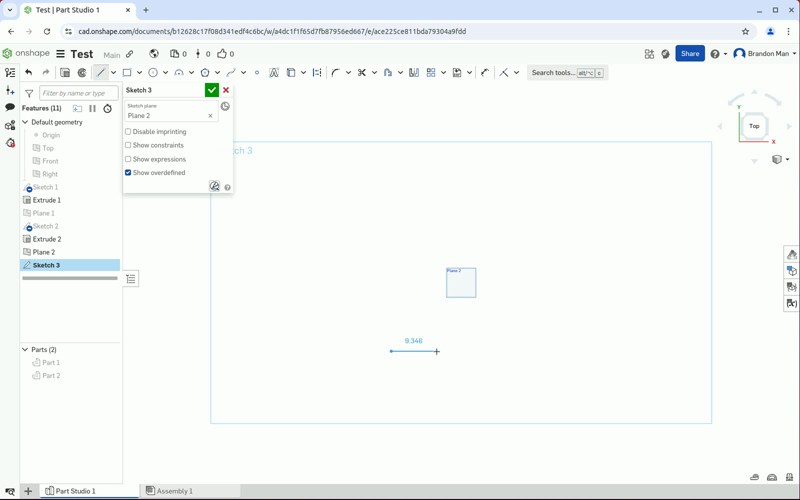
key_down(shift)
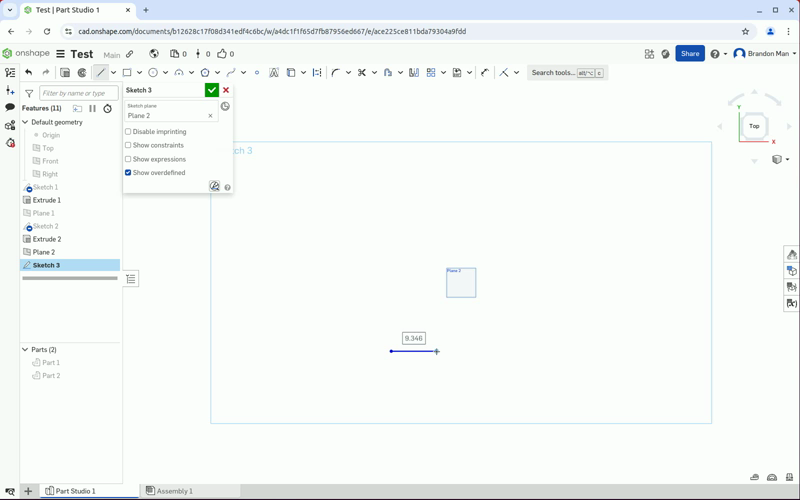
mouse_move(466, 351)
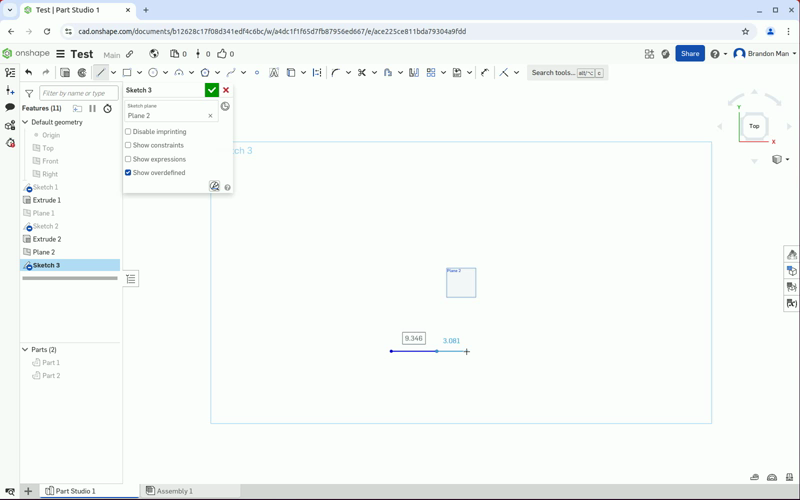
mouse_move(436, 305)
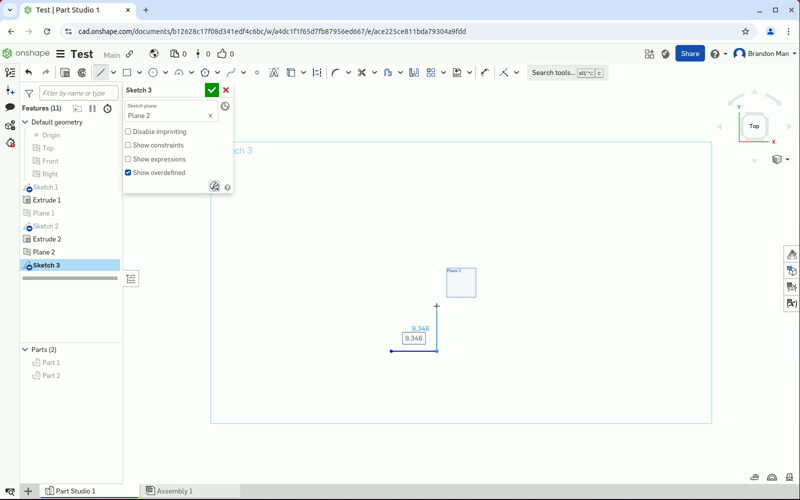
click(436, 305)
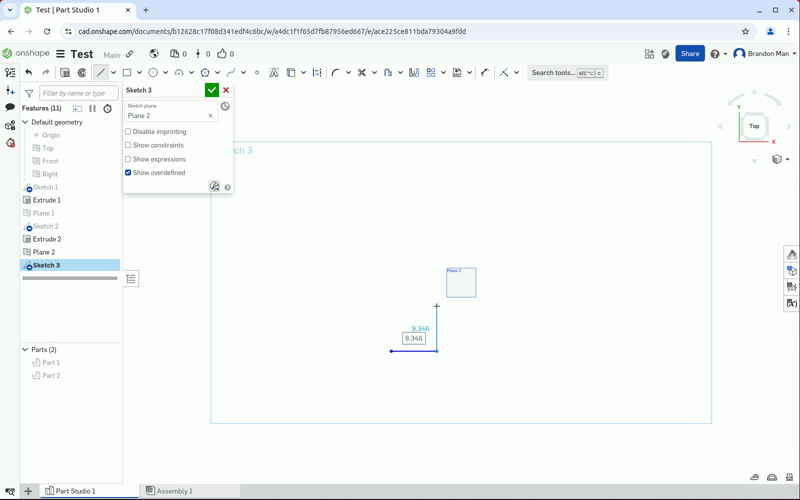
key_up(shift)
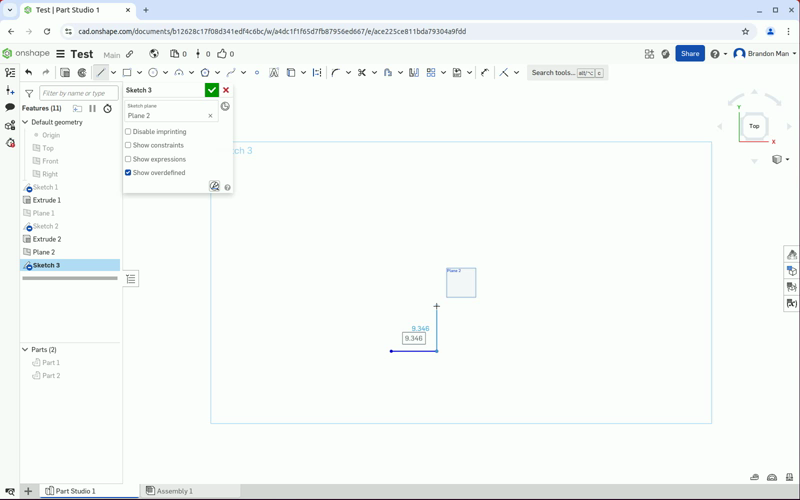
key_down(shift)
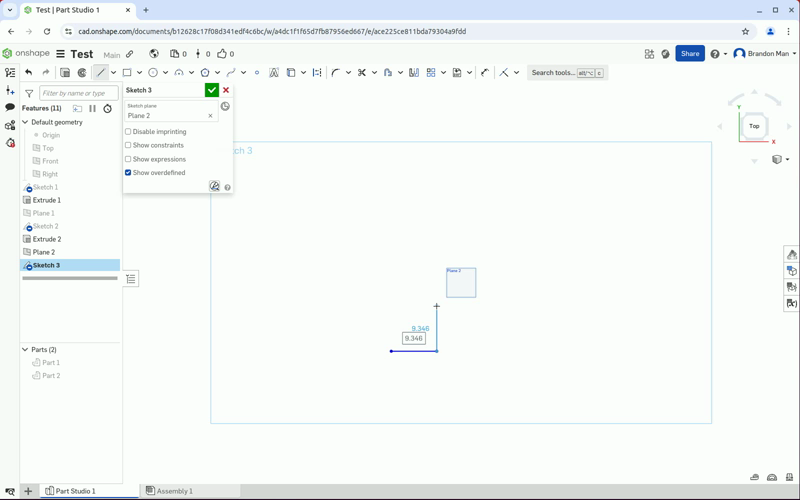
mouse_move(466, 305)
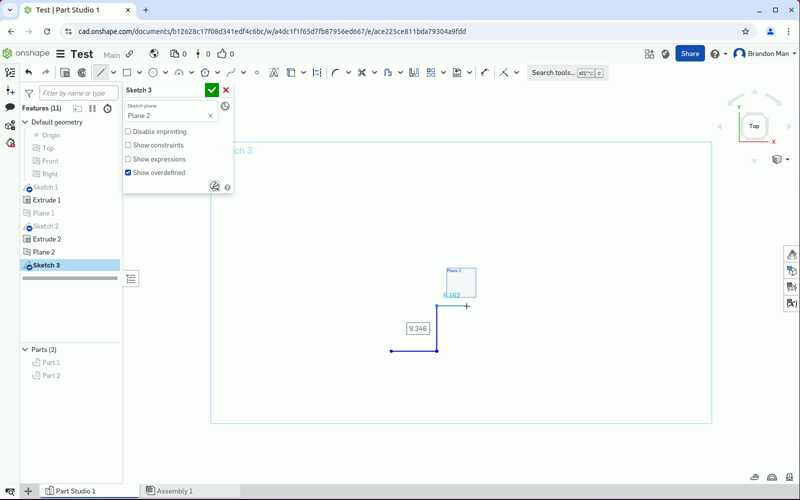
mouse_move(391, 305)
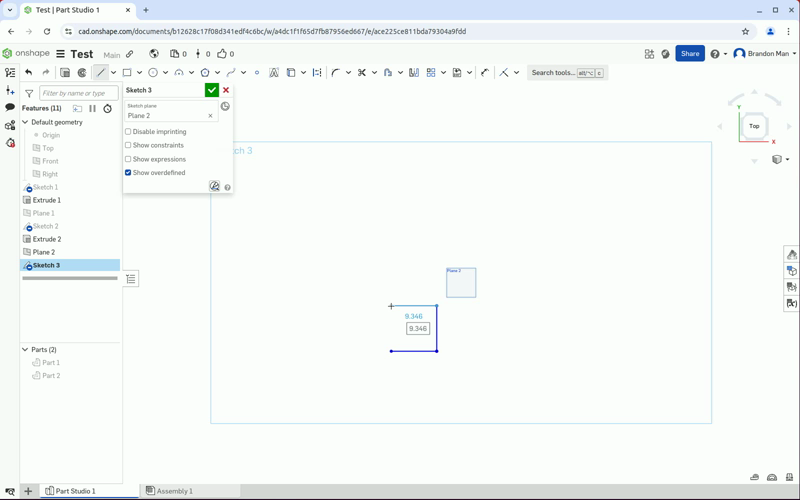
click(391, 305)
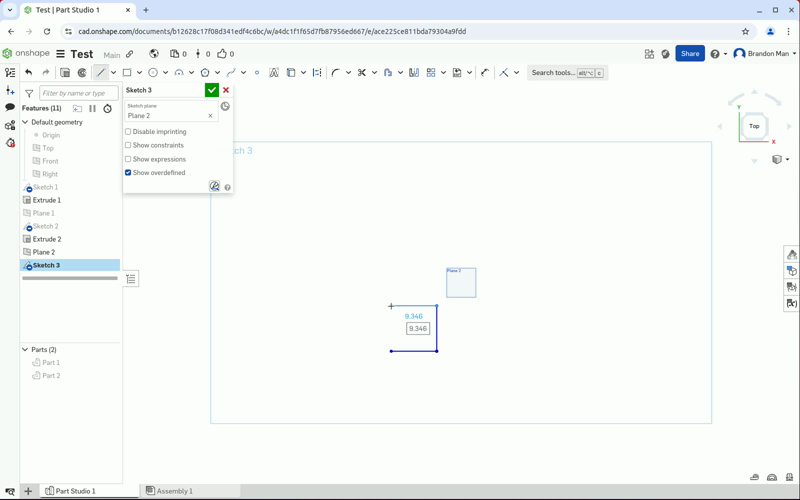
key_up(shift)
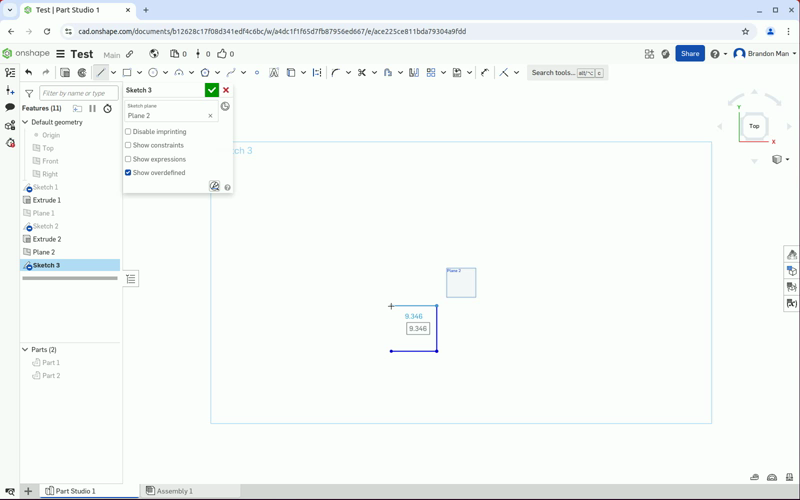
mouse_move(421, 305)
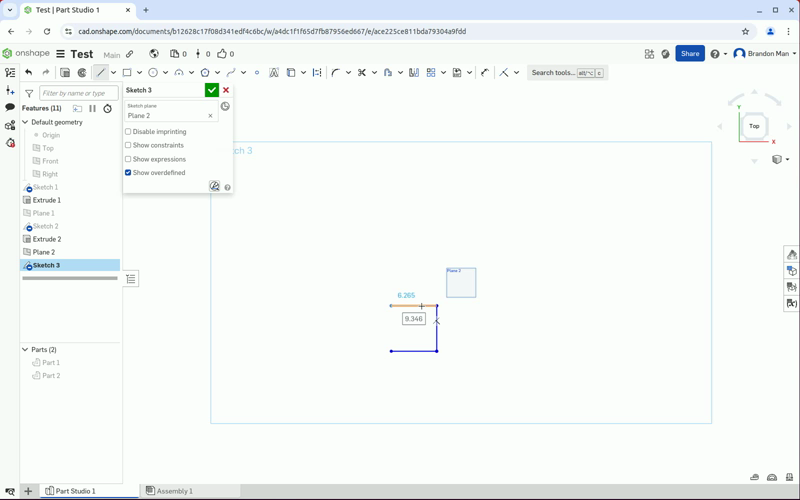
key_down(shift)
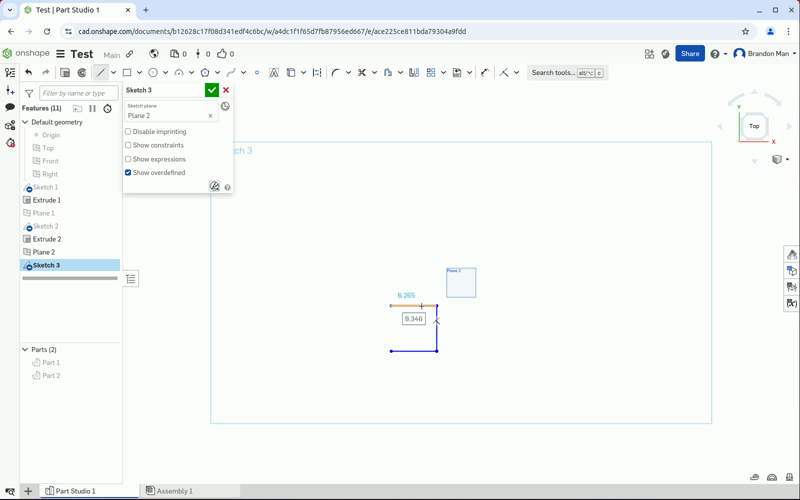
mouse_move(391, 351)
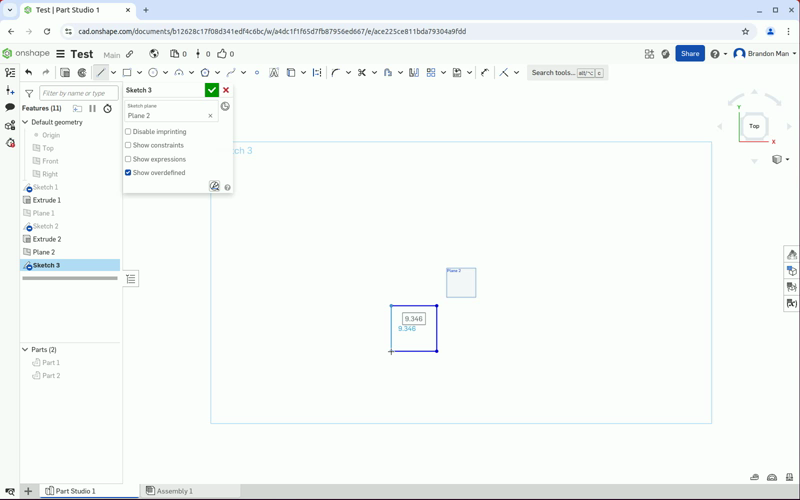
key_up(shift)
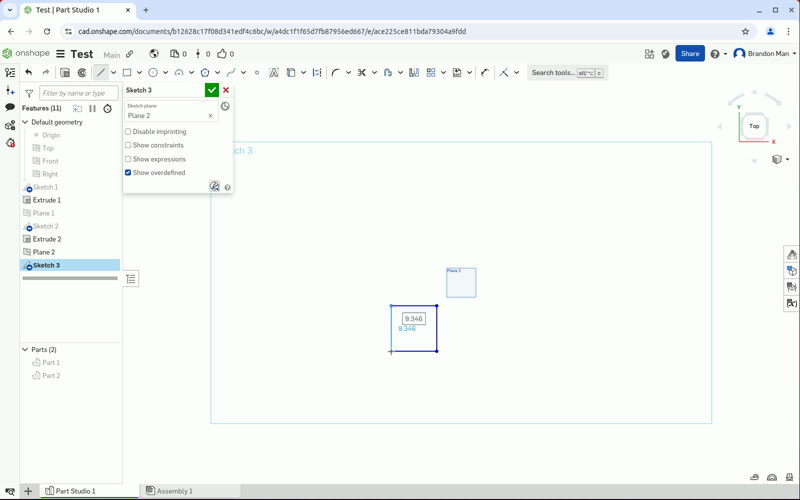
click(391, 351)
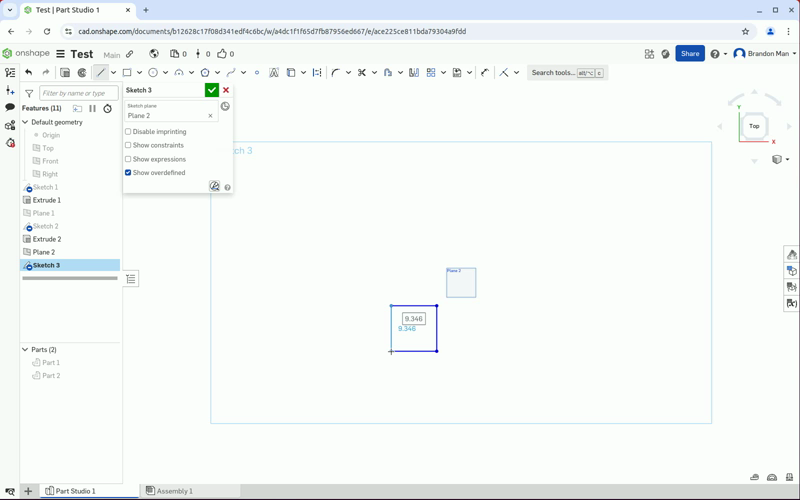
key(esc)
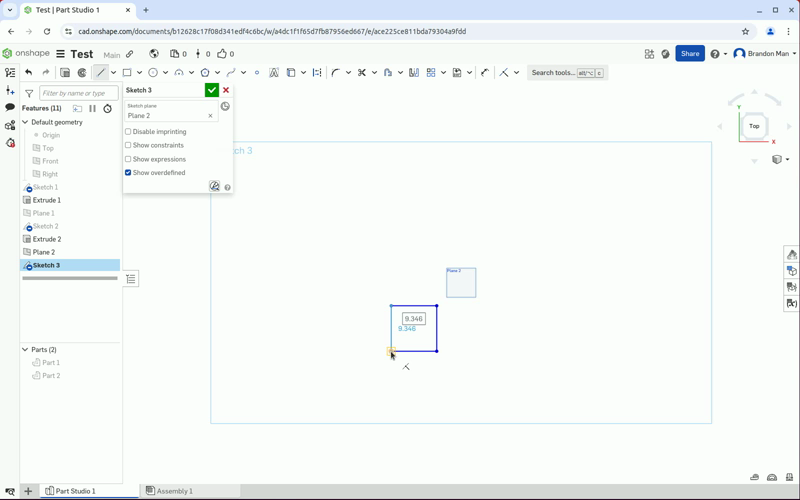
mouse_move(394, 313)
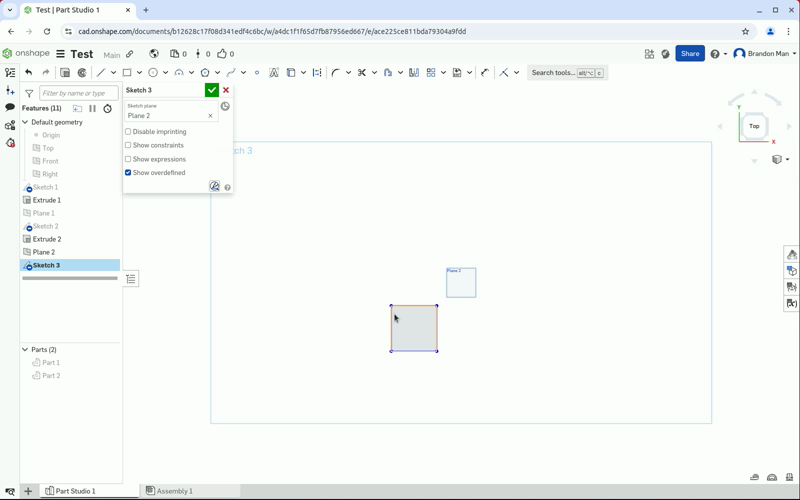
click(394, 313)
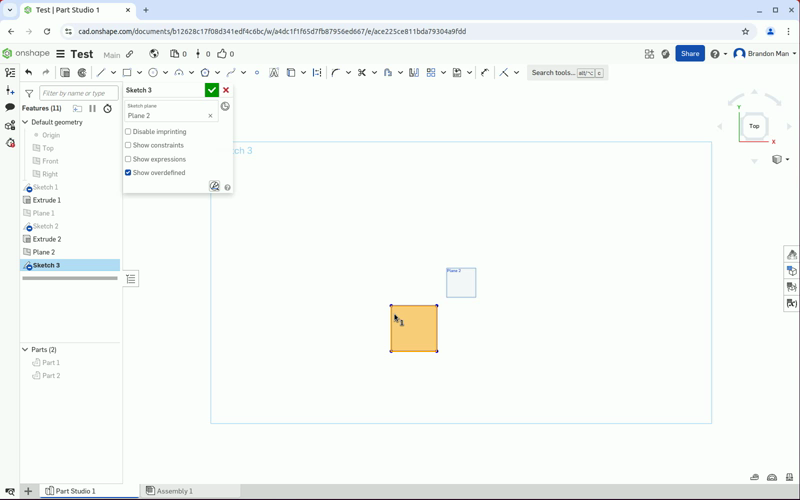
mouse_move(73, 352)
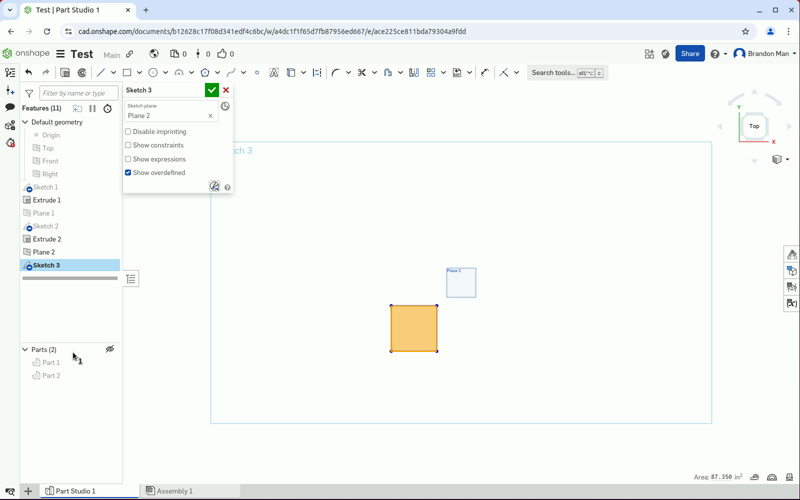
key(shift+y)
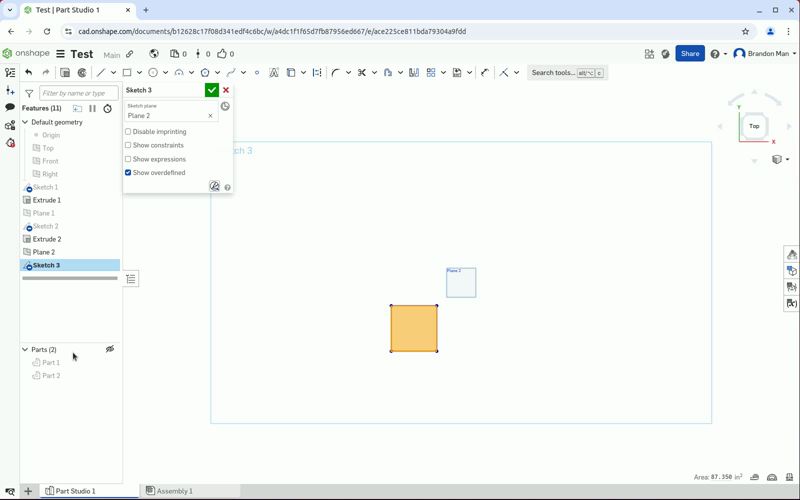
key(shift+e)
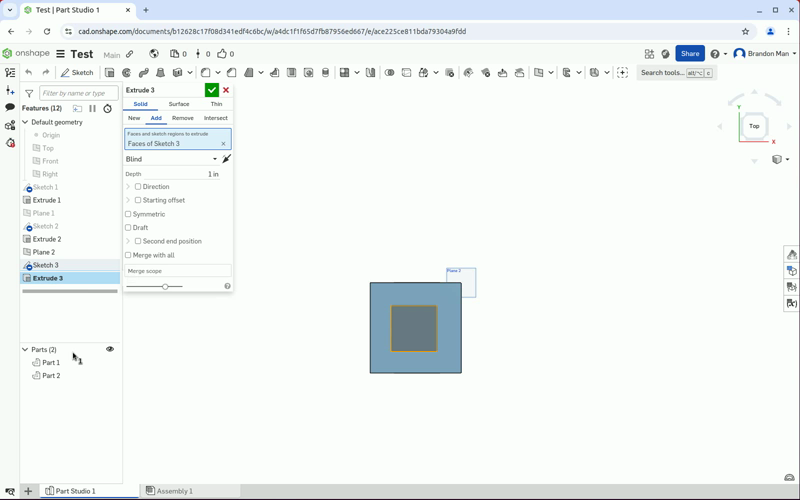
mouse_move(143, 106)
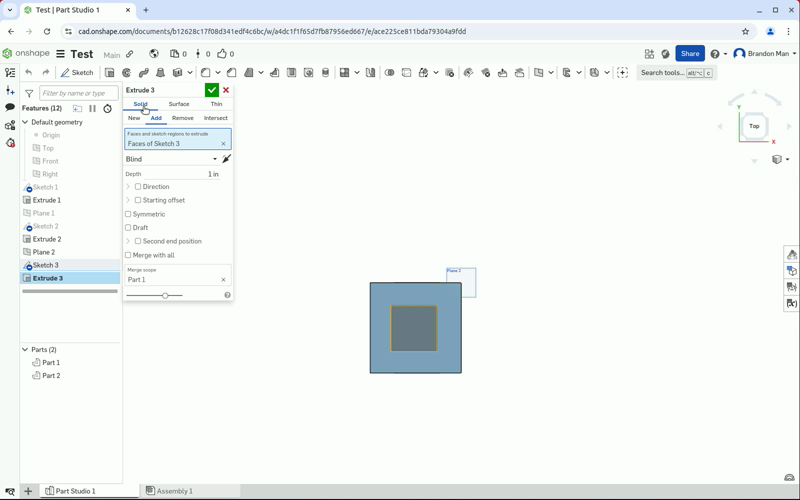
click(143, 106)
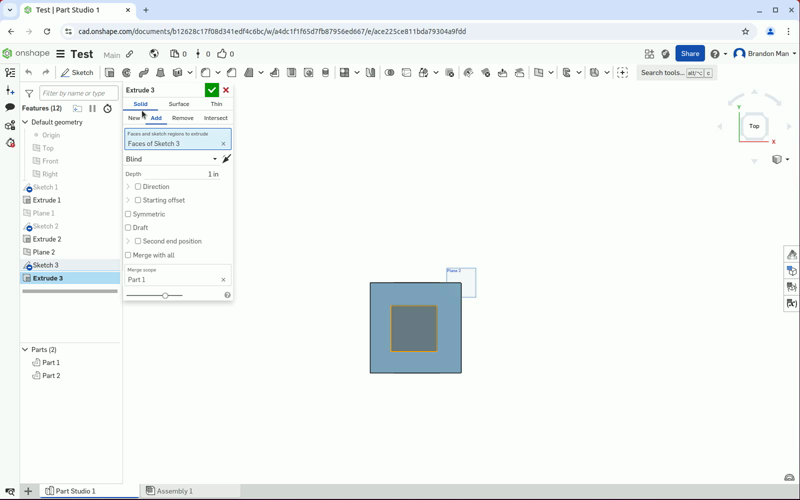
mouse_move(137, 120)
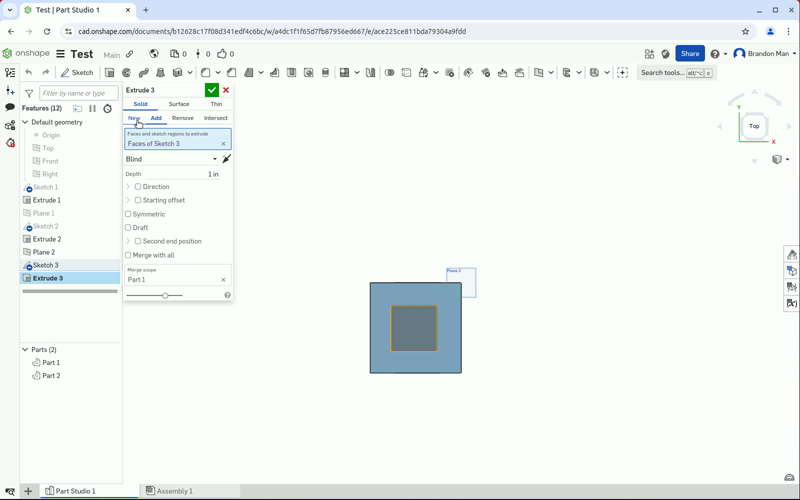
click(137, 120)
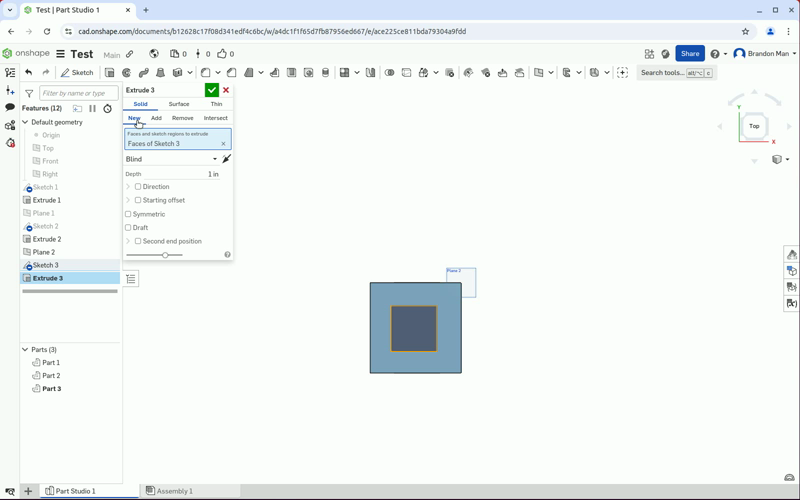
key(tab, 4)
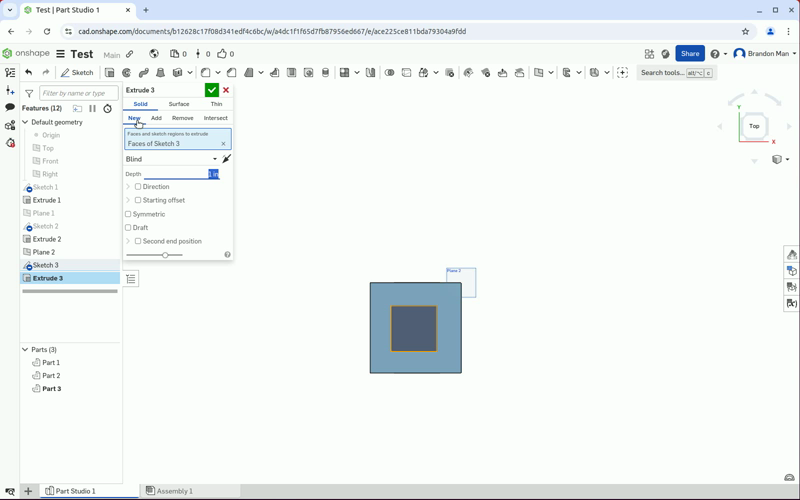
text(4.574)
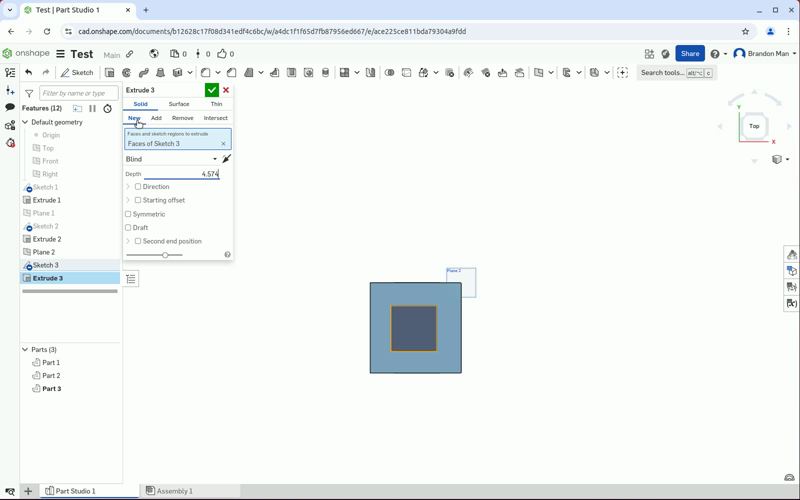
key(enter)
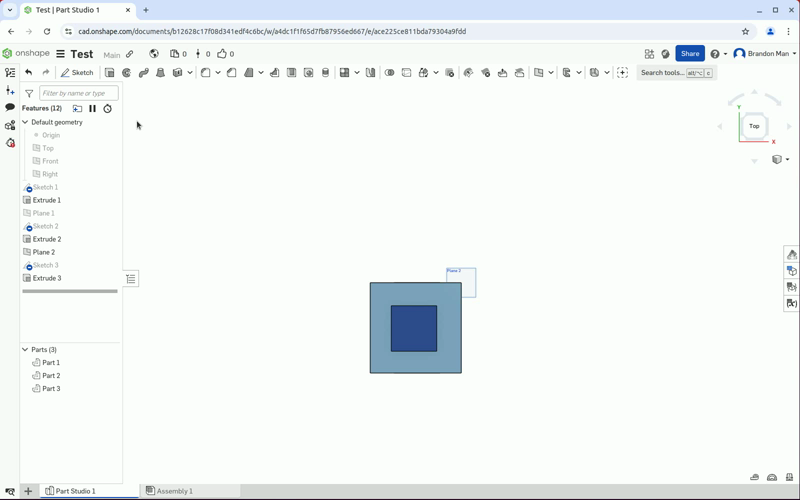
key(shift+h)
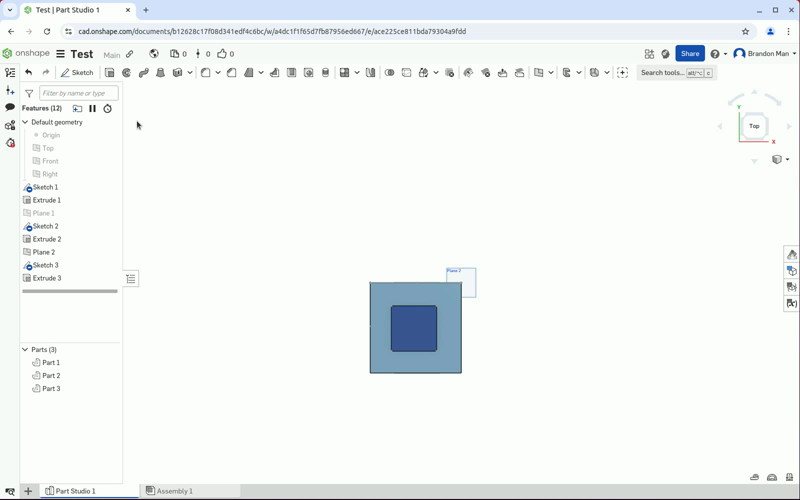
key(shift+h)
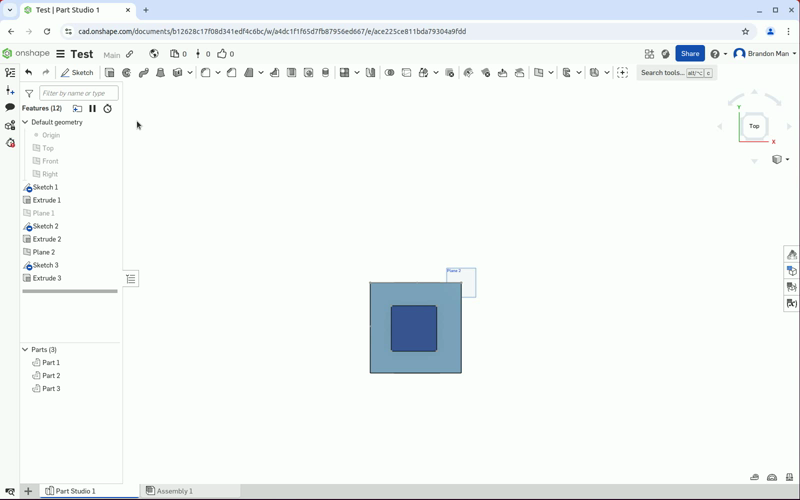
key(shift+7)
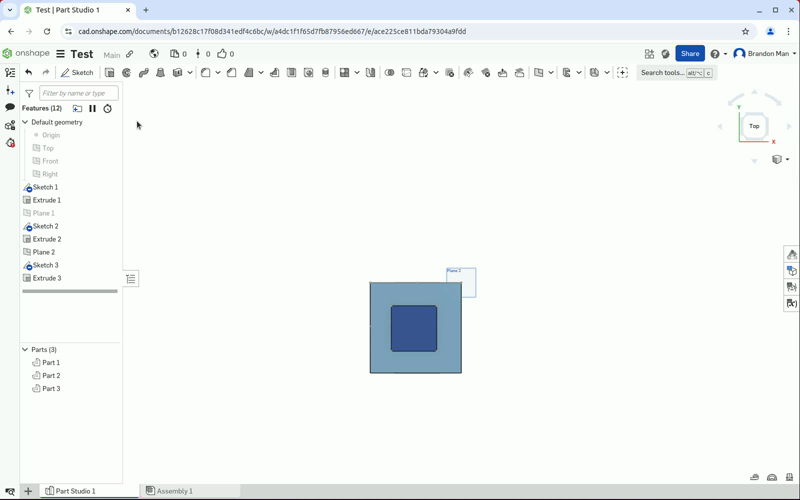
key(up, 3)
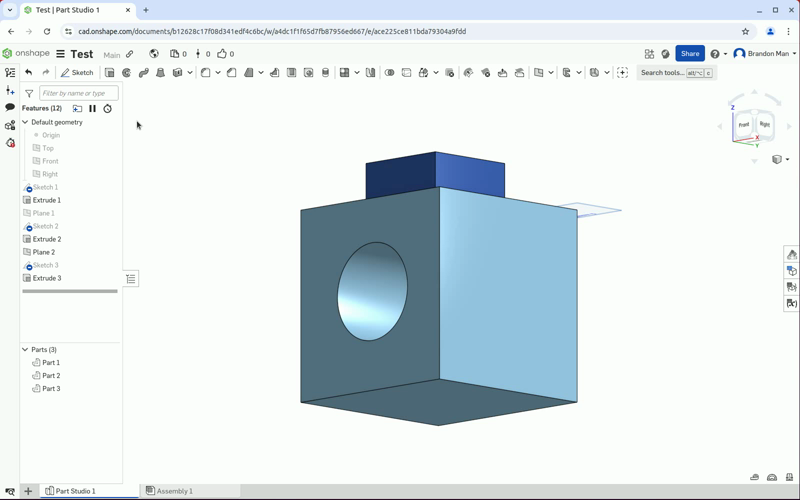
key(left, 3)
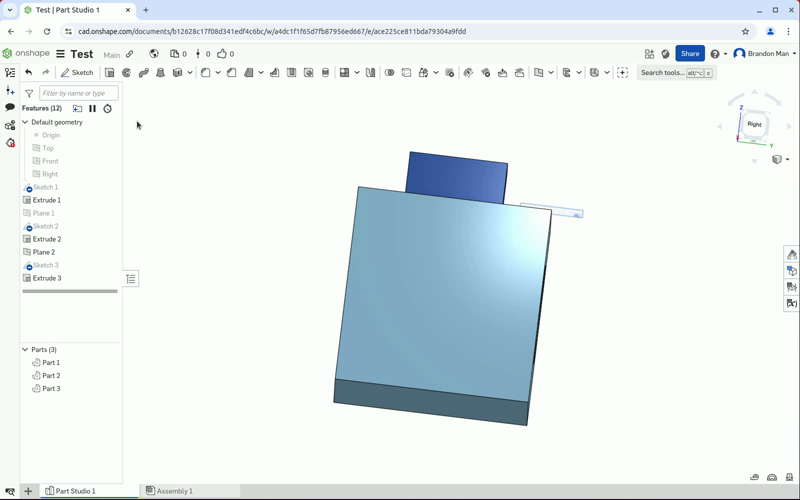
key(right, 3)
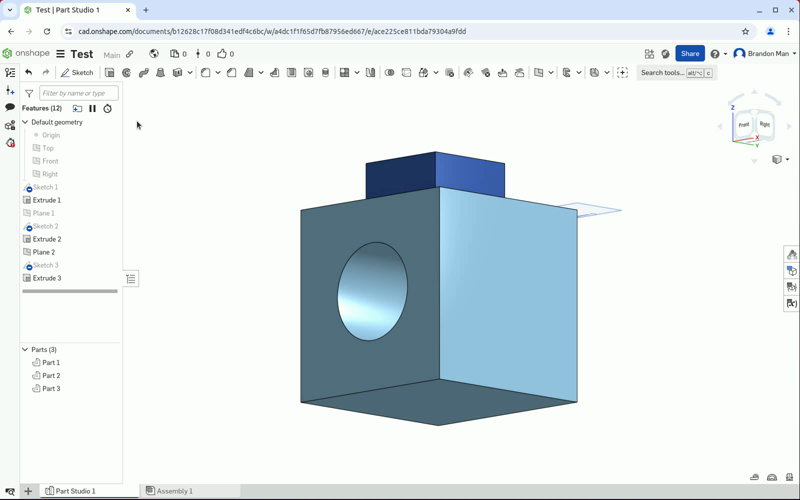
key(down, 3)
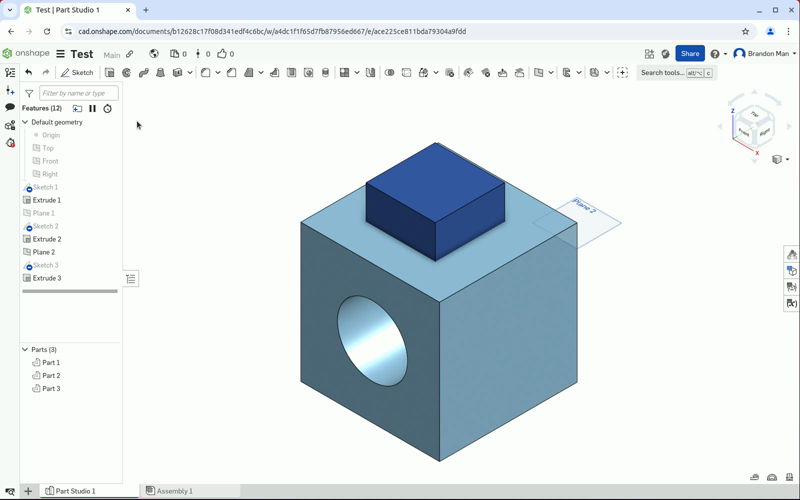
mouse_move(73, 189)
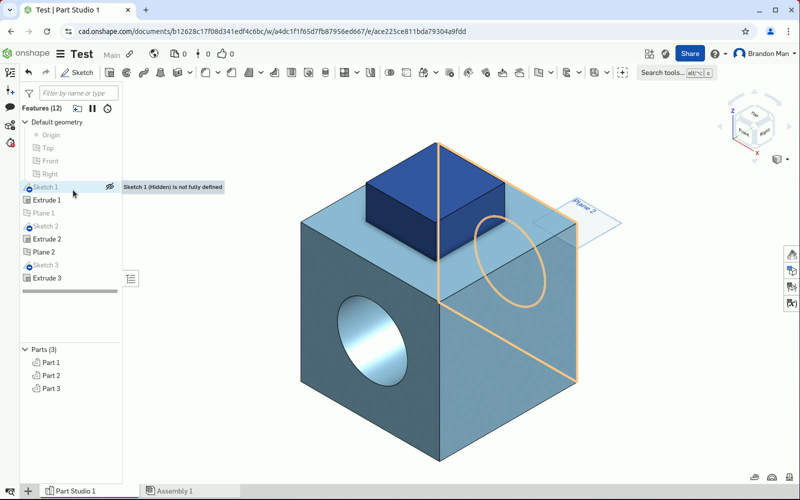
click(73, 189)